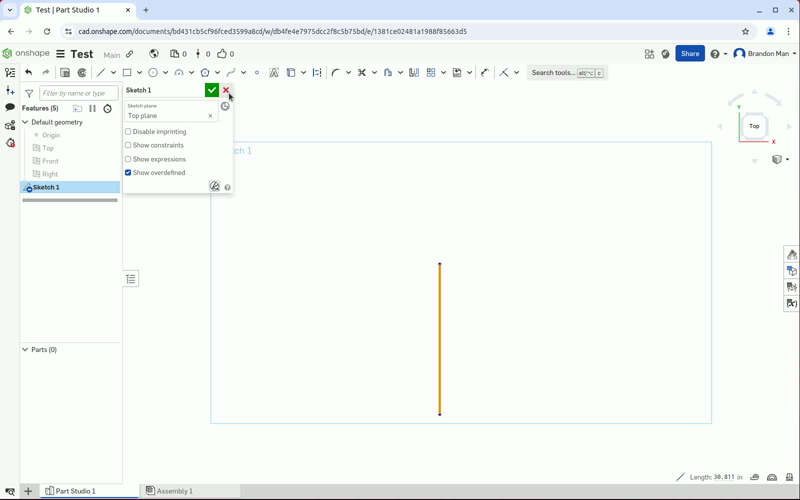
key(shift+h)
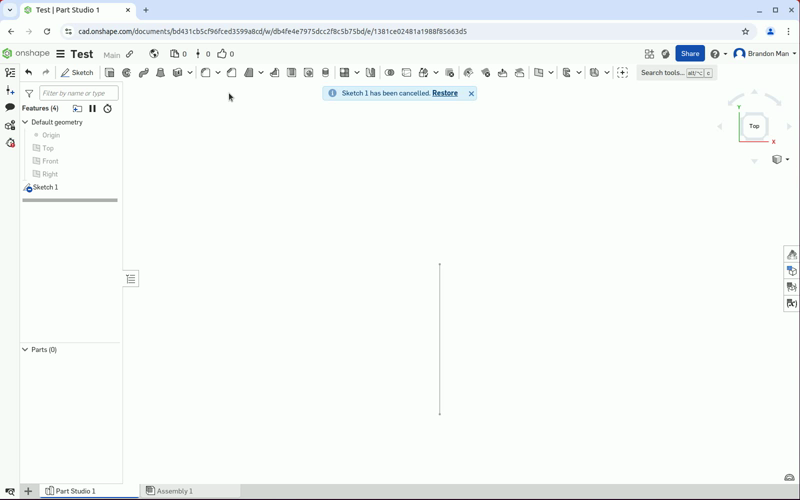
mouse_move(73, 352)
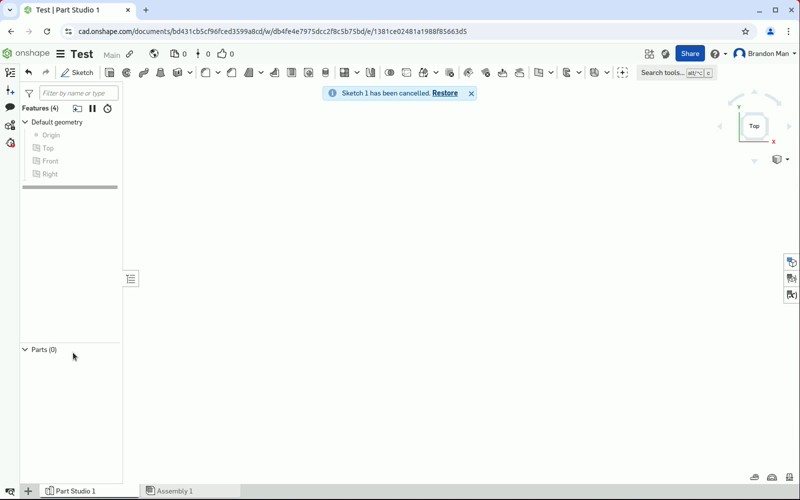
key(y)
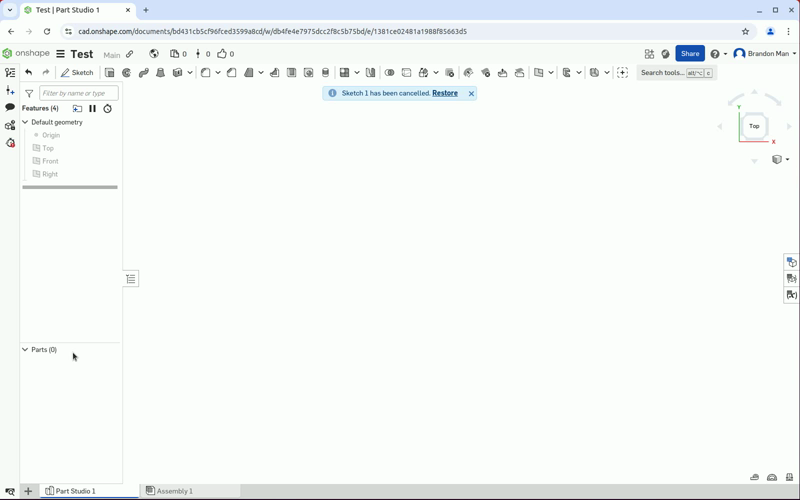
key(shift+p)
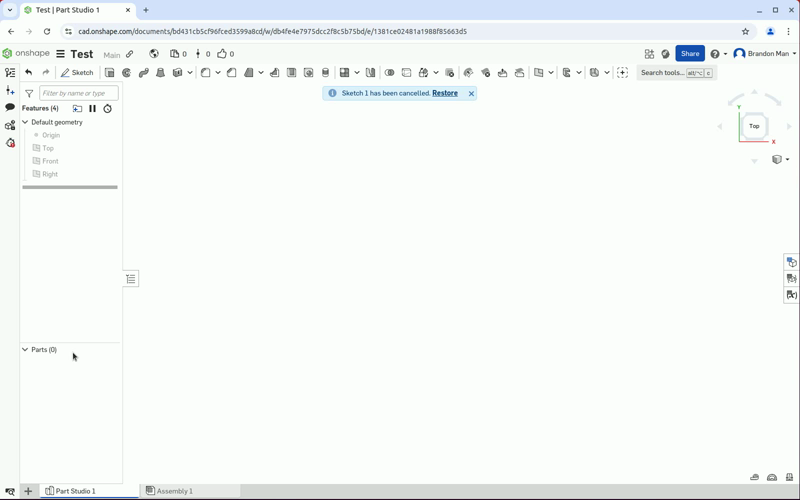
key(space)
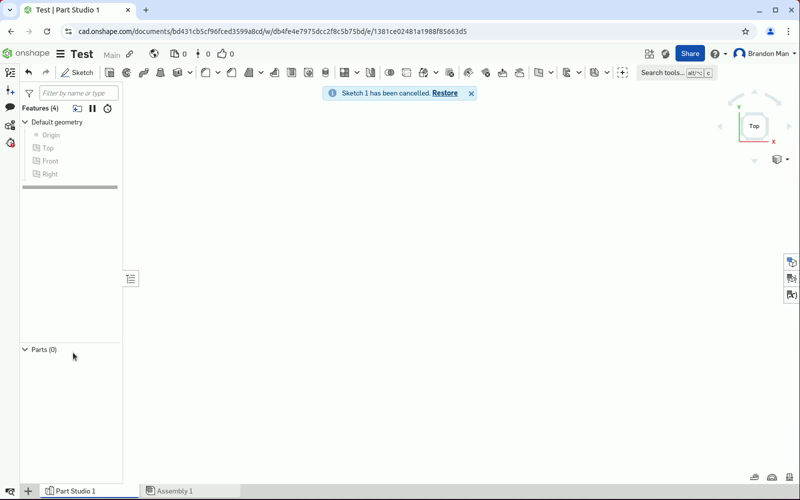
key_down(shift)
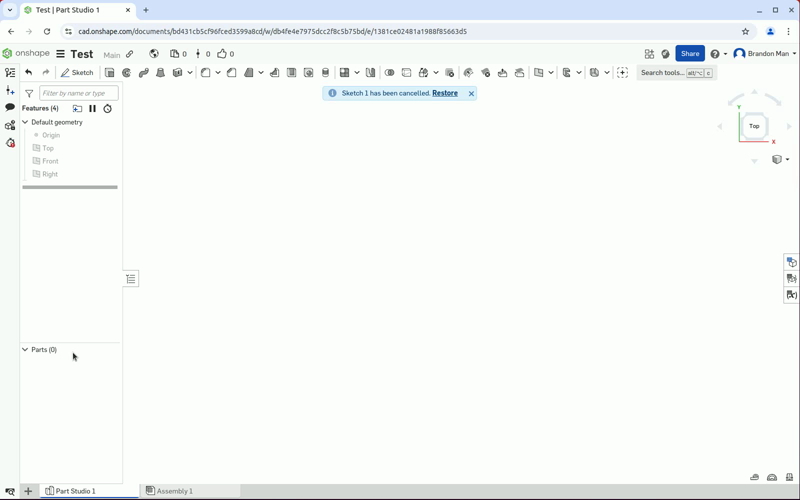
key(up)
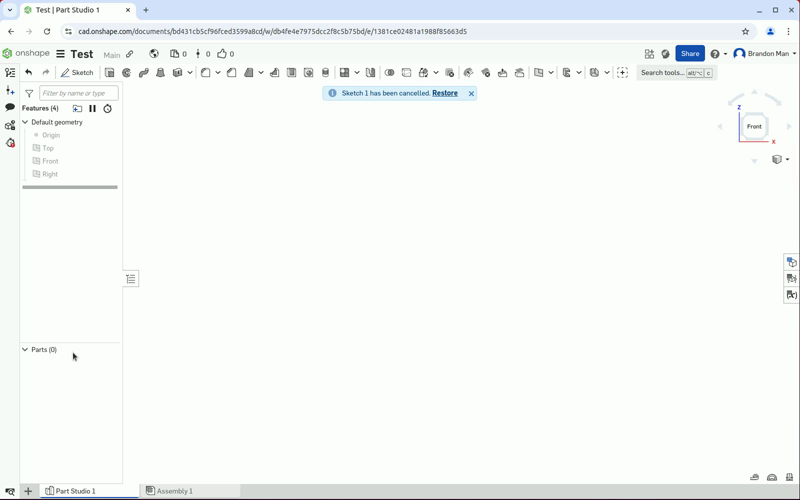
key_up(shift)
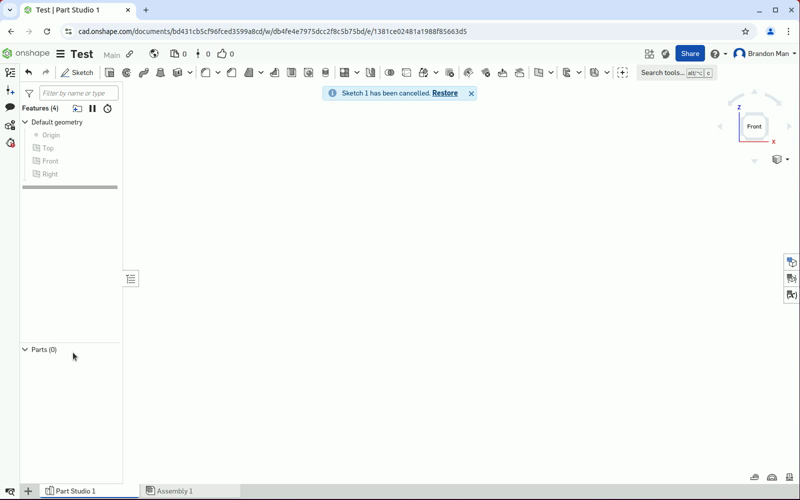
mouse_move(73, 352)
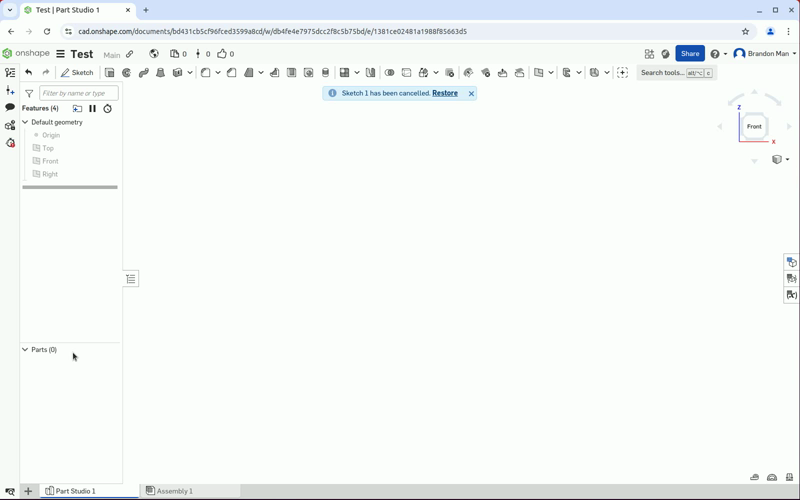
key(shift+y)
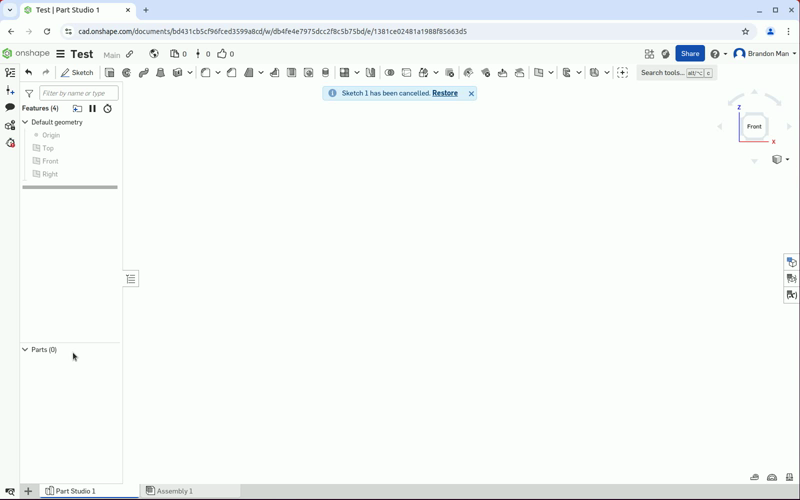
key(shift+s)
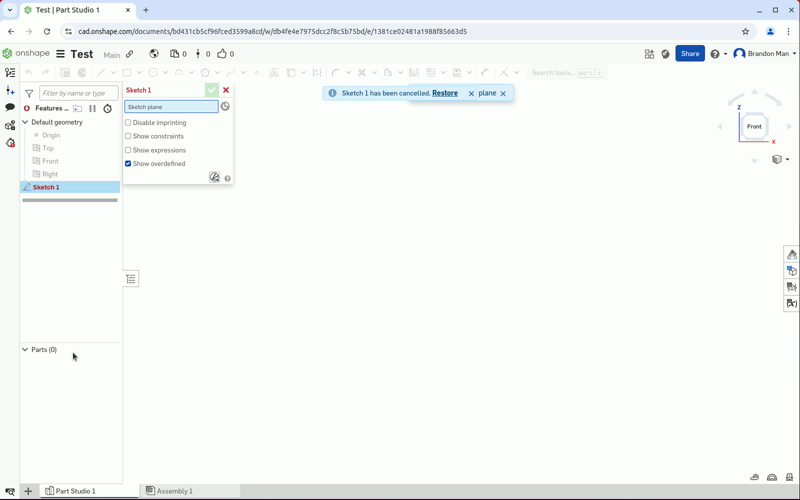
mouse_move(73, 163)
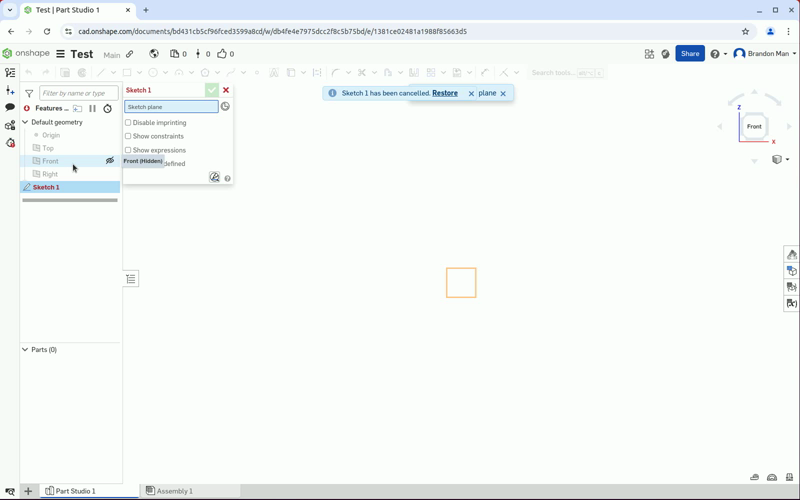
click(73, 163)
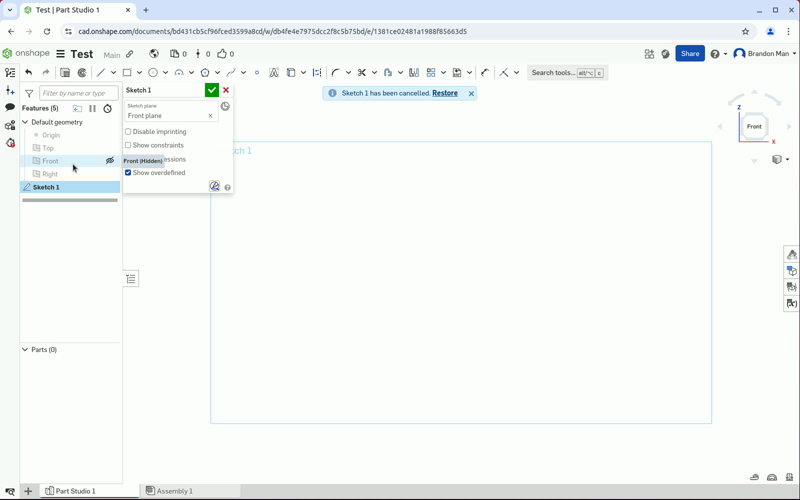
mouse_move(73, 352)
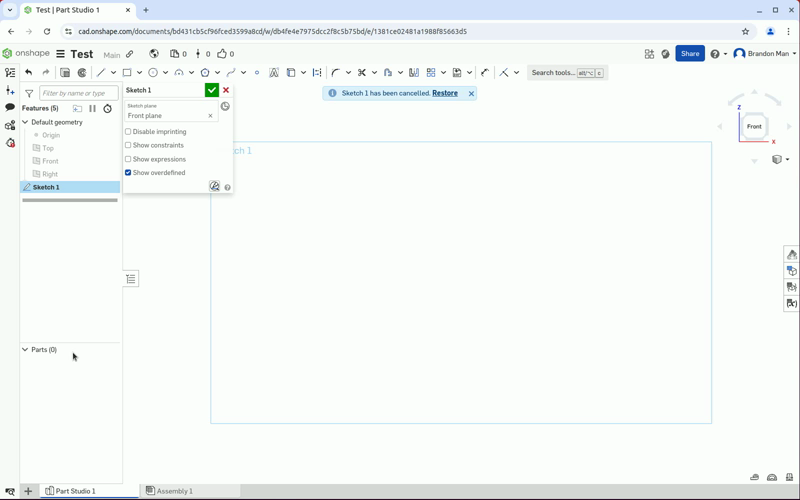
key(y)
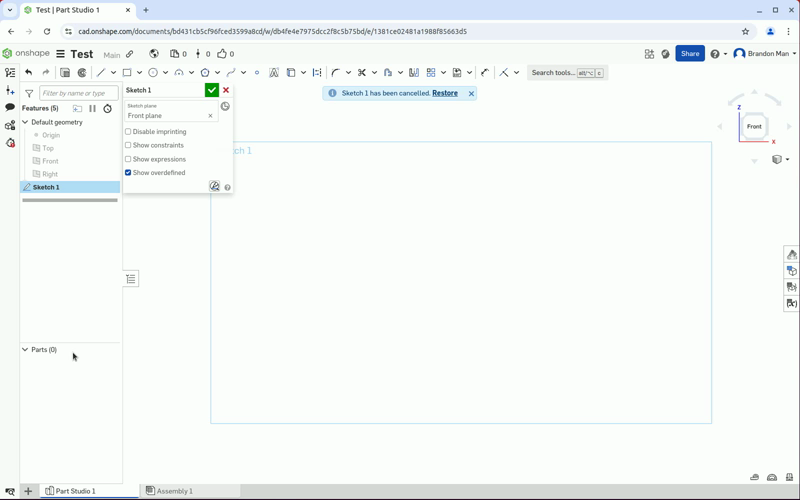
key(l)
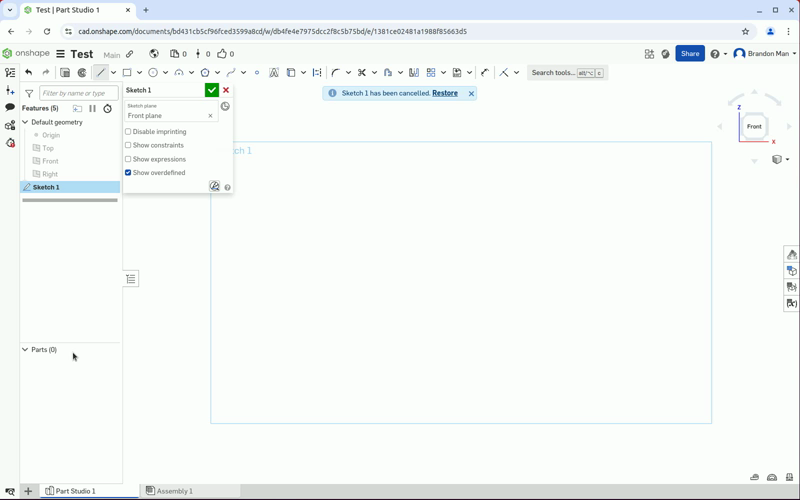
key_down(shift)
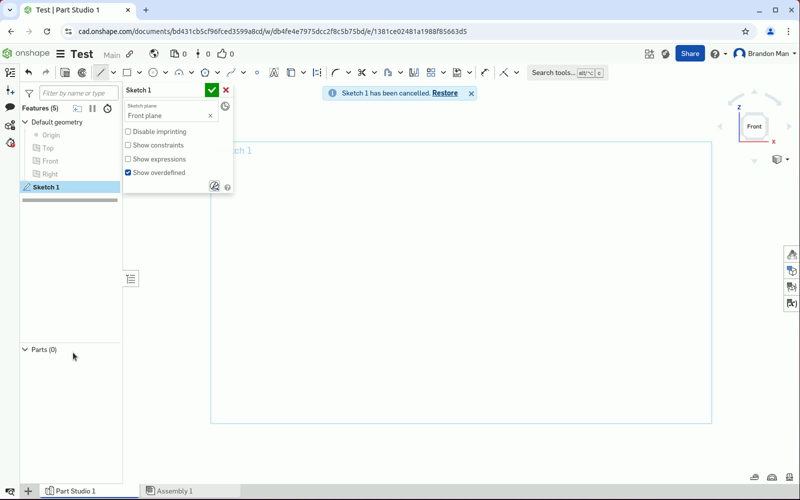
mouse_move(439, 305)
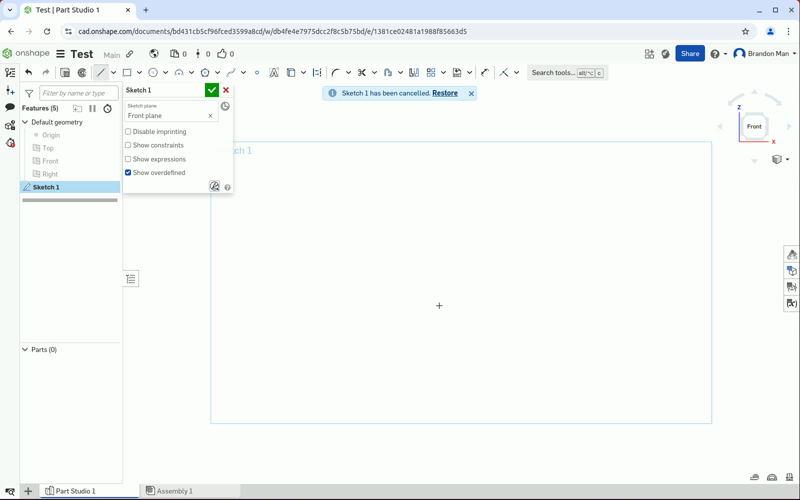
click(439, 305)
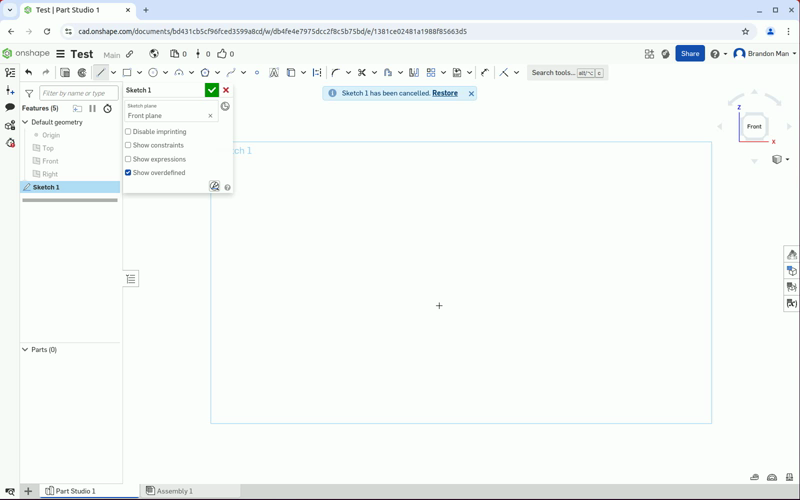
key_up(shift)
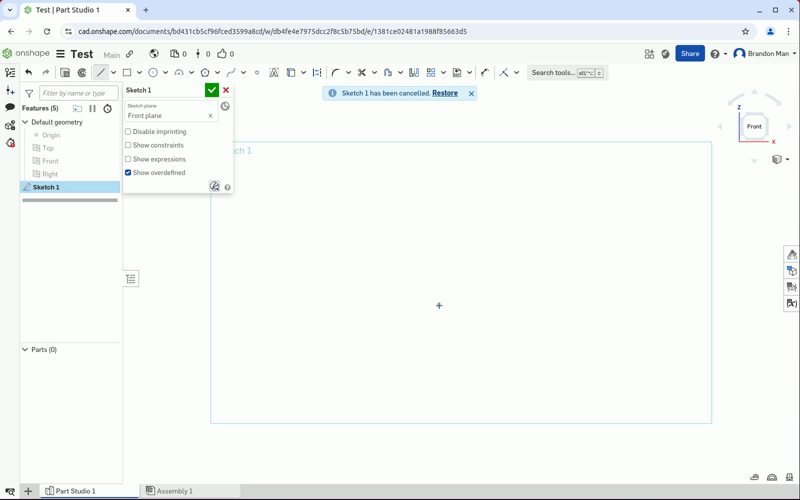
key_down(shift)
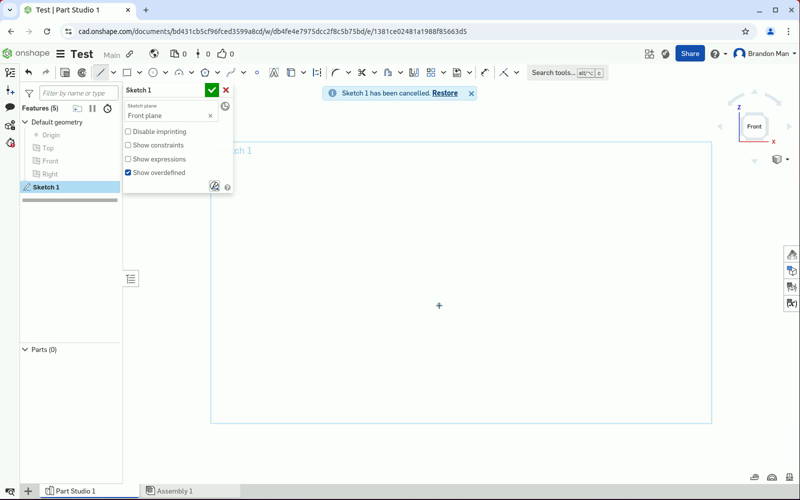
mouse_move(469, 305)
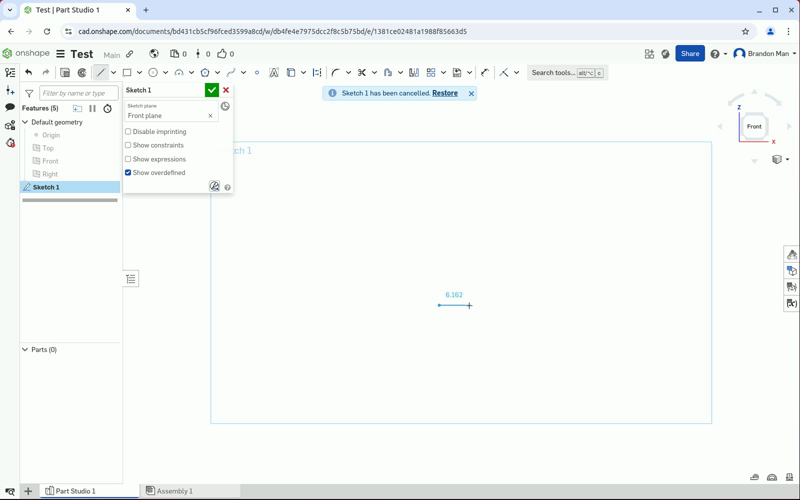
mouse_move(447, 305)
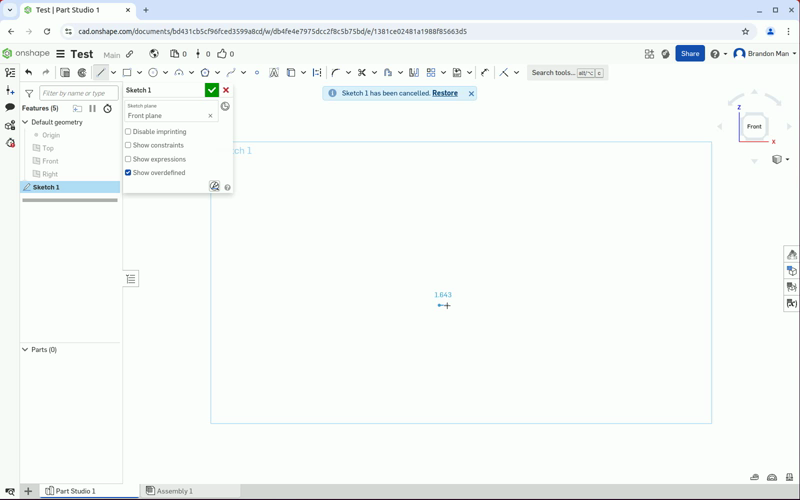
click(447, 305)
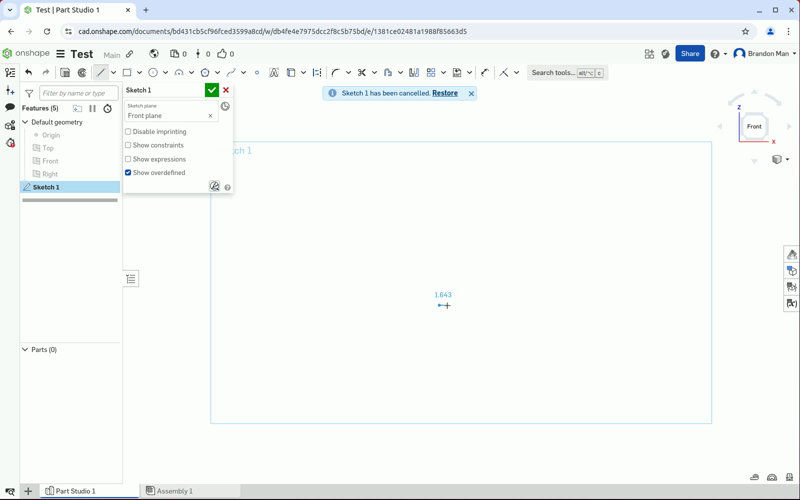
key_up(shift)
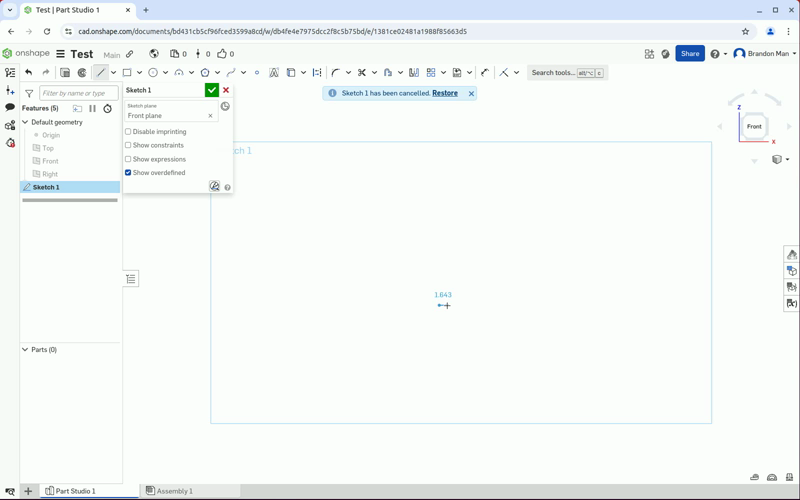
key_down(shift)
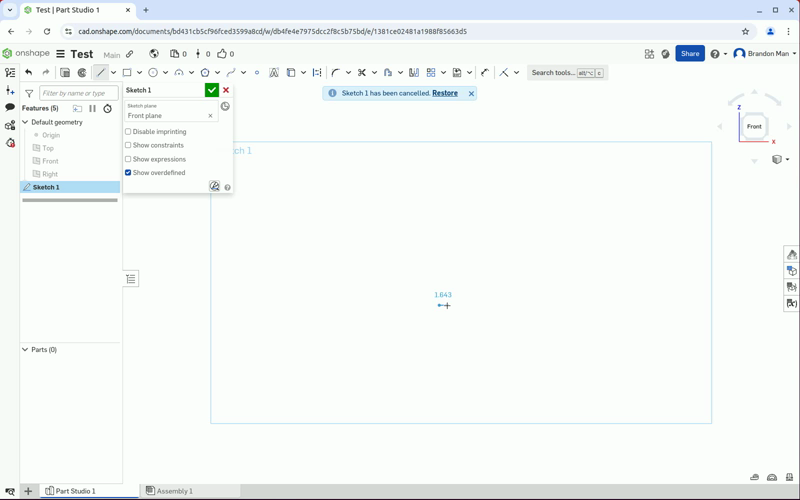
mouse_move(447, 199)
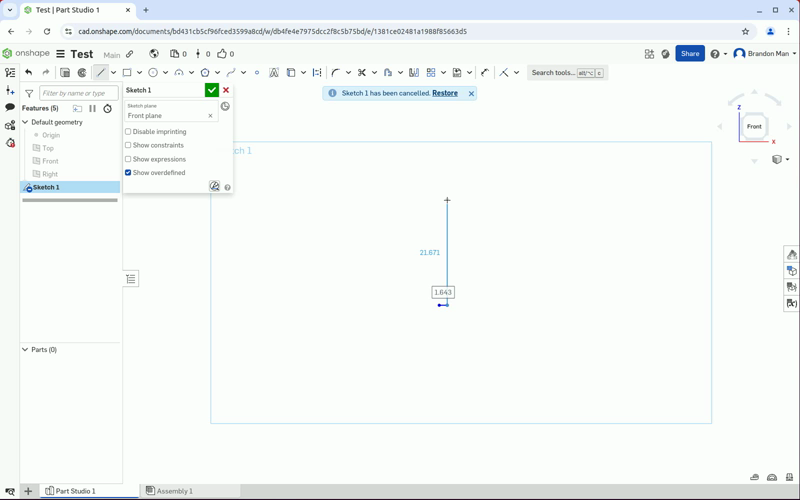
click(447, 199)
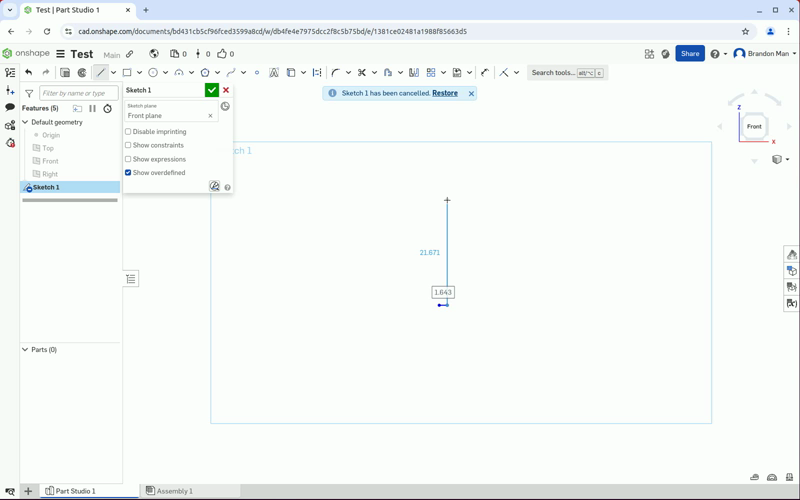
key_up(shift)
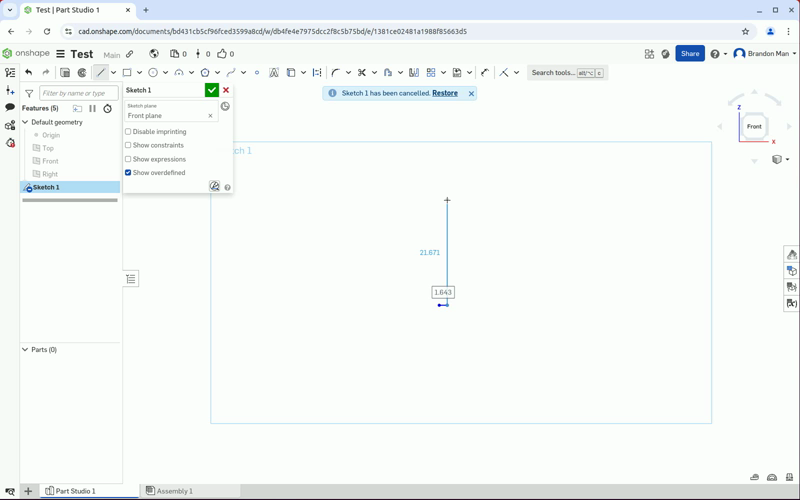
key_down(shift)
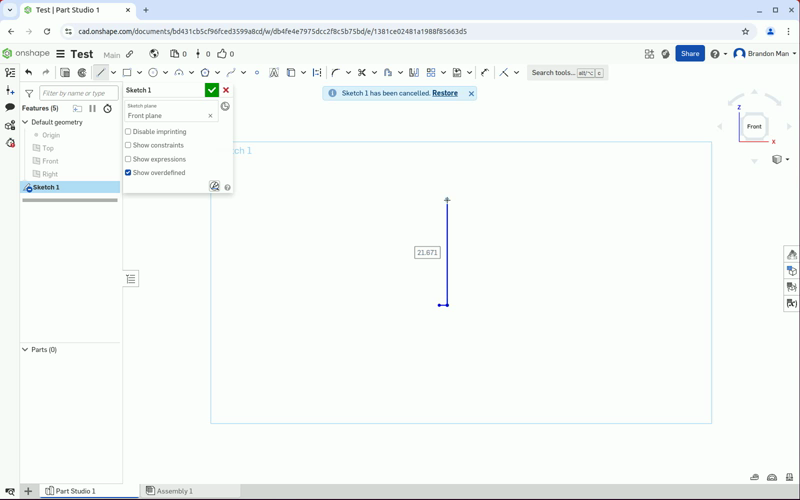
mouse_move(477, 199)
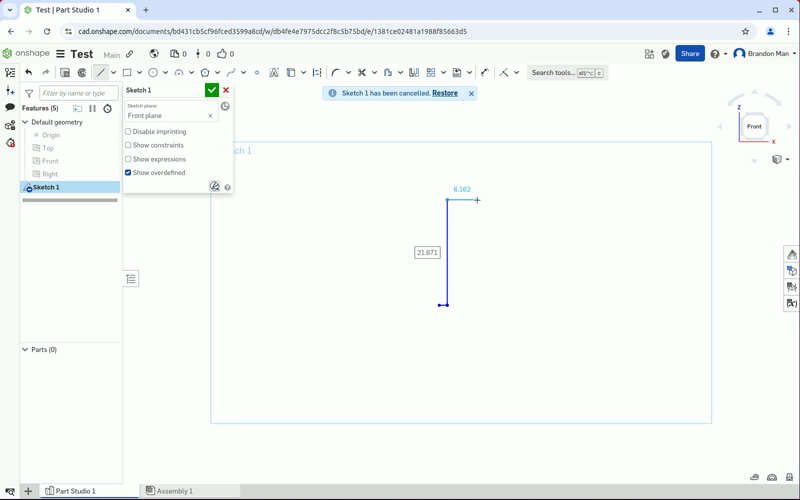
mouse_move(439, 199)
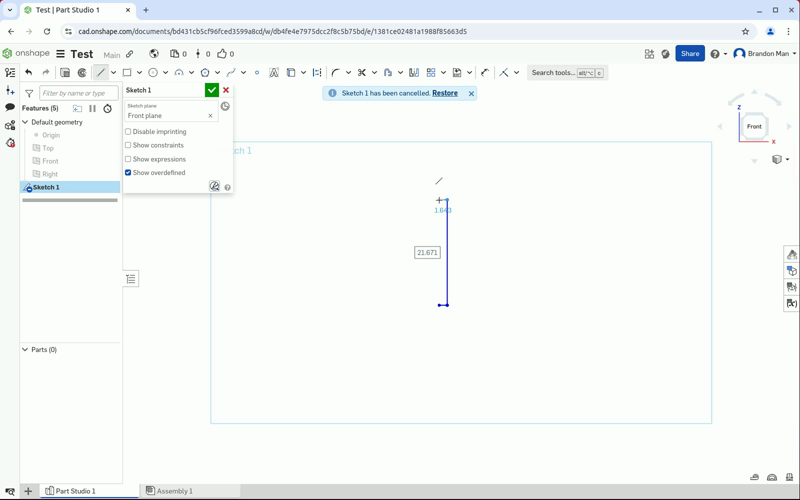
click(439, 199)
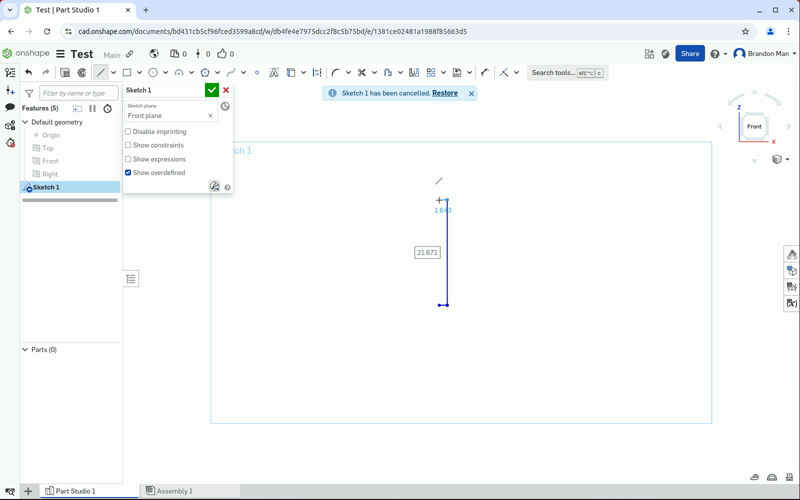
key_up(shift)
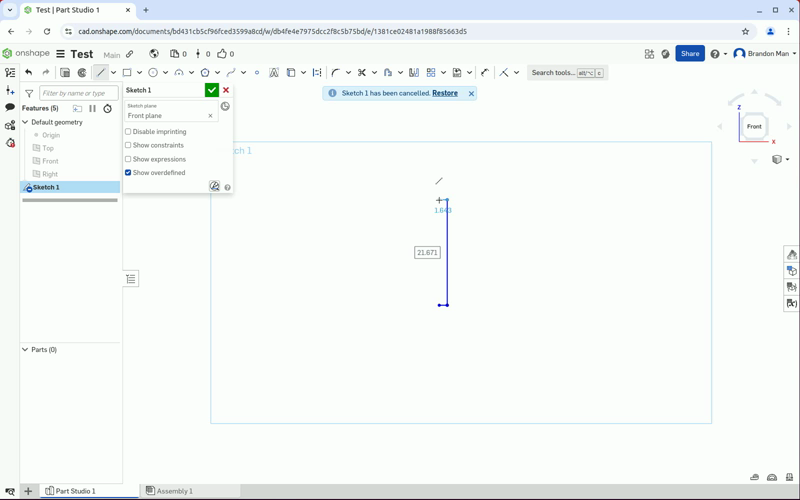
key_down(shift)
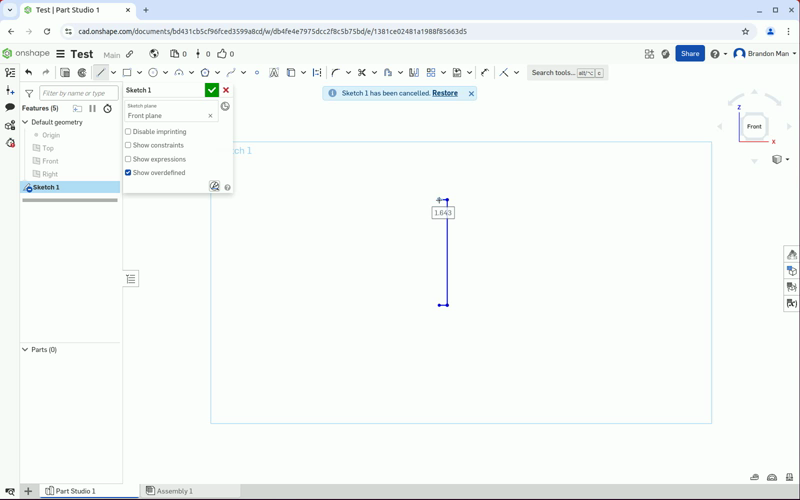
mouse_move(439, 305)
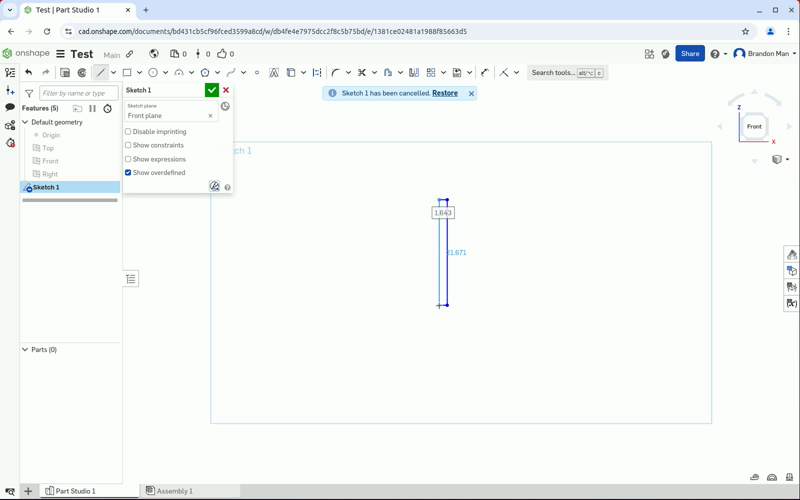
key_up(shift)
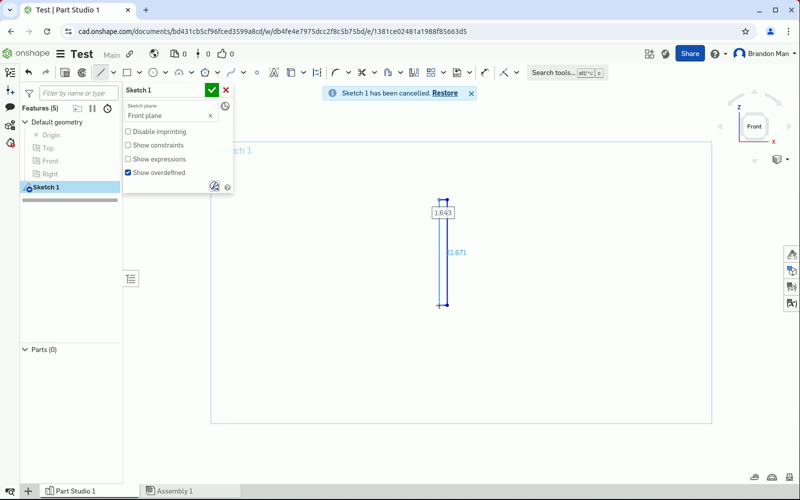
click(439, 305)
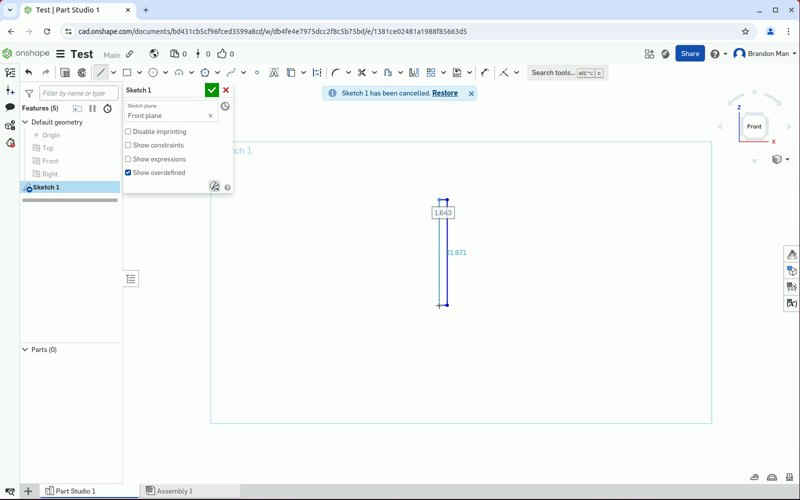
key(esc)
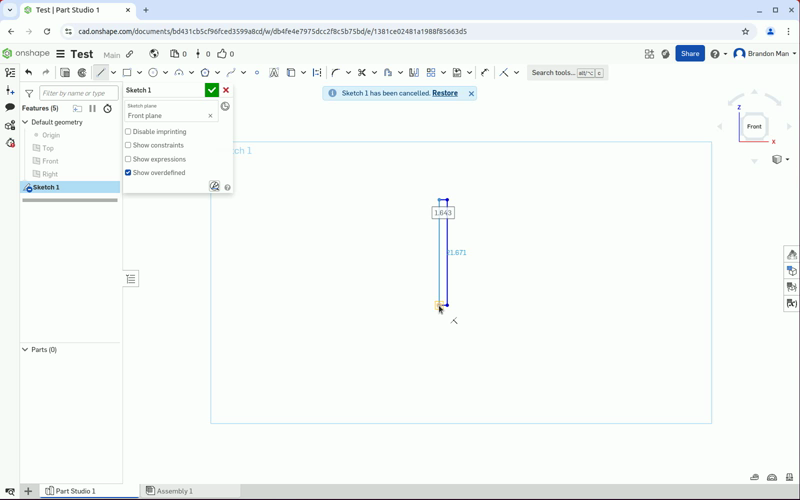
mouse_move(446, 269)
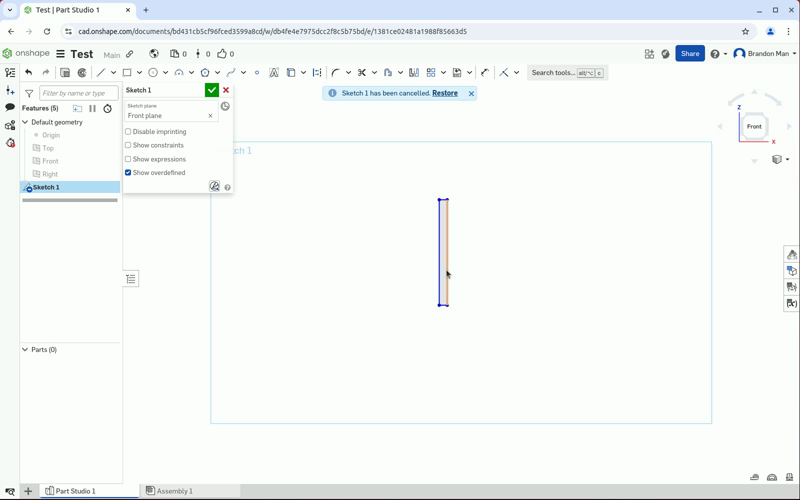
scroll(6)
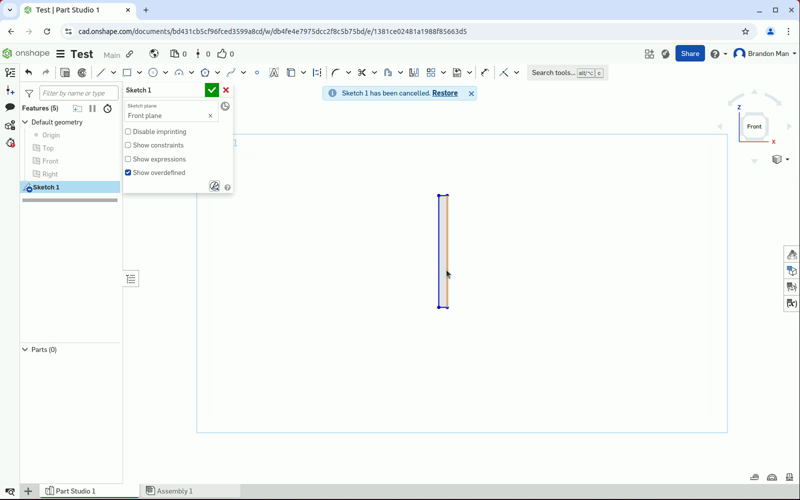
scroll(6)
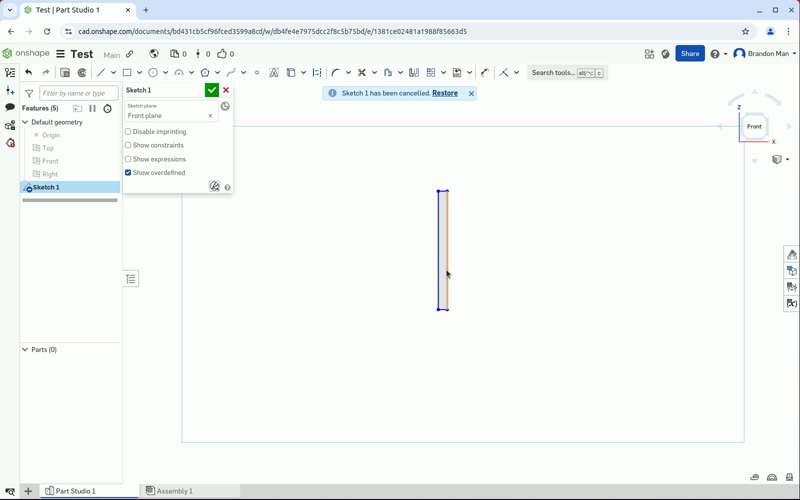
scroll(6)
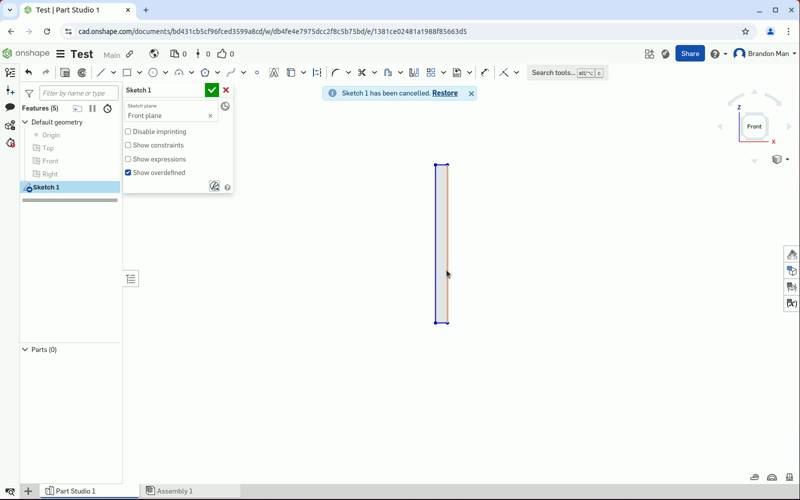
scroll(6)
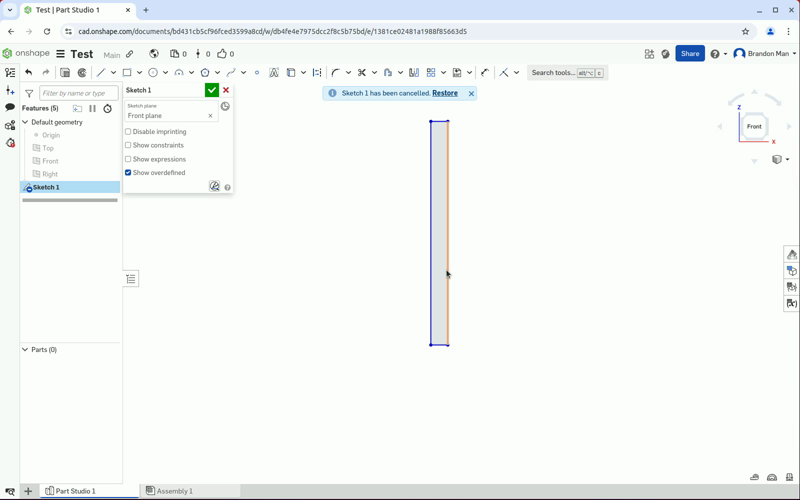
scroll(6)
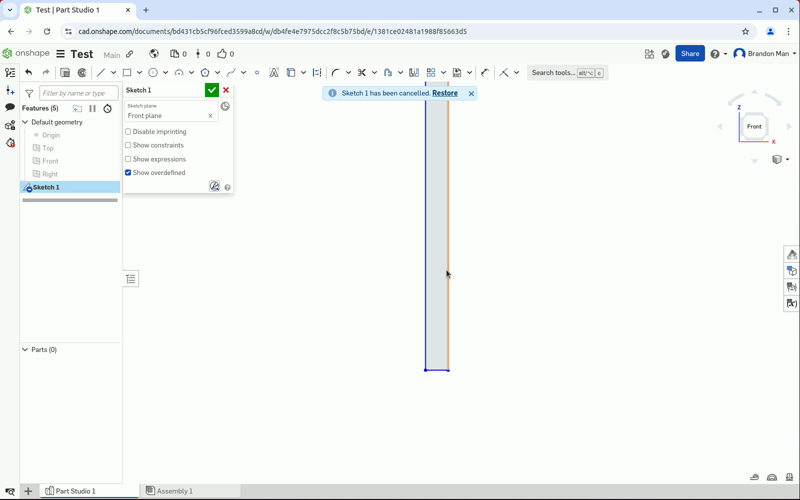
scroll(6)
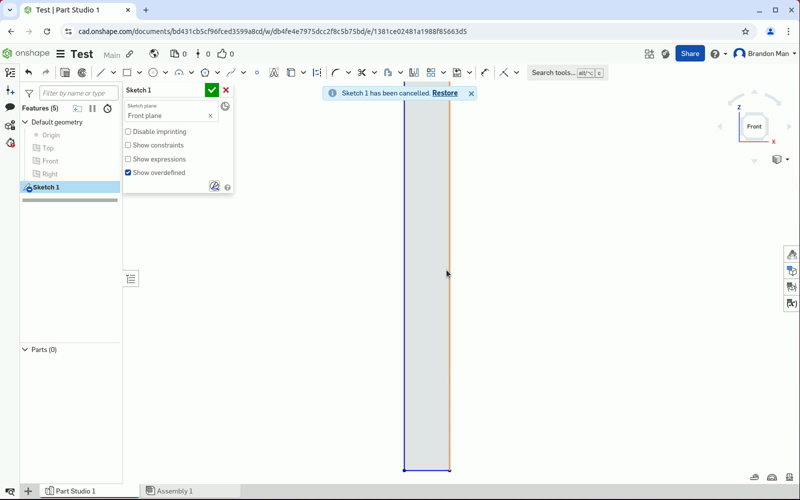
scroll(6)
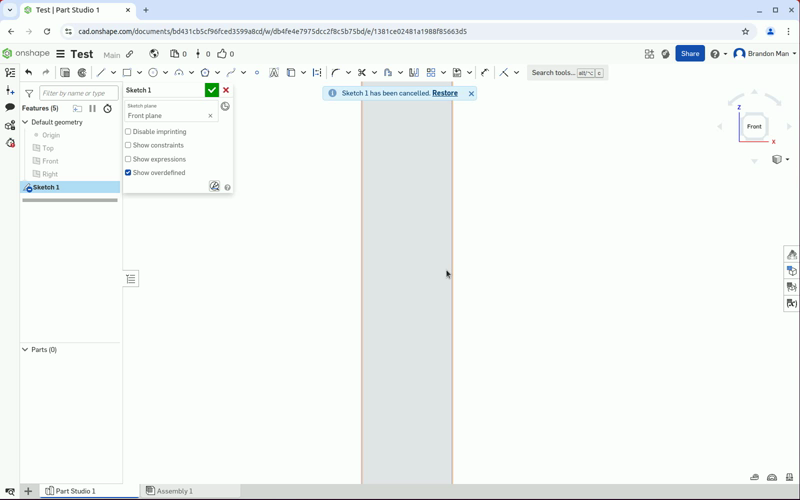
click(446, 269)
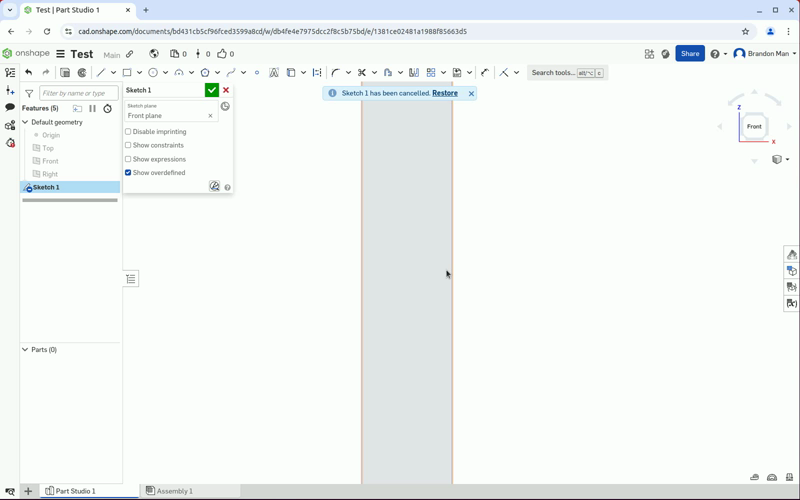
scroll(-6)
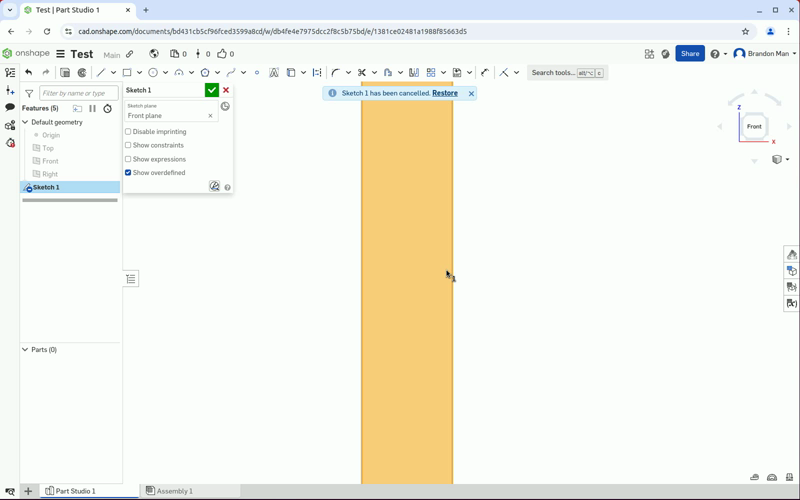
scroll(-6)
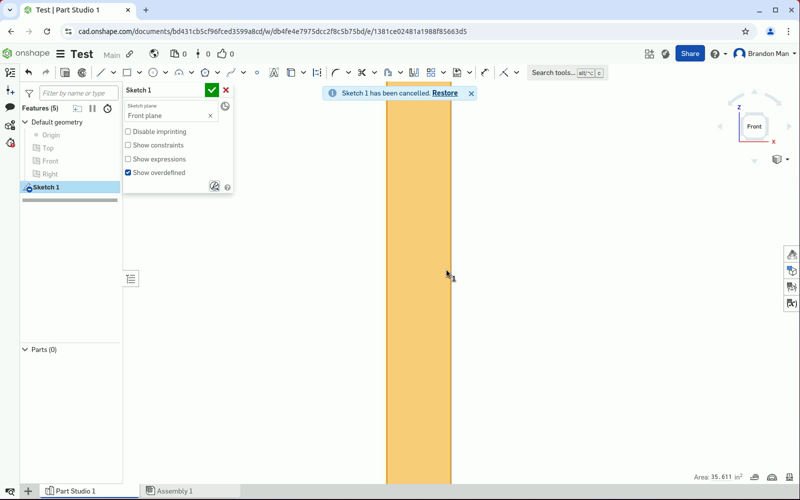
scroll(-6)
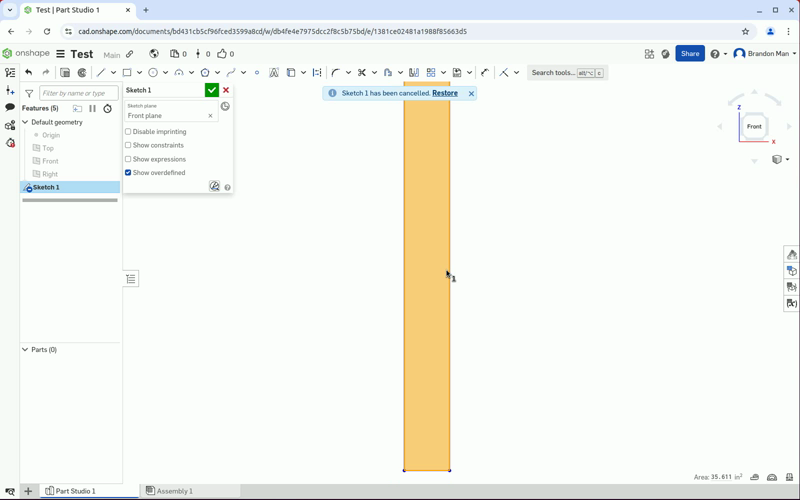
scroll(-6)
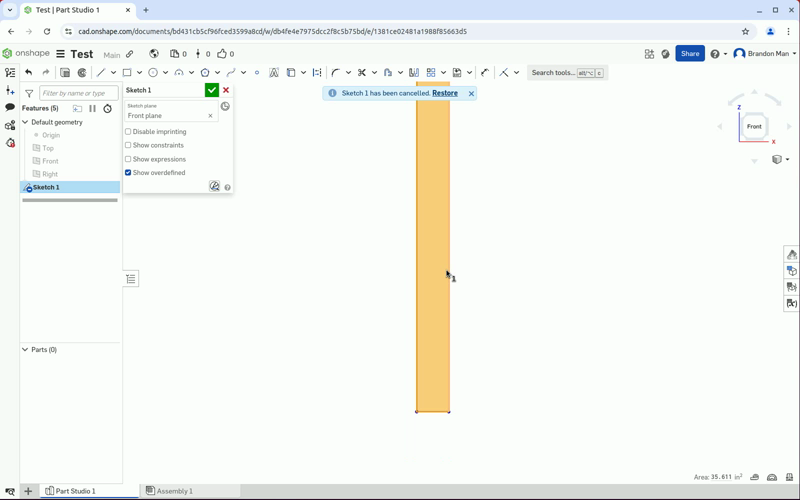
scroll(-6)
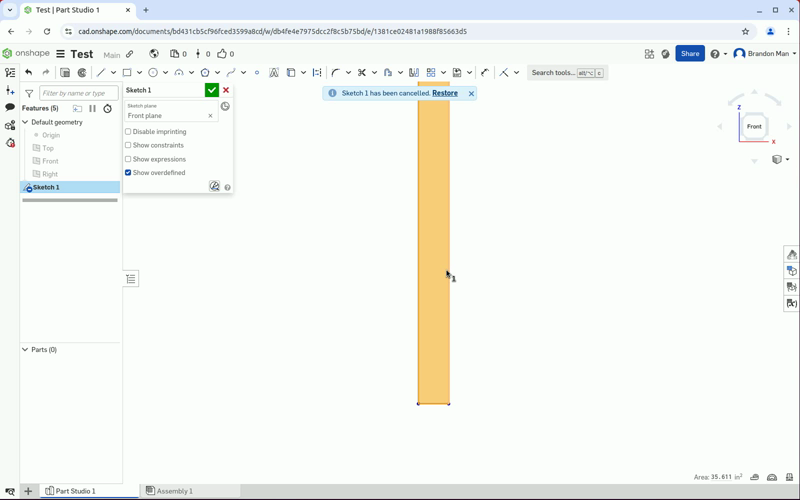
scroll(-6)
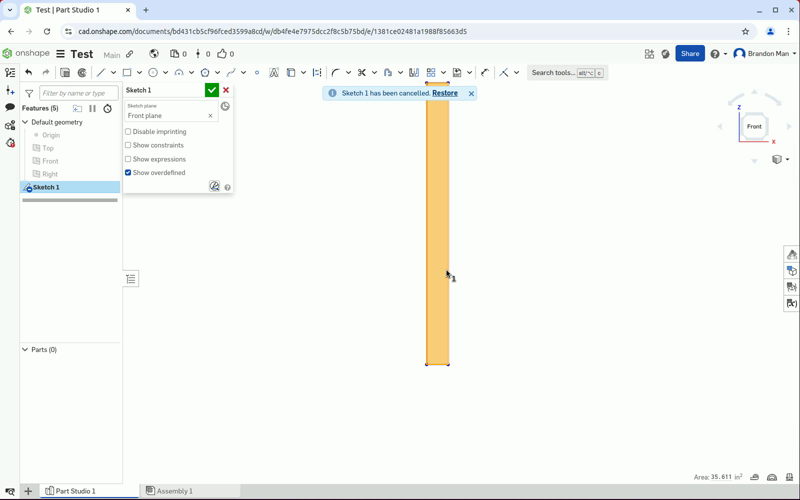
scroll(-6)
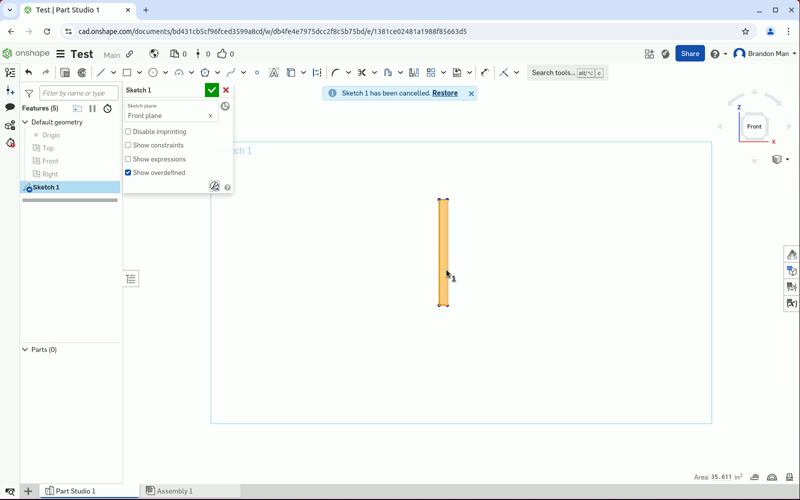
mouse_move(73, 352)
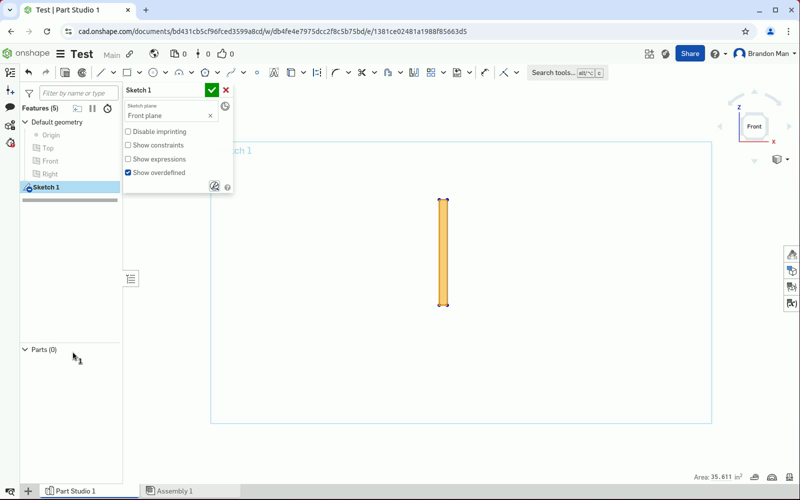
key(shift+y)
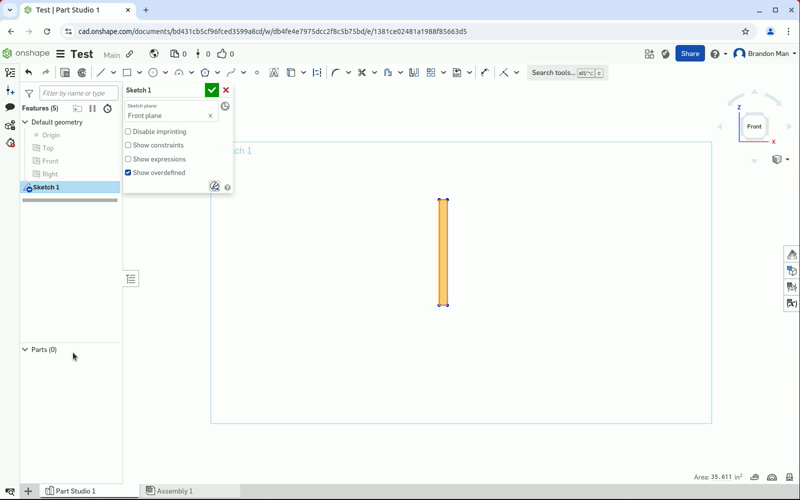
key(shift+e)
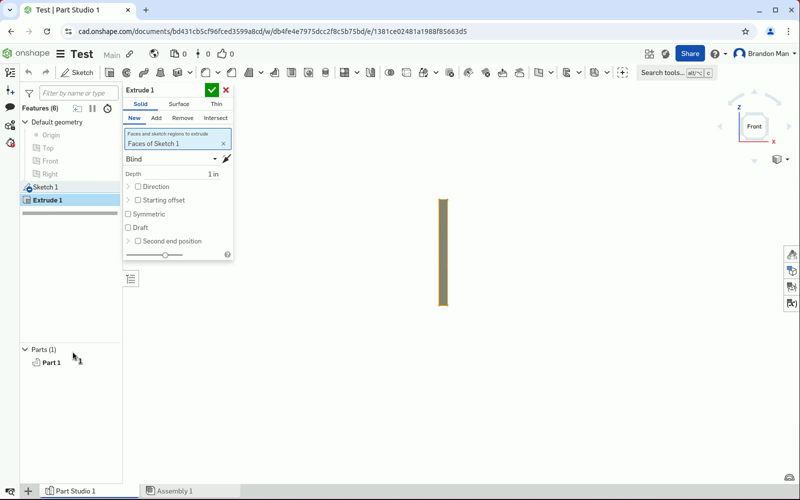
mouse_move(143, 106)
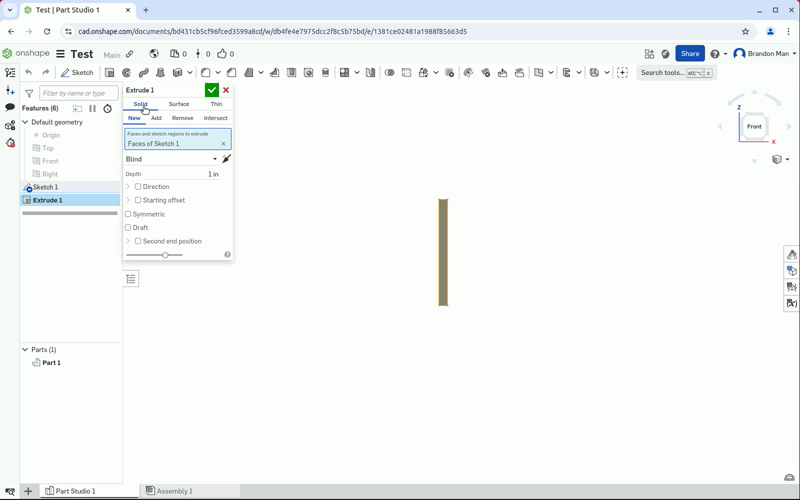
click(143, 106)
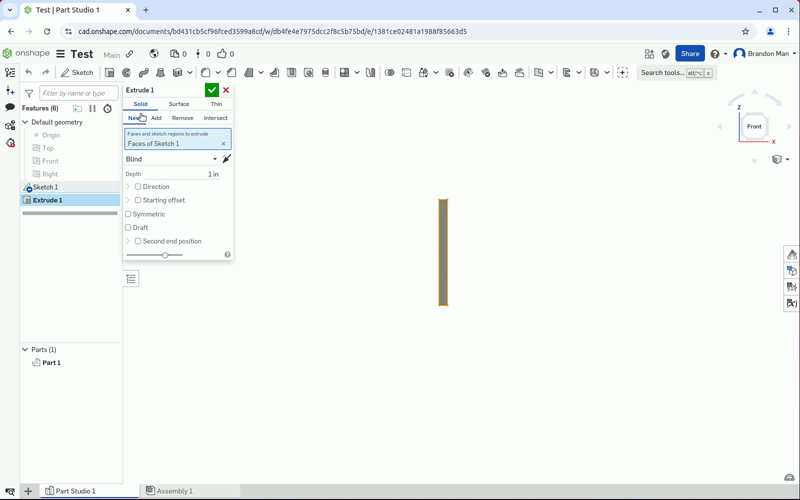
mouse_move(137, 120)
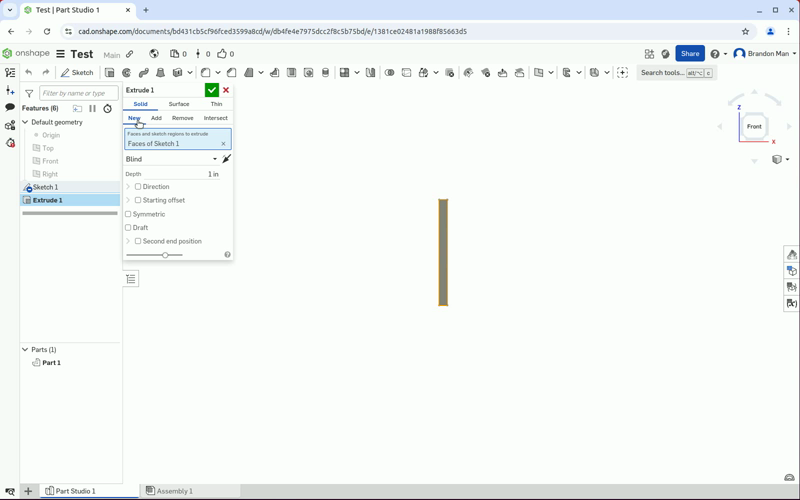
click(137, 120)
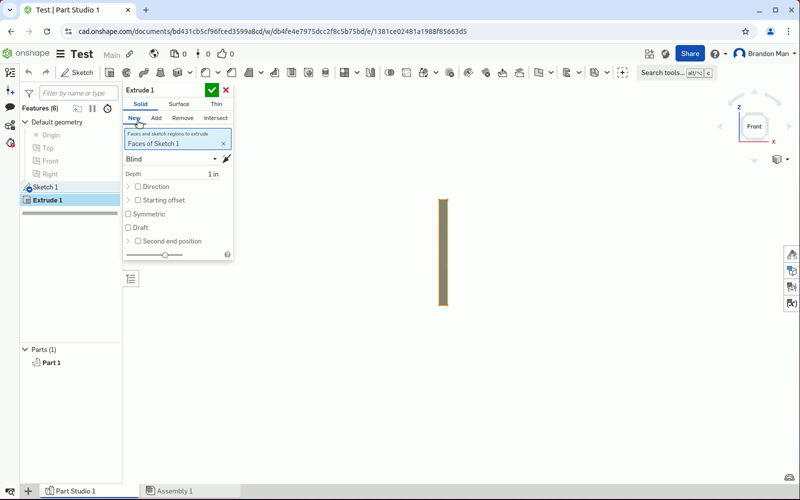
key(tab, 4)
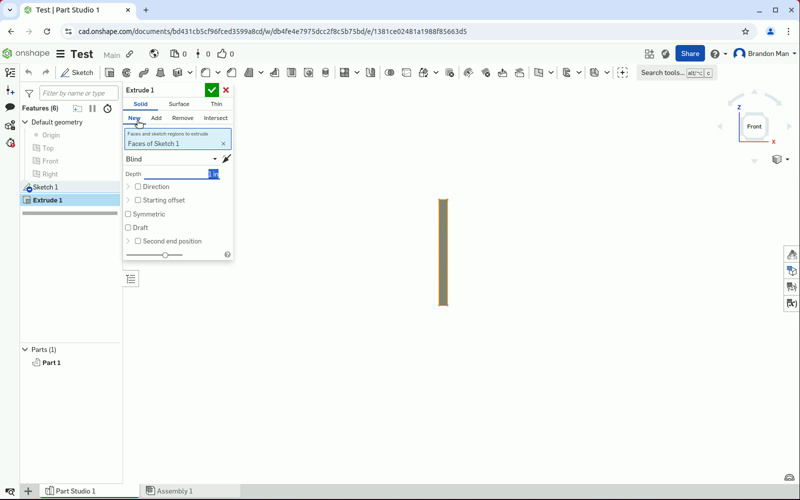
text(23.108)
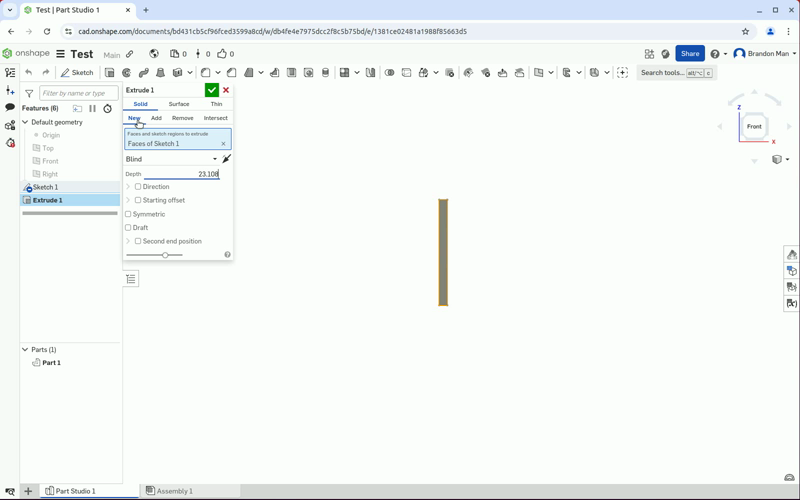
key(enter)
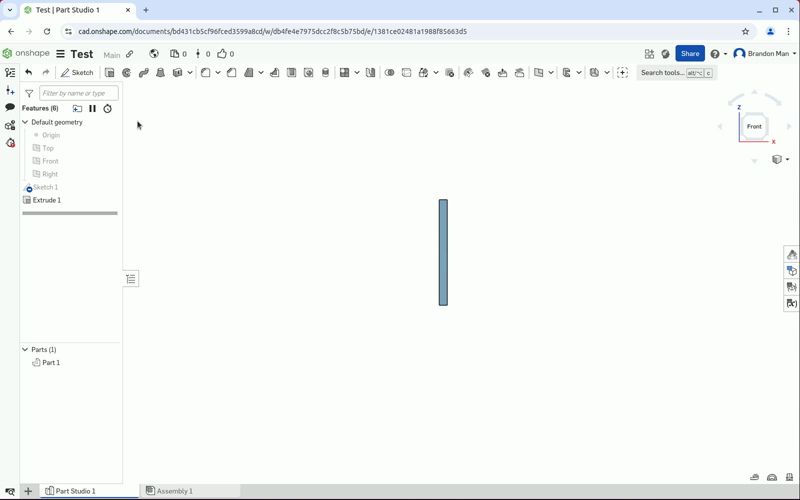
key(shift+h)
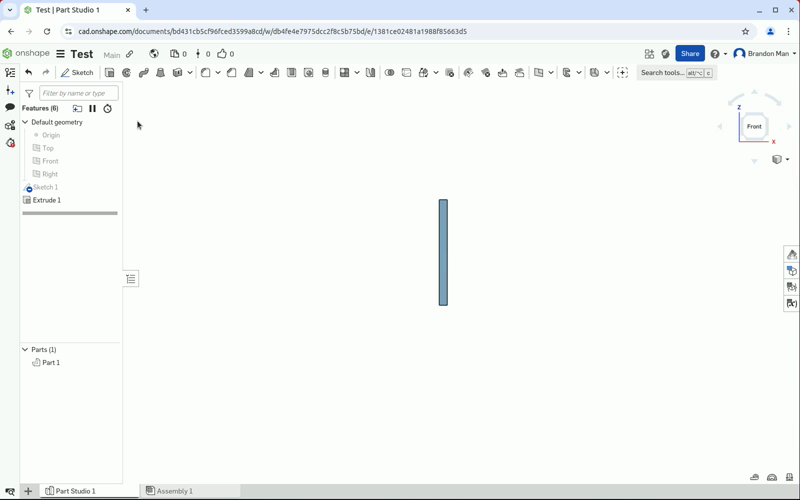
key(shift+h)
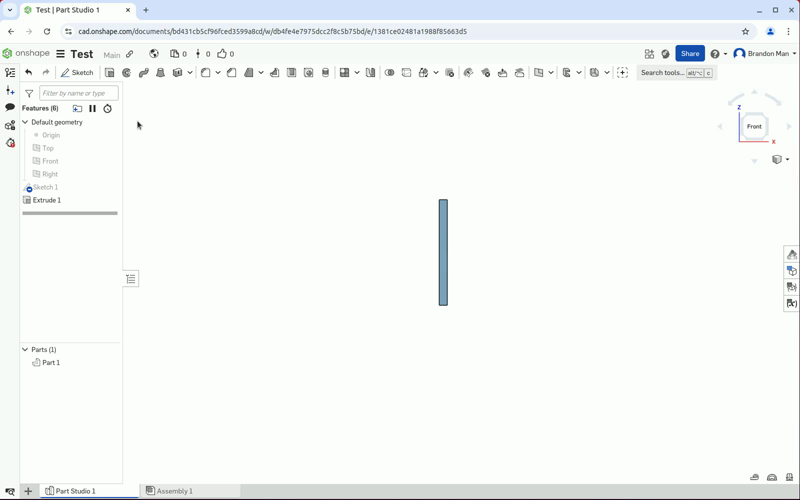
mouse_move(73, 189)
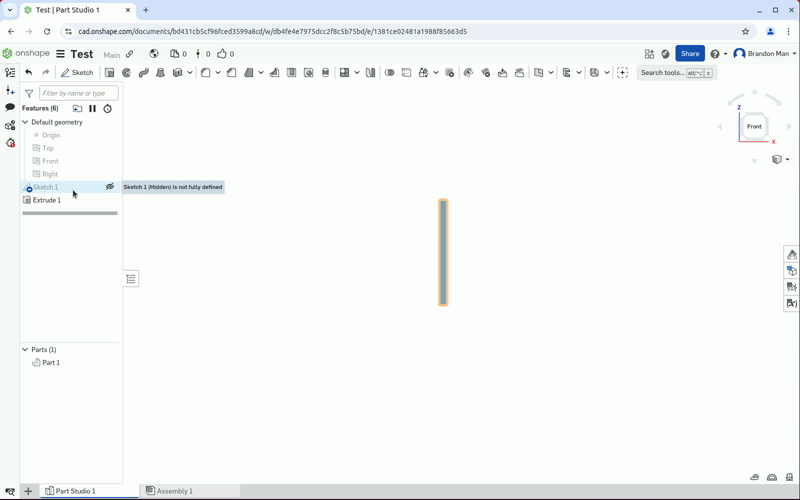
click(73, 189)
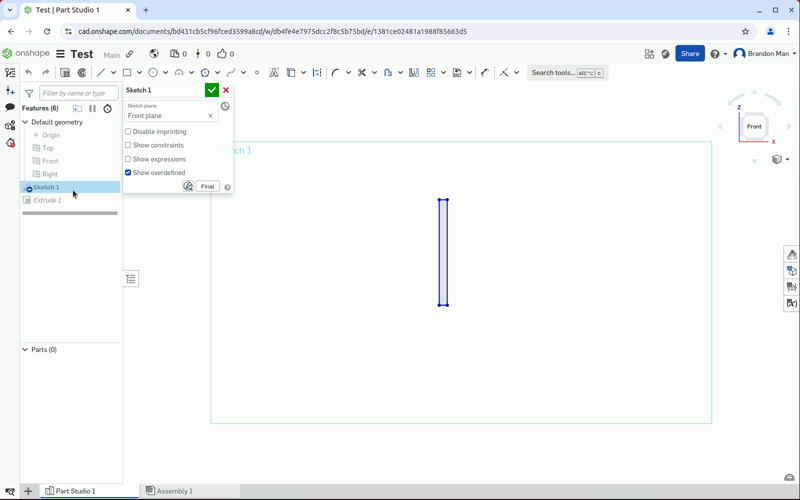
mouse_move(229, 92)
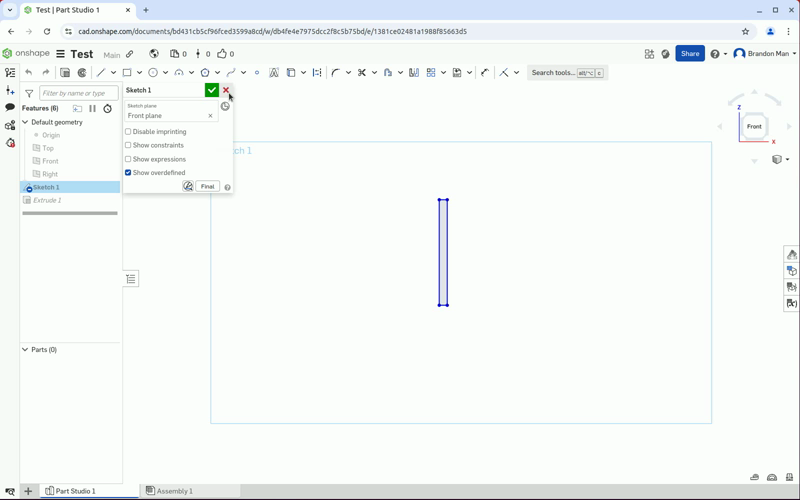
click(229, 92)
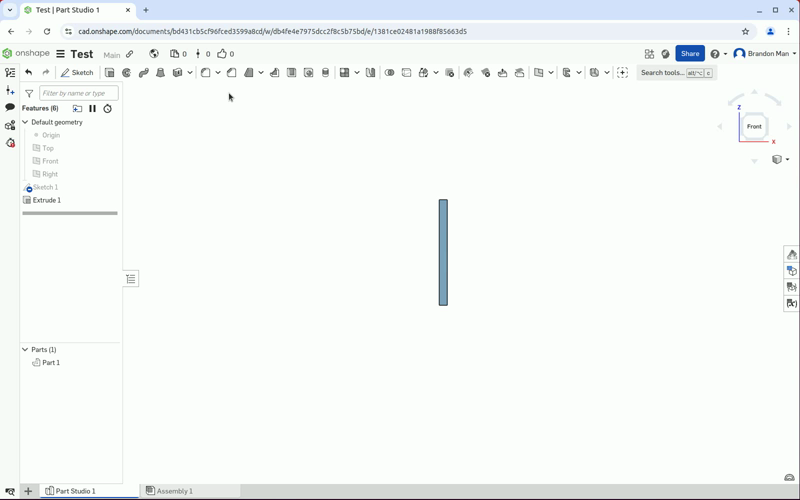
mouse_move(73, 352)
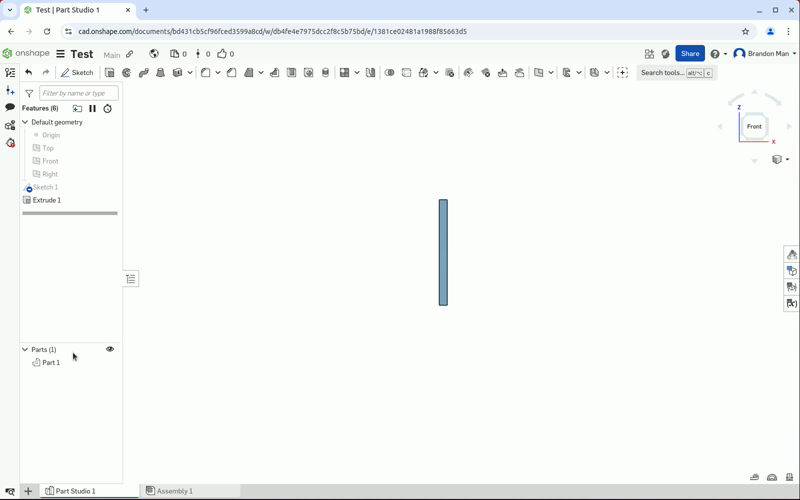
key(y)
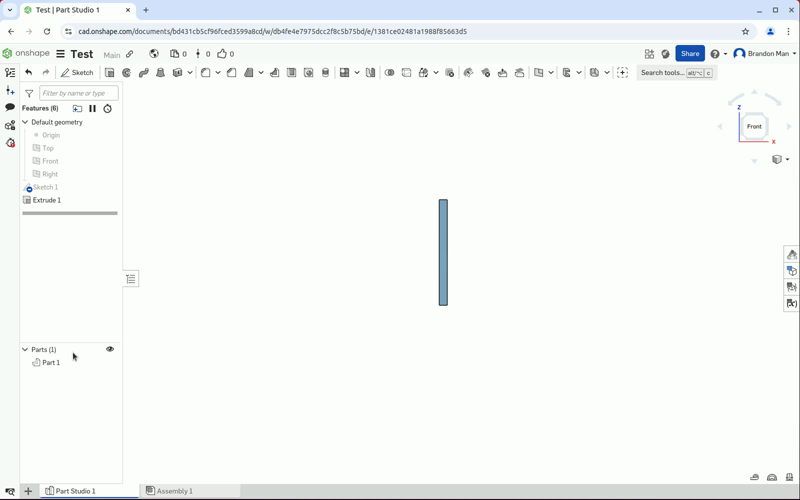
key(shift+p)
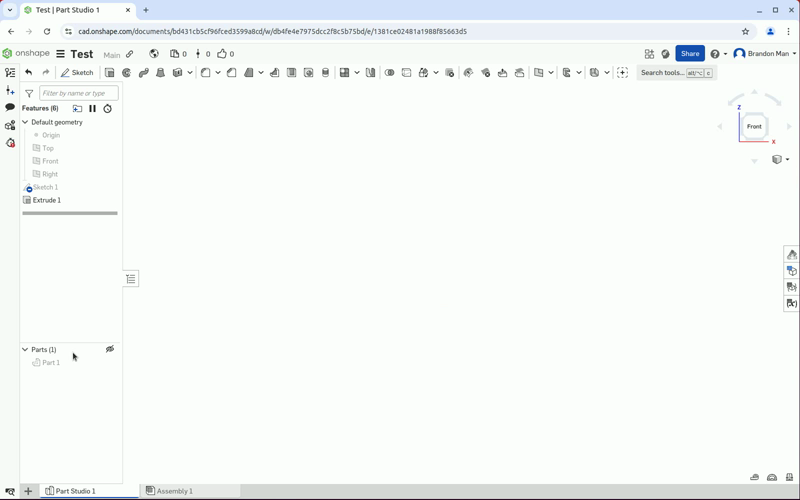
key(space)
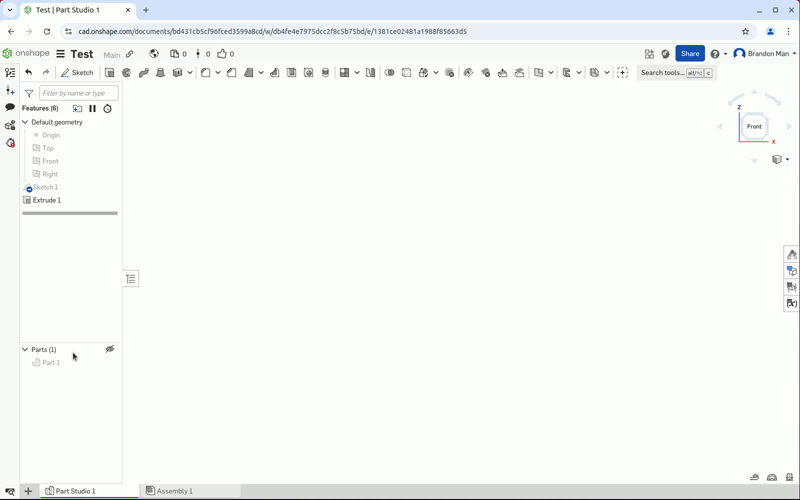
key_down(shift)
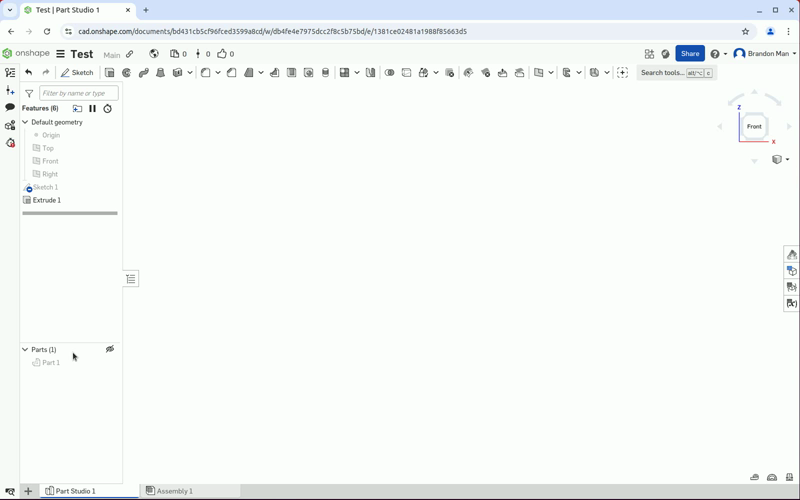
key(left)
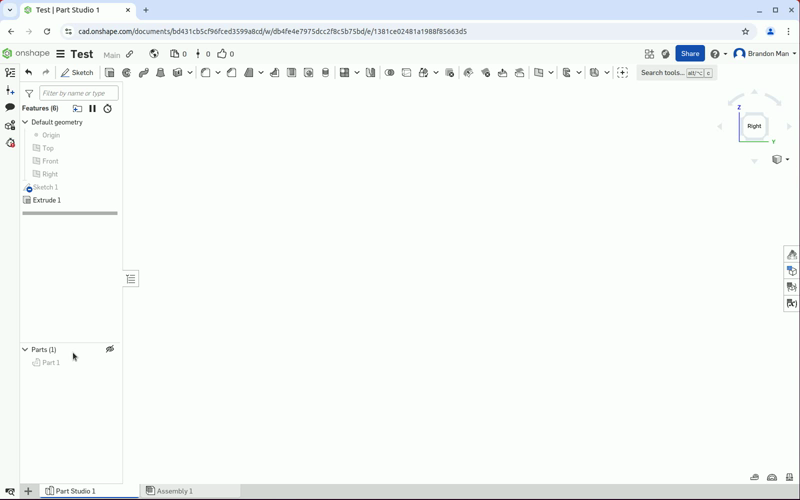
key_up(shift)
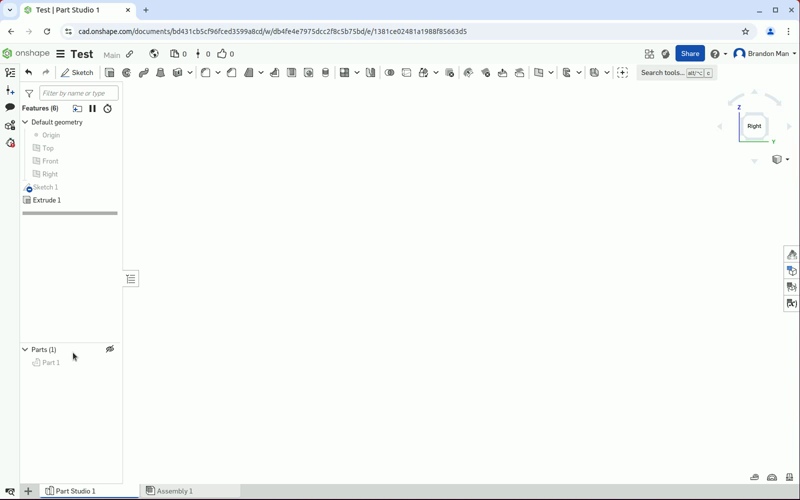
mouse_move(73, 352)
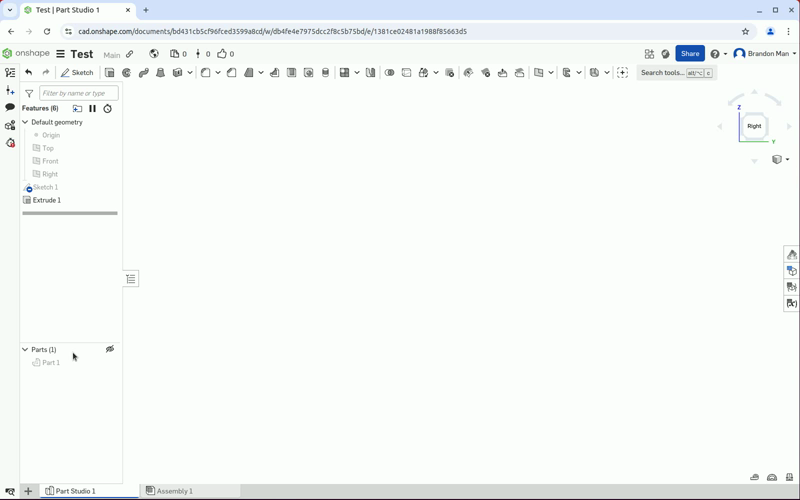
key(shift+y)
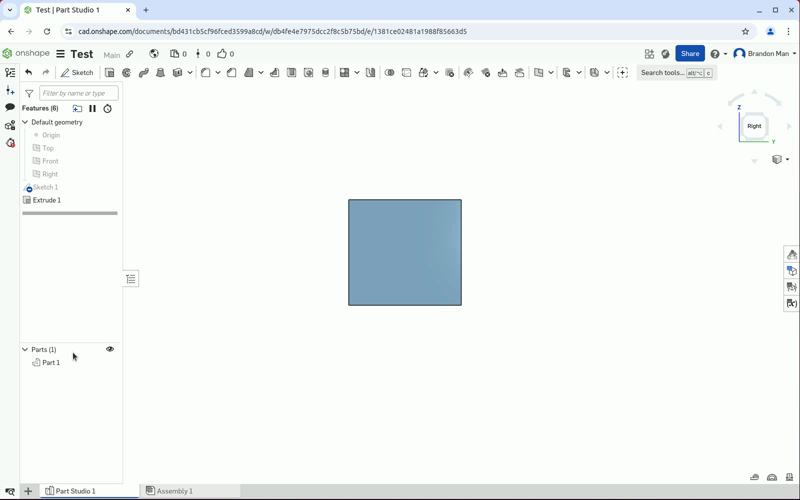
mouse_move(541, 75)
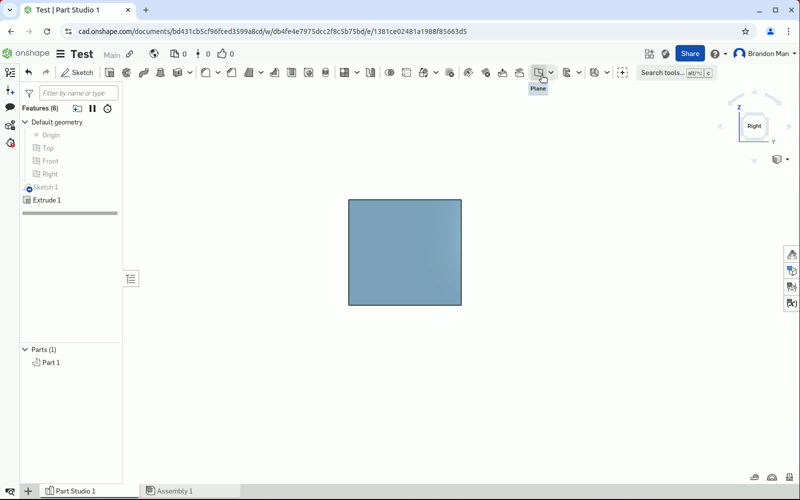
click(541, 75)
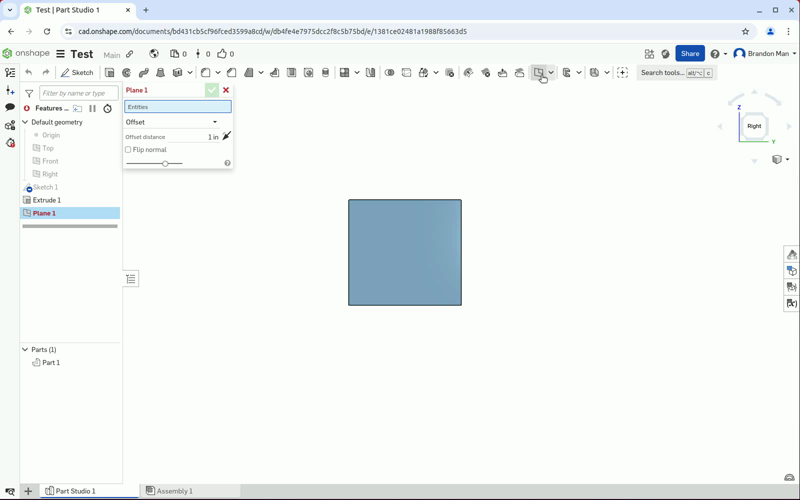
mouse_move(73, 176)
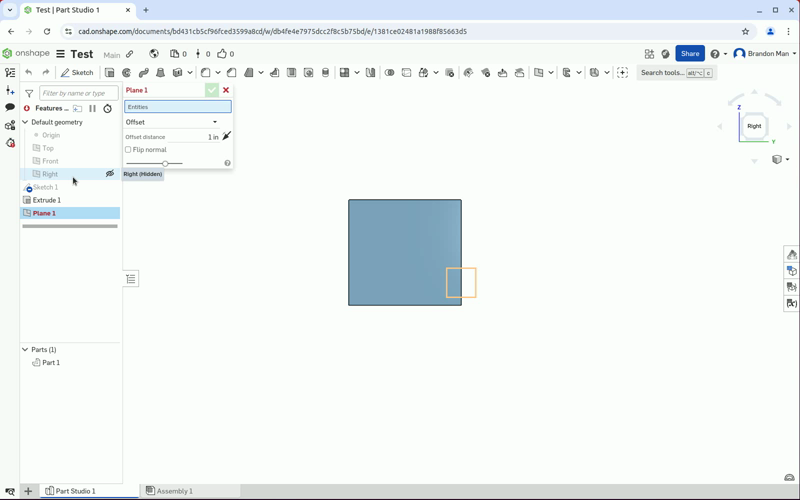
click(73, 176)
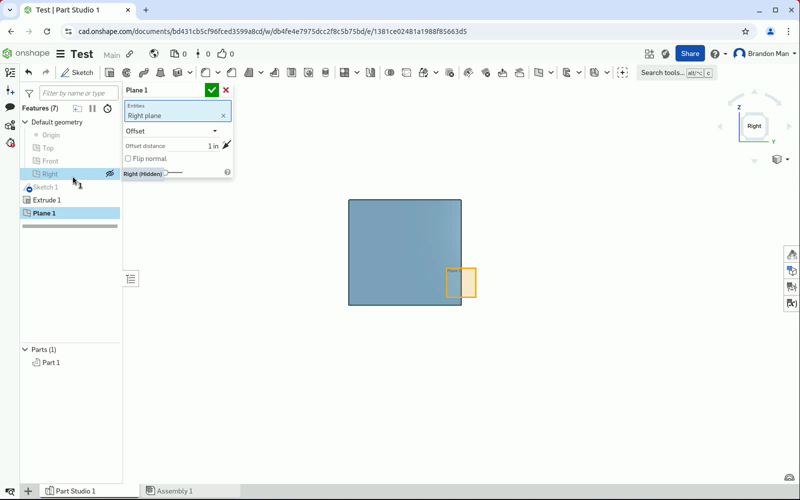
key(tab, 2)
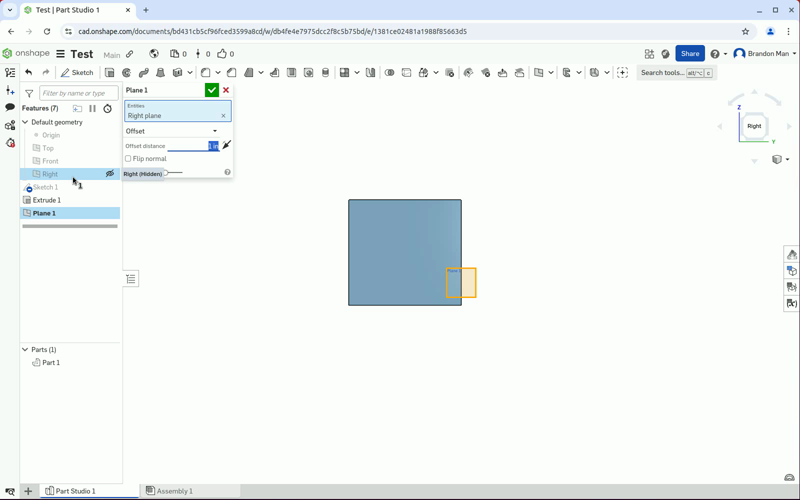
text(2.65)
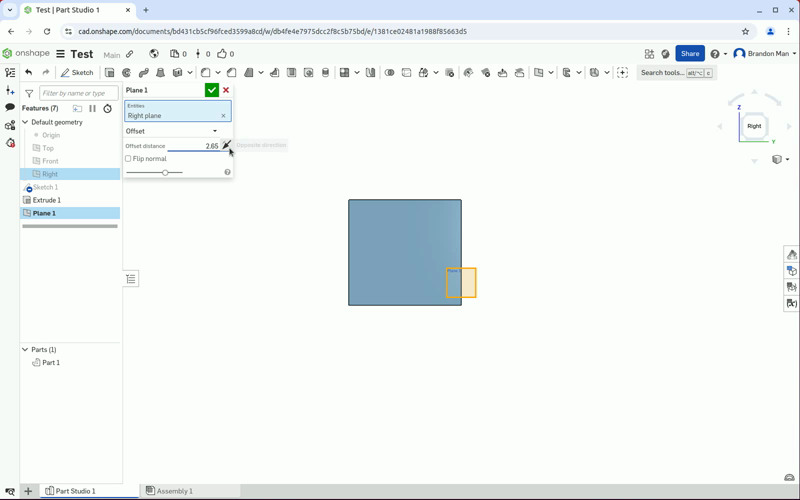
mouse_move(229, 147)
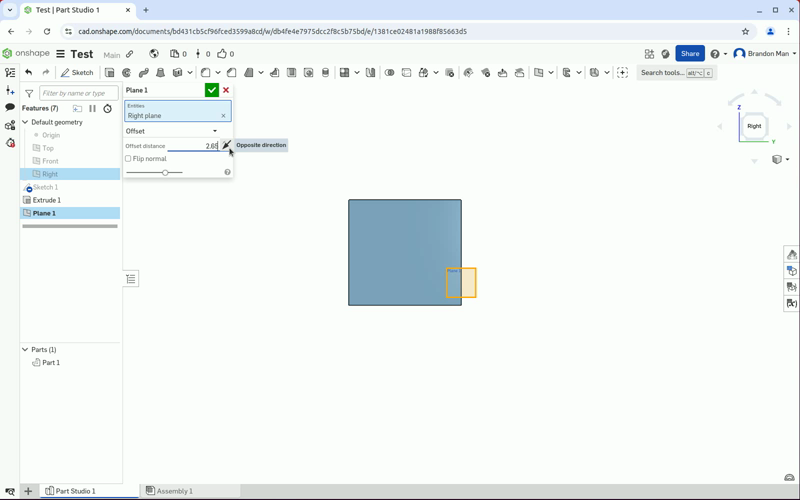
click(229, 147)
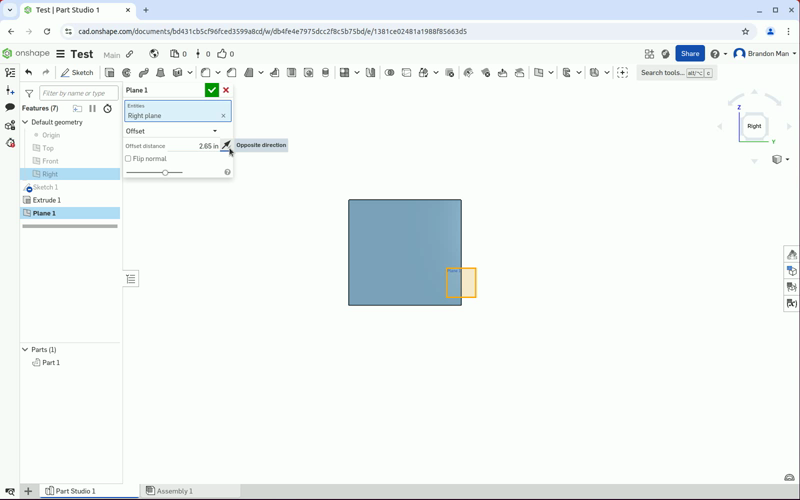
key(enter, 2)
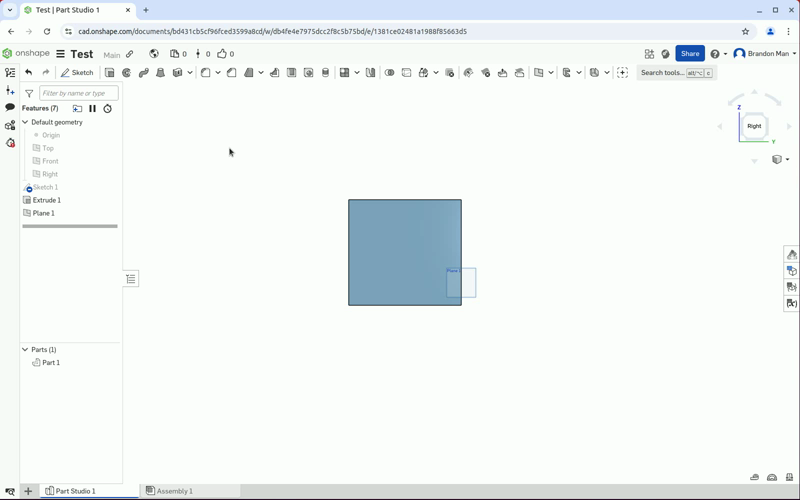
key(shift+s)
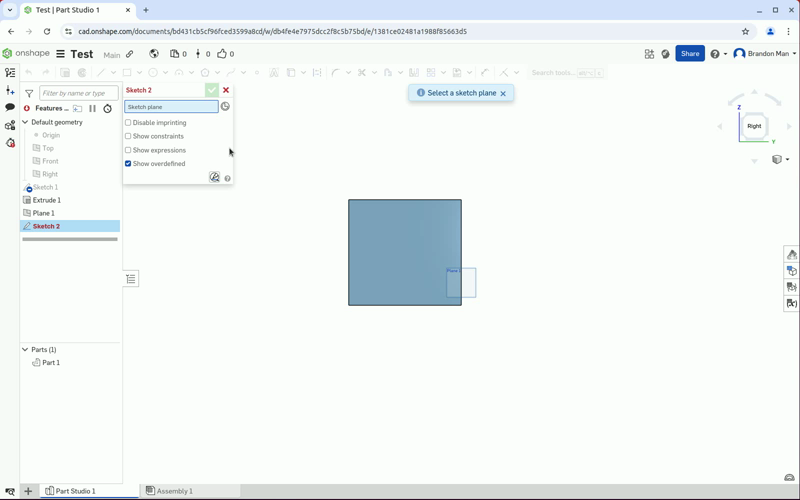
mouse_move(73, 215)
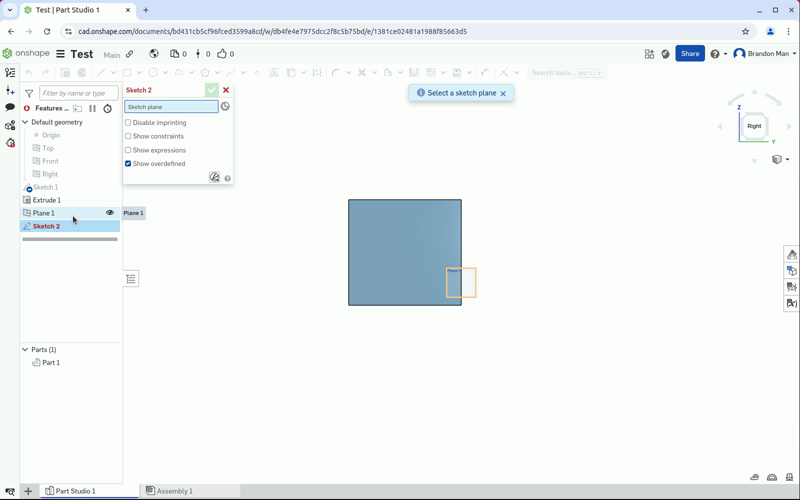
click(73, 215)
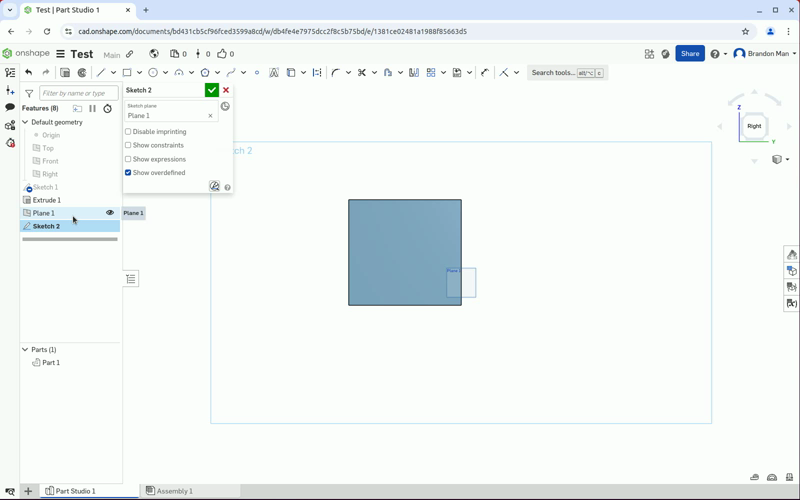
mouse_move(73, 352)
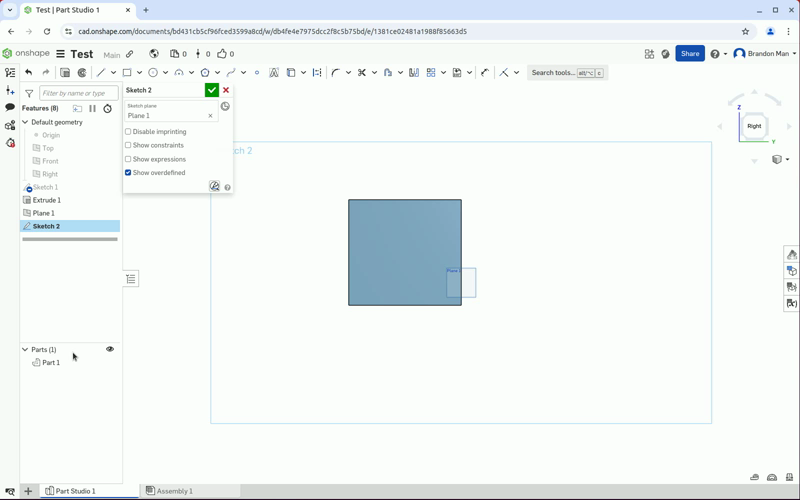
key(y)
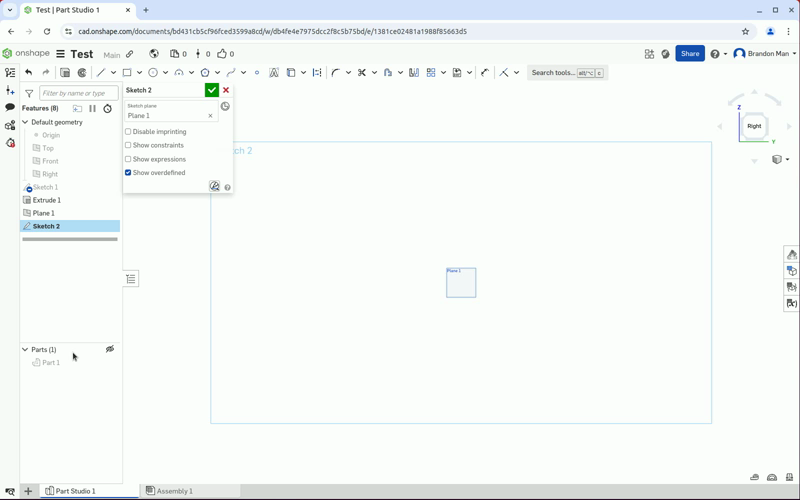
key(l)
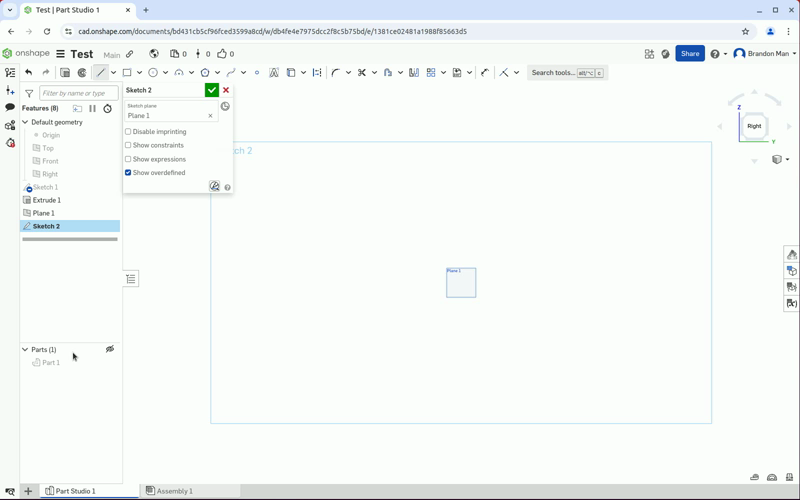
key_down(shift)
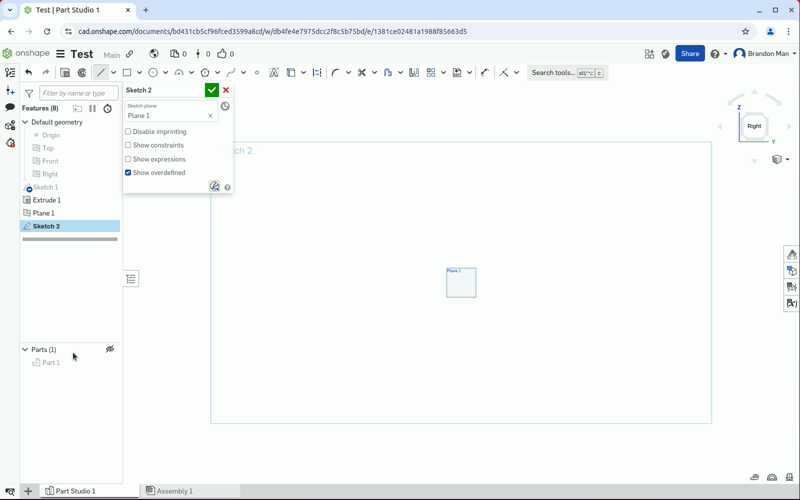
mouse_move(348, 266)
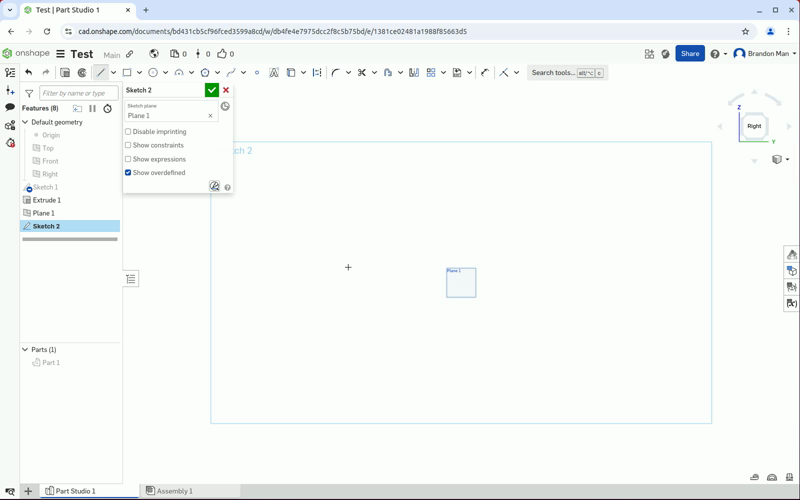
click(348, 266)
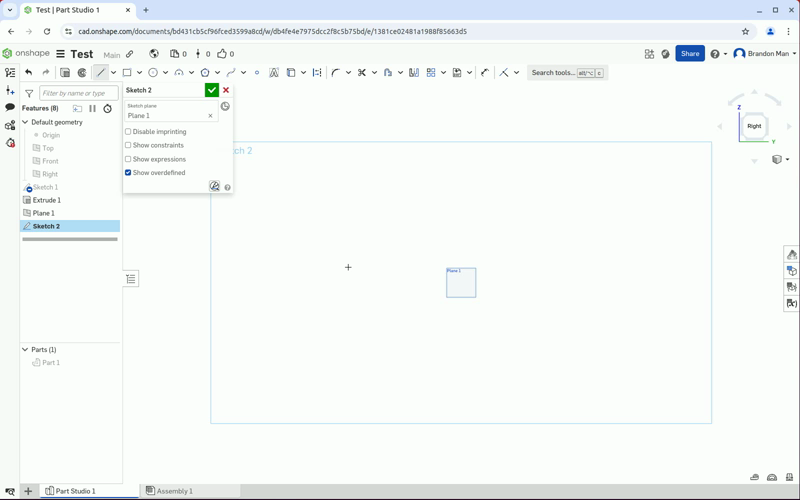
key_up(shift)
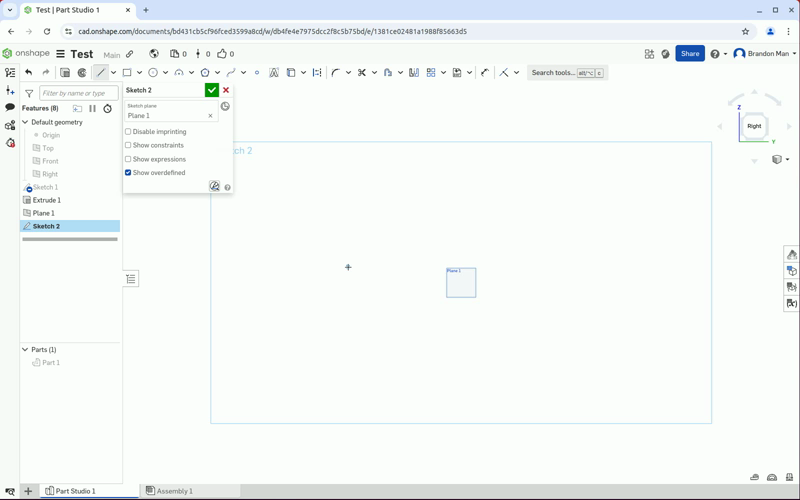
key_down(shift)
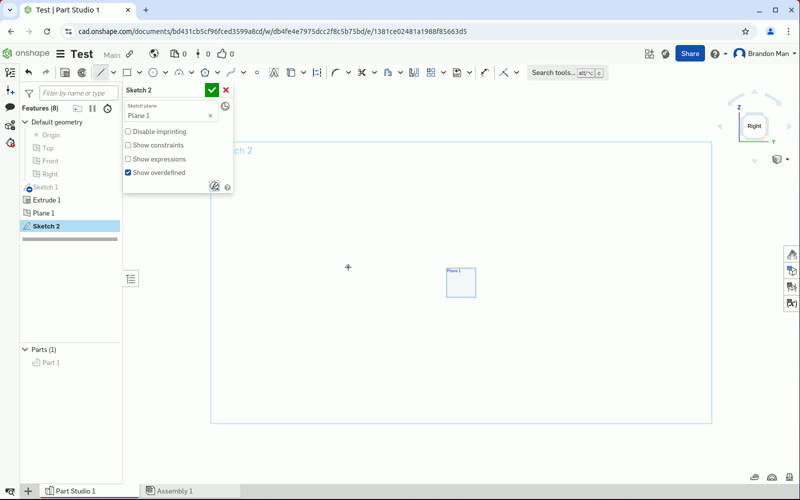
mouse_move(378, 266)
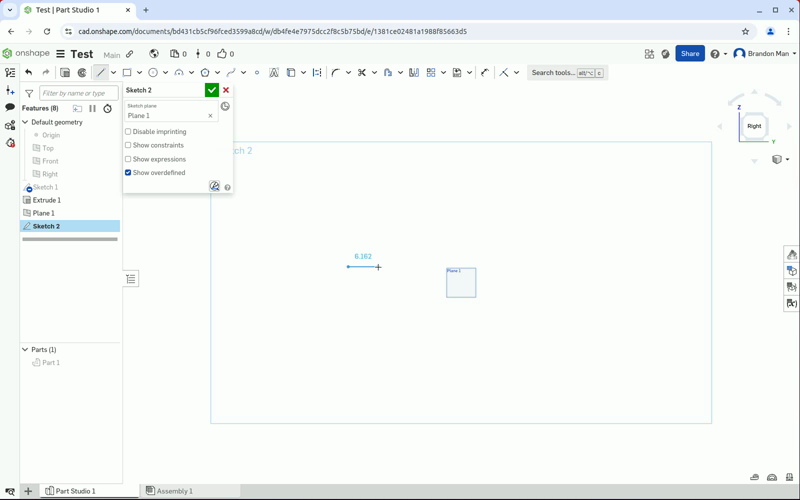
mouse_move(356, 274)
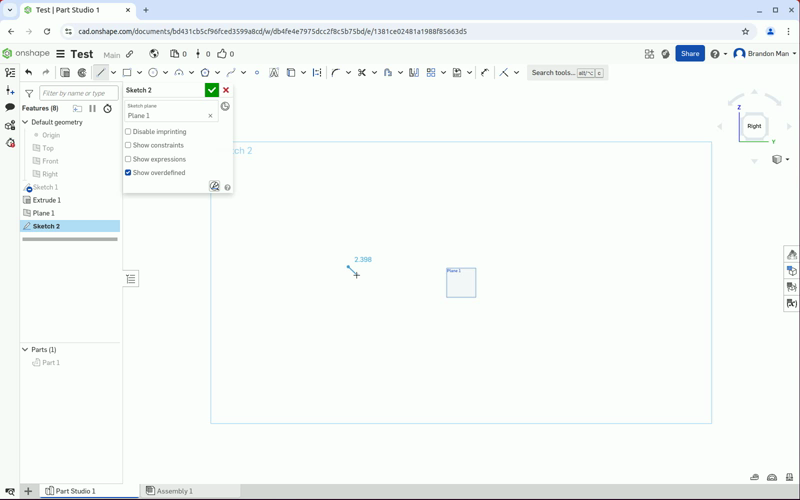
click(356, 274)
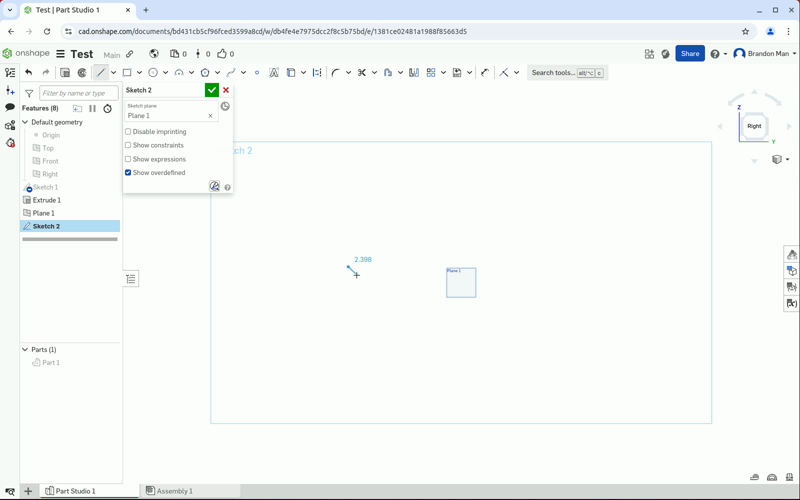
key_up(shift)
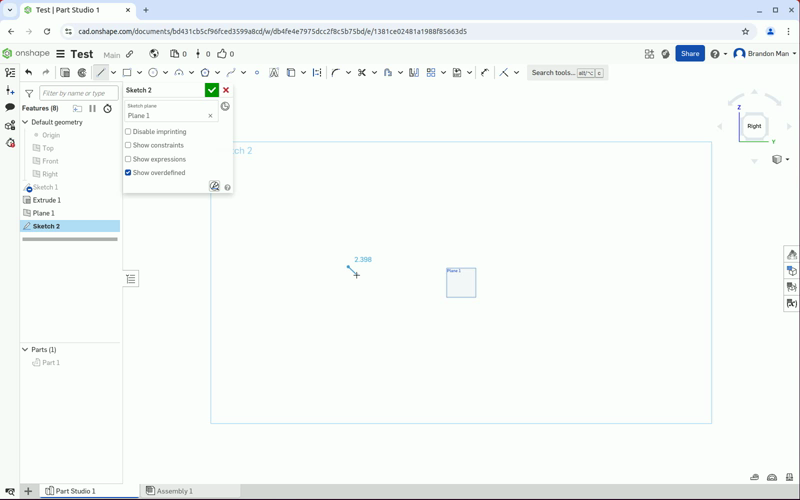
key_down(shift)
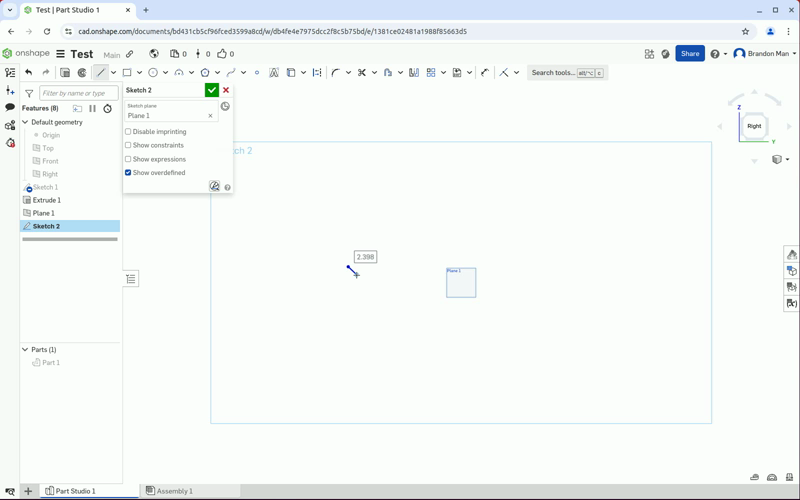
mouse_move(386, 274)
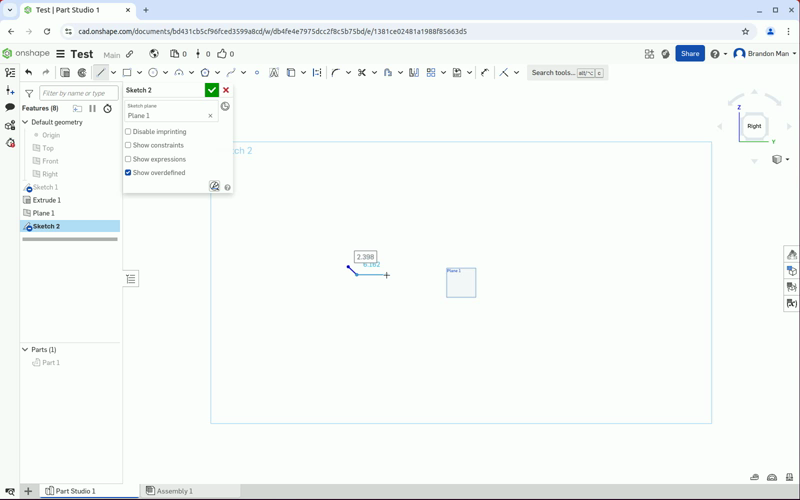
mouse_move(356, 255)
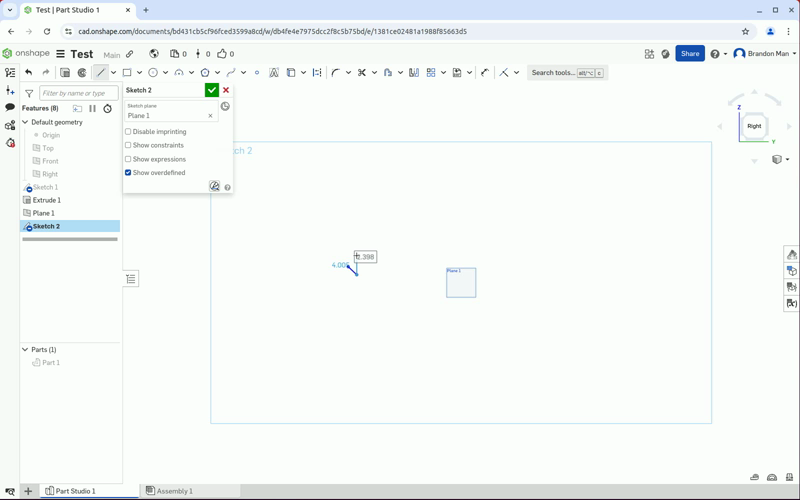
click(356, 255)
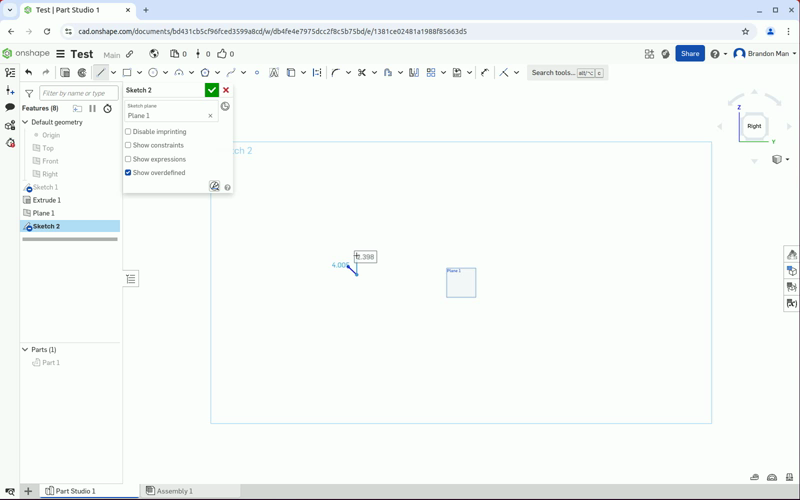
key_up(shift)
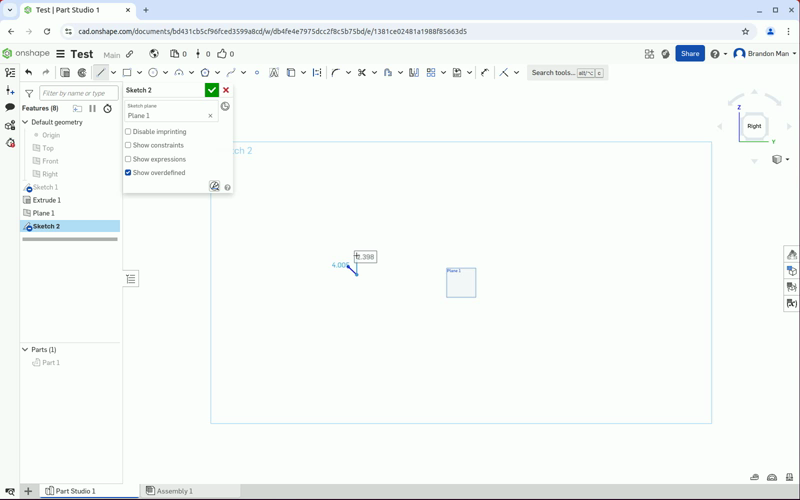
key_down(shift)
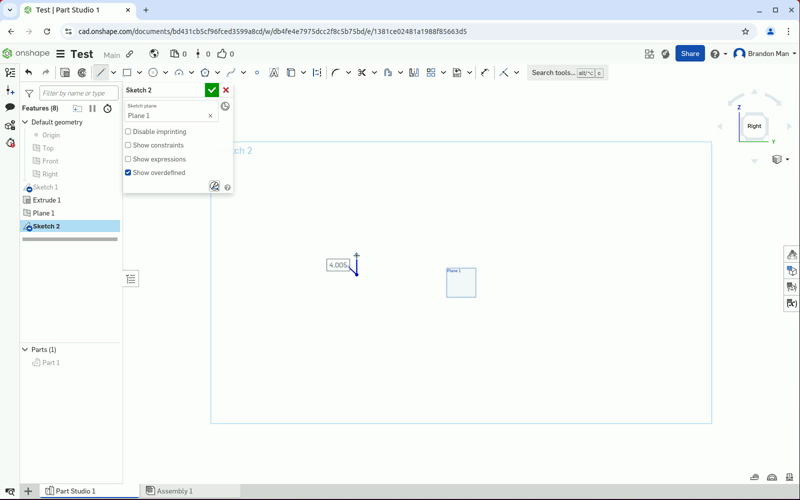
mouse_move(386, 255)
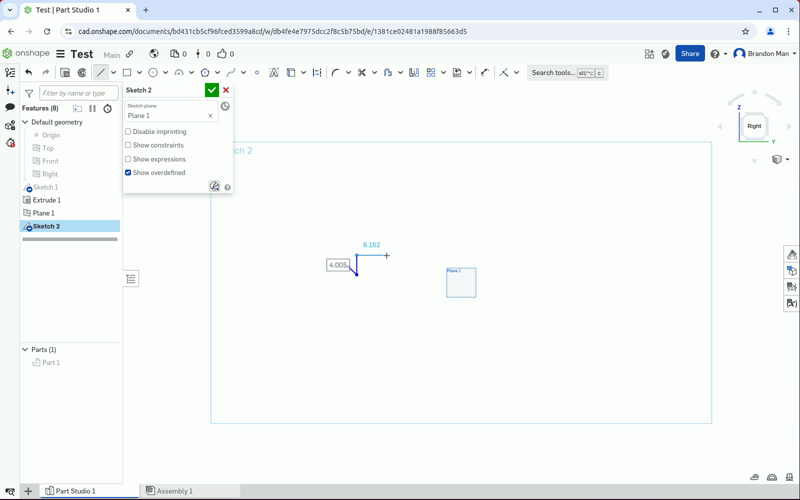
mouse_move(348, 255)
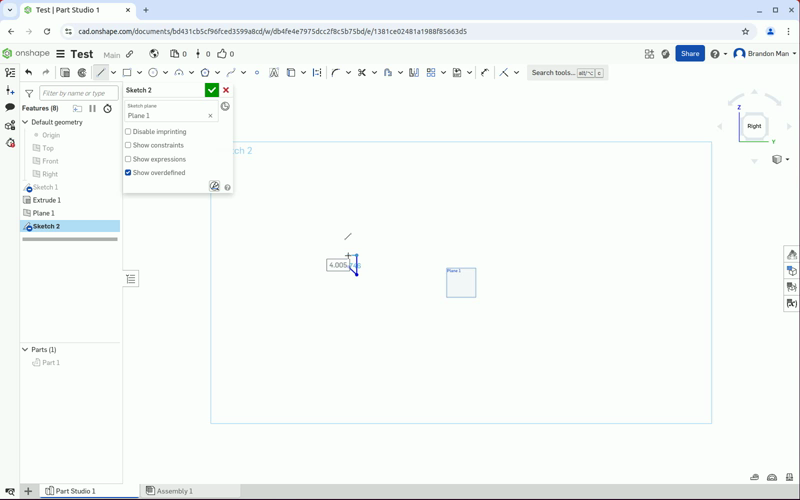
click(348, 255)
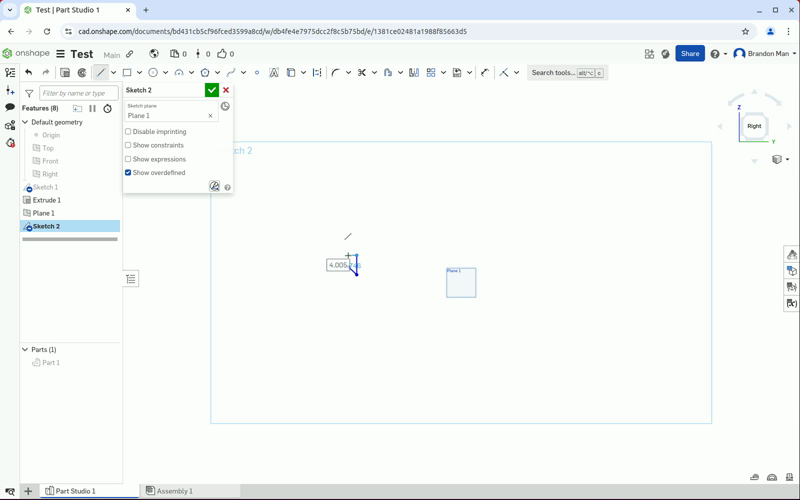
key_up(shift)
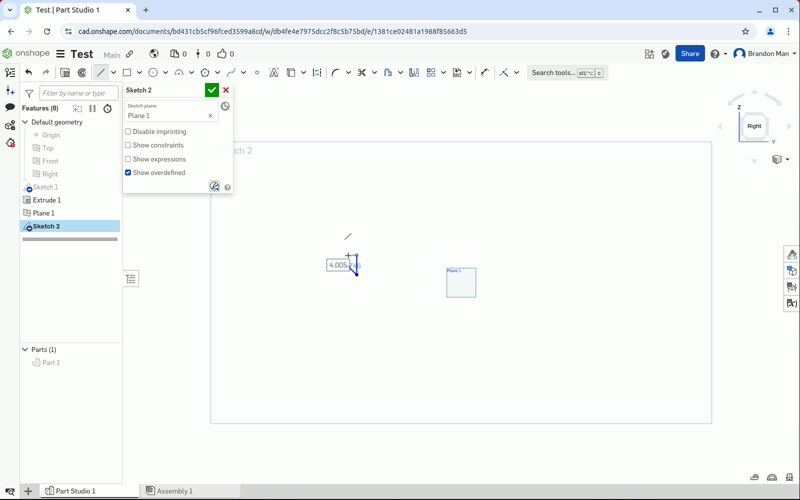
mouse_move(378, 255)
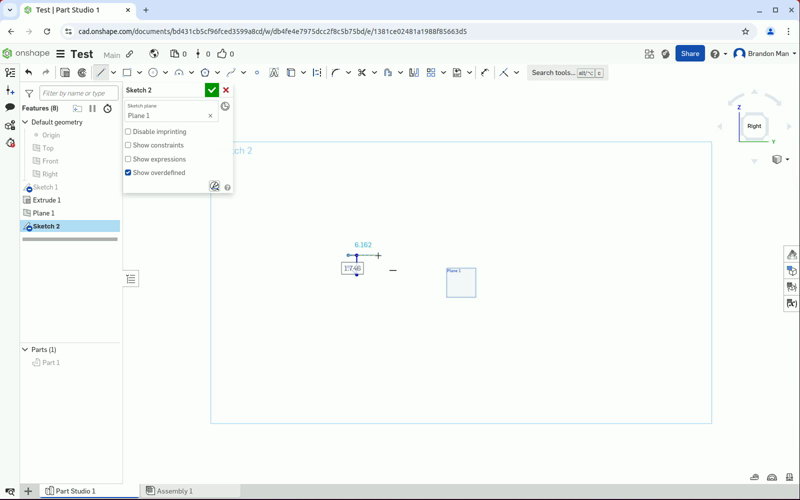
key_down(shift)
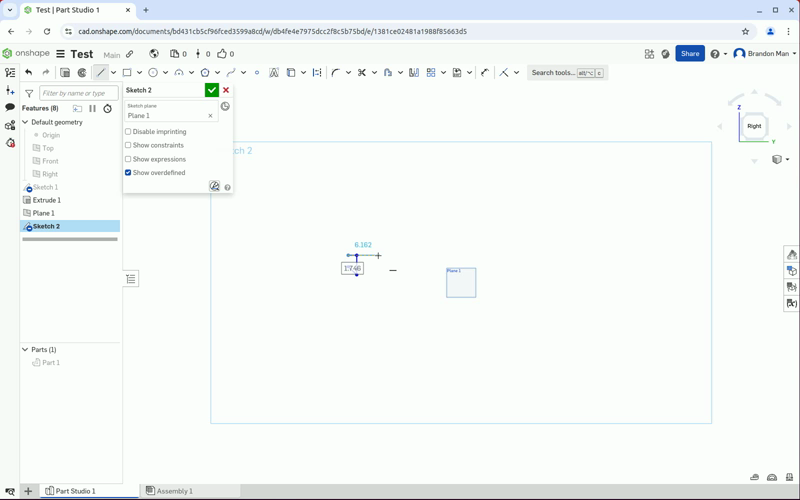
mouse_move(348, 266)
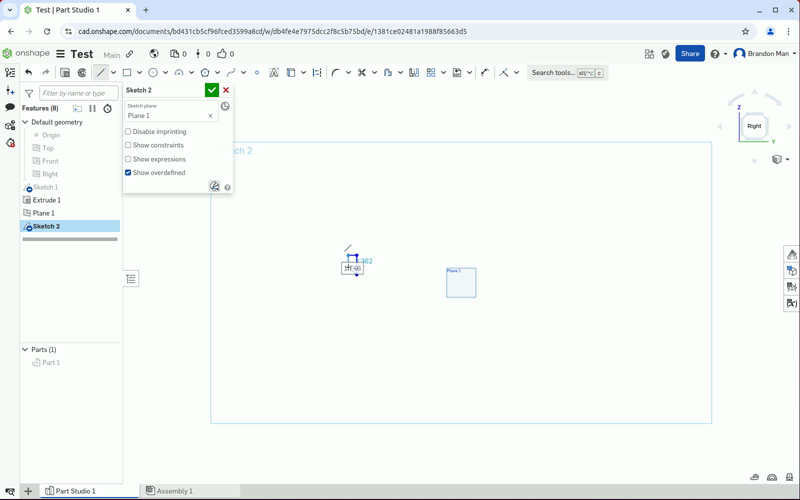
key_up(shift)
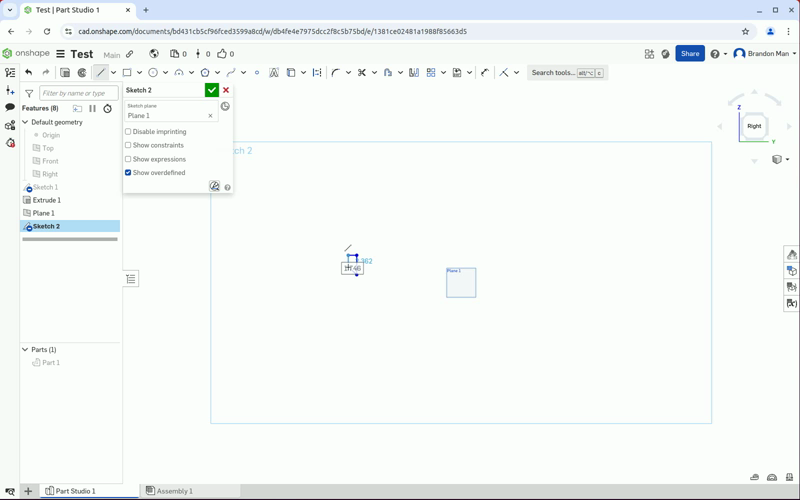
click(348, 266)
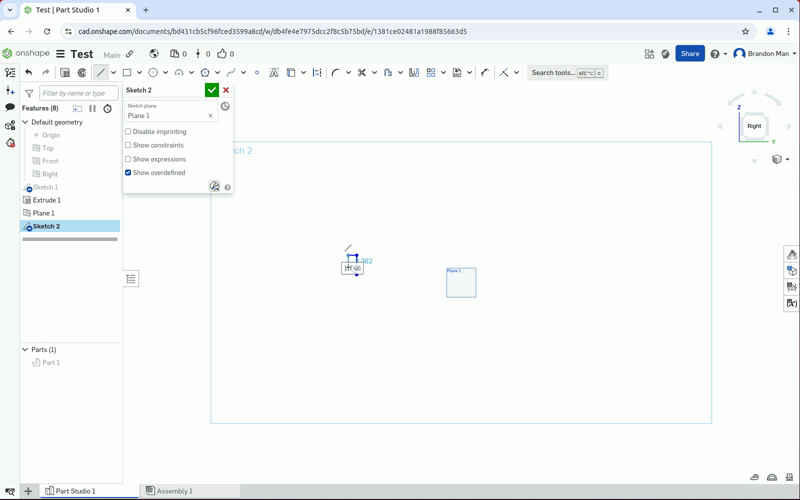
key(esc)
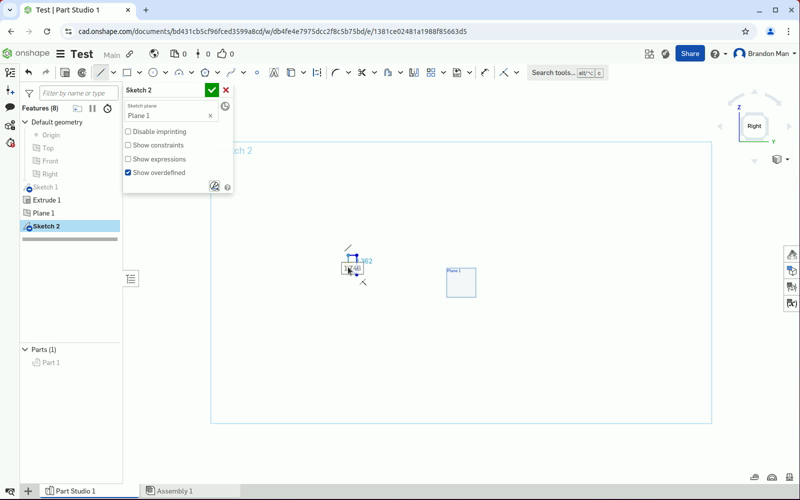
mouse_move(354, 255)
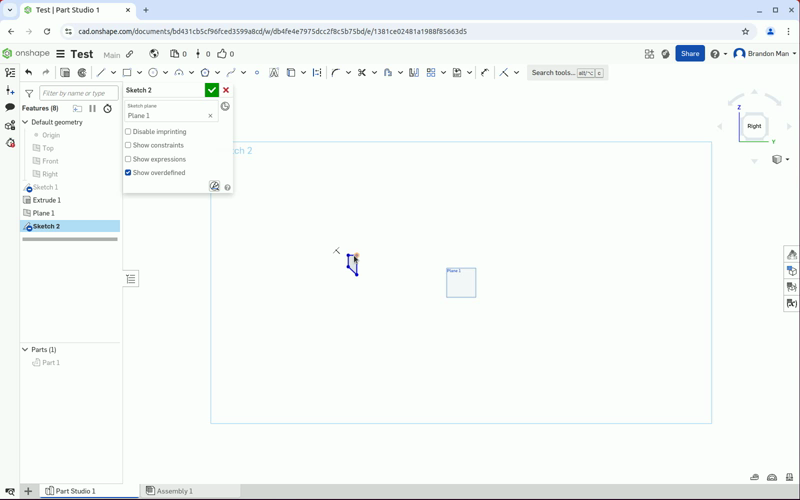
scroll(6)
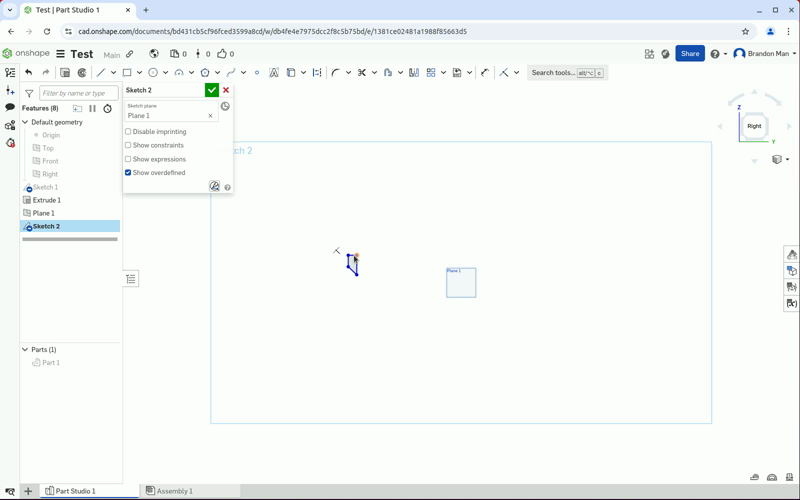
scroll(6)
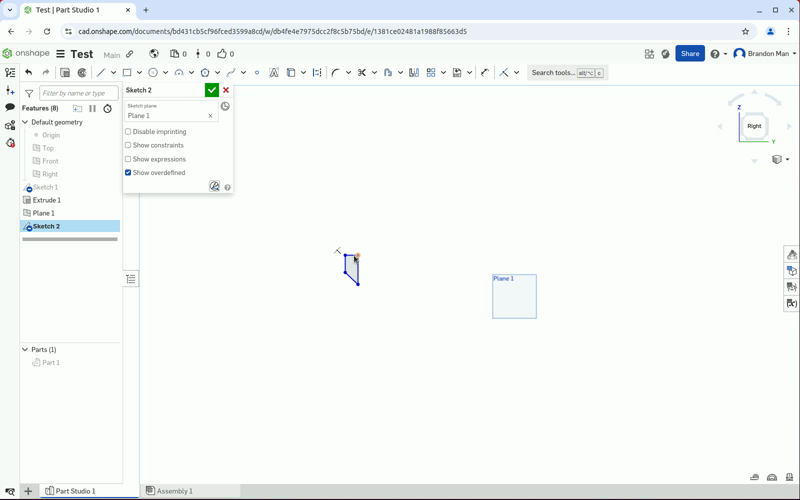
scroll(6)
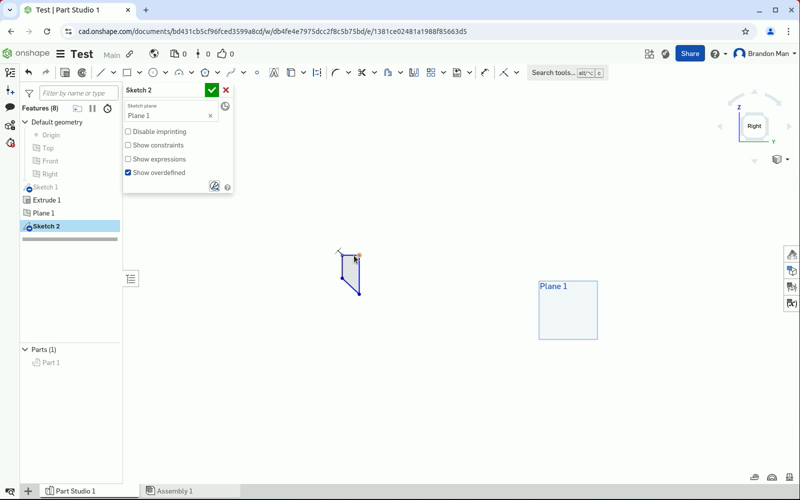
scroll(6)
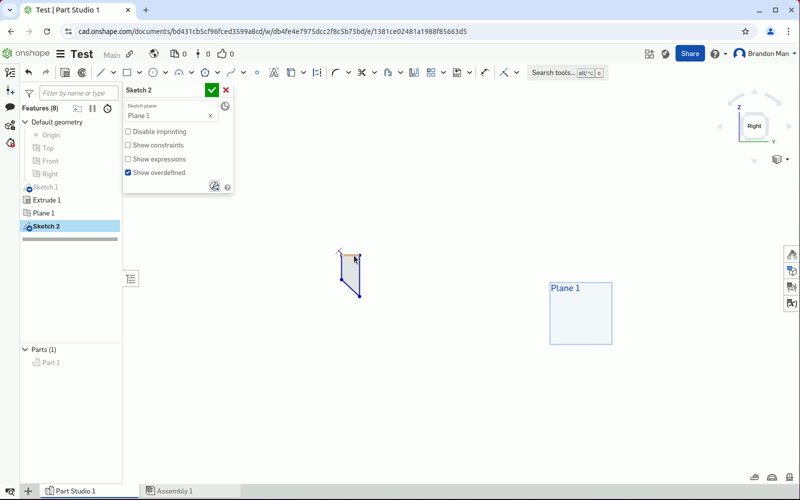
scroll(6)
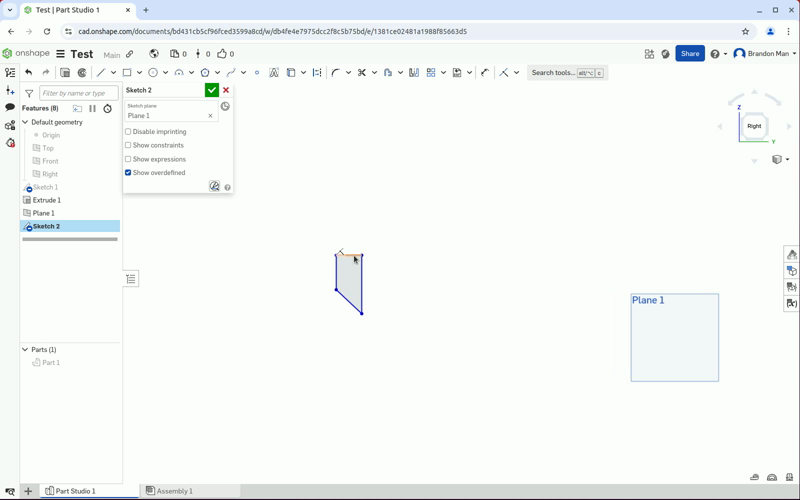
scroll(6)
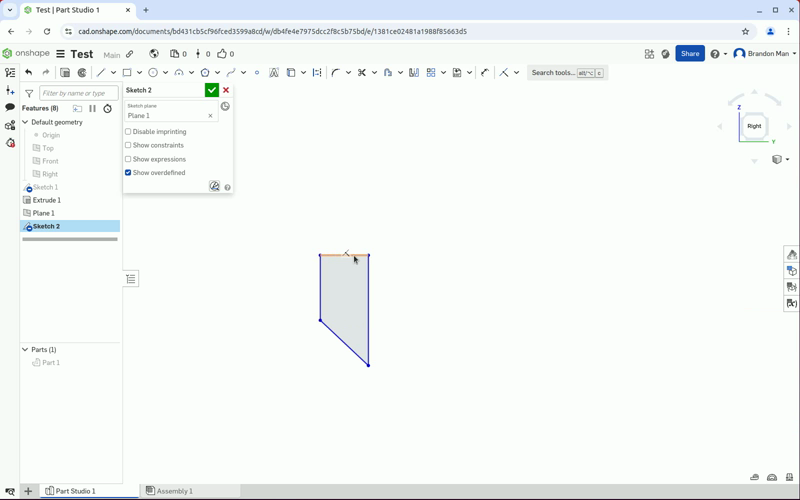
scroll(6)
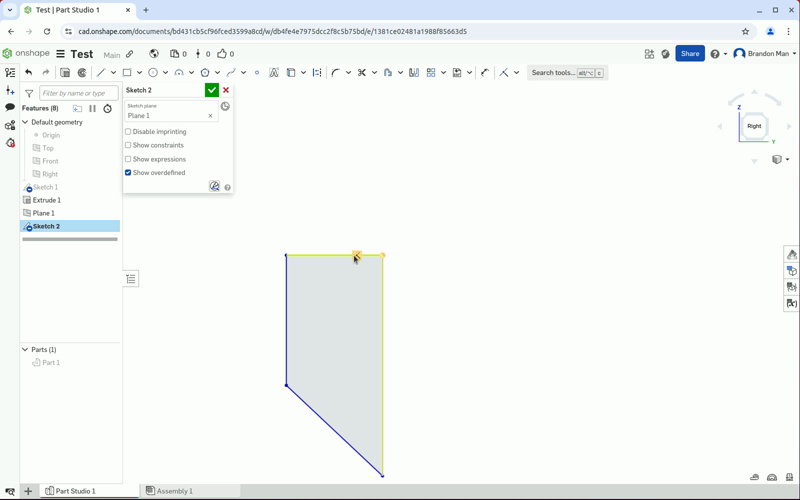
click(354, 255)
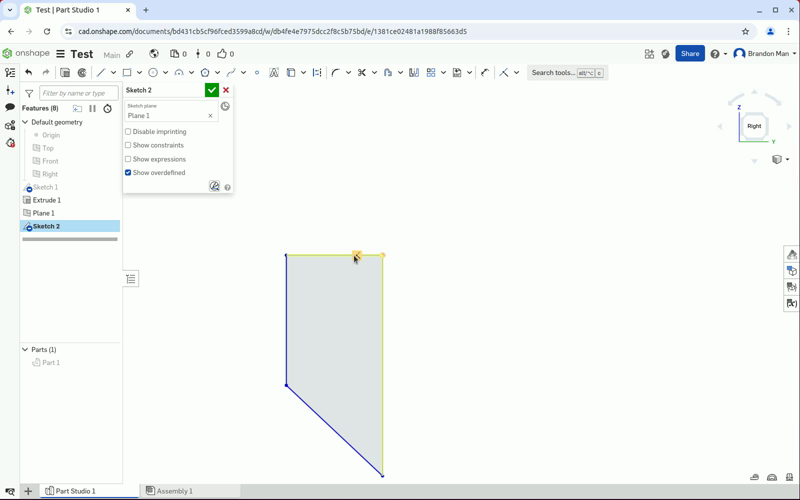
scroll(-6)
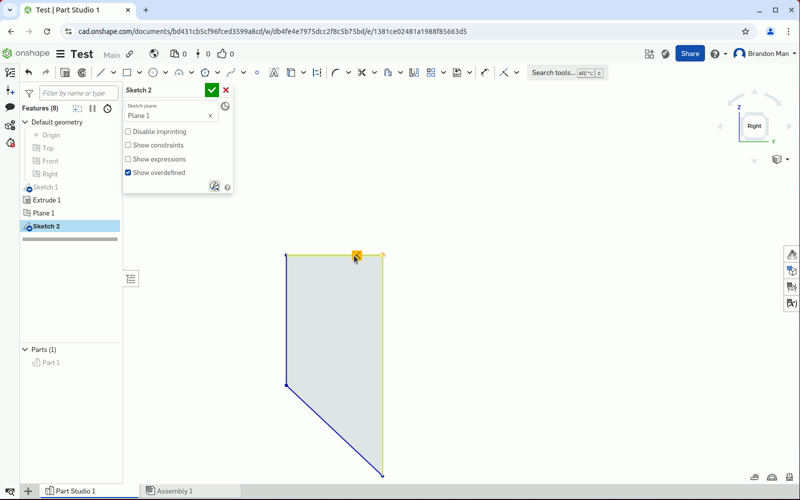
scroll(-6)
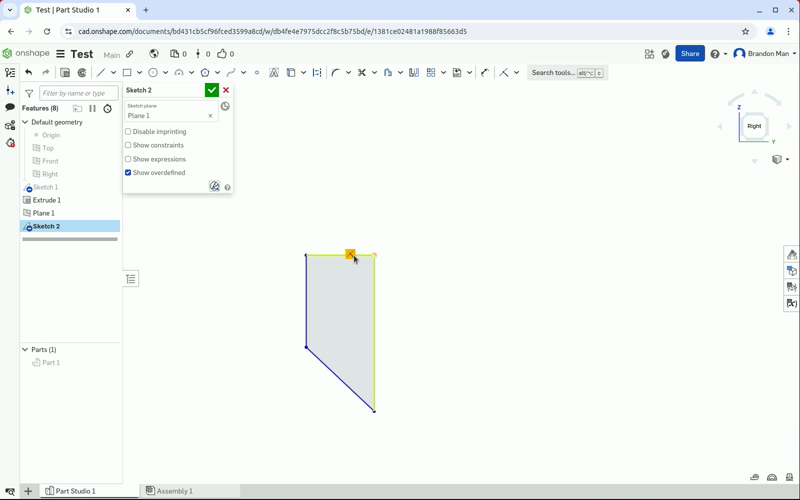
scroll(-6)
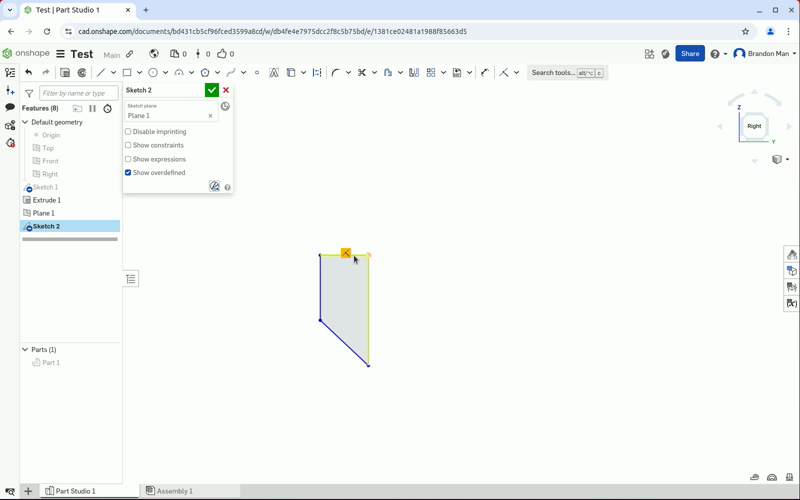
scroll(-6)
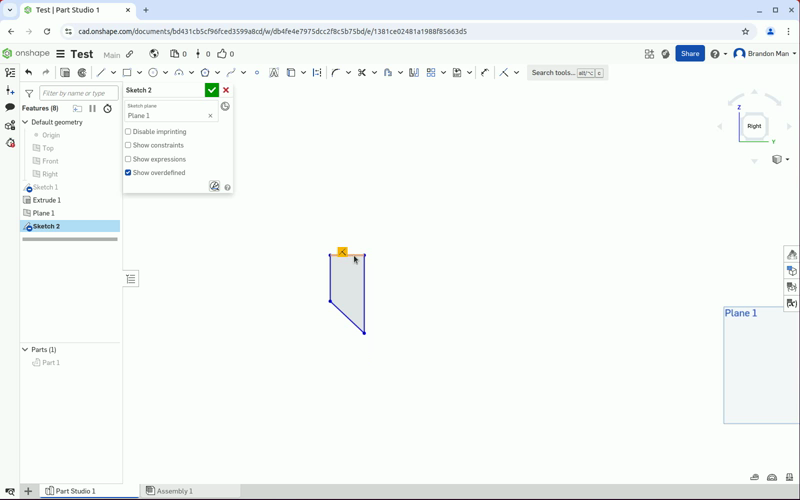
scroll(-6)
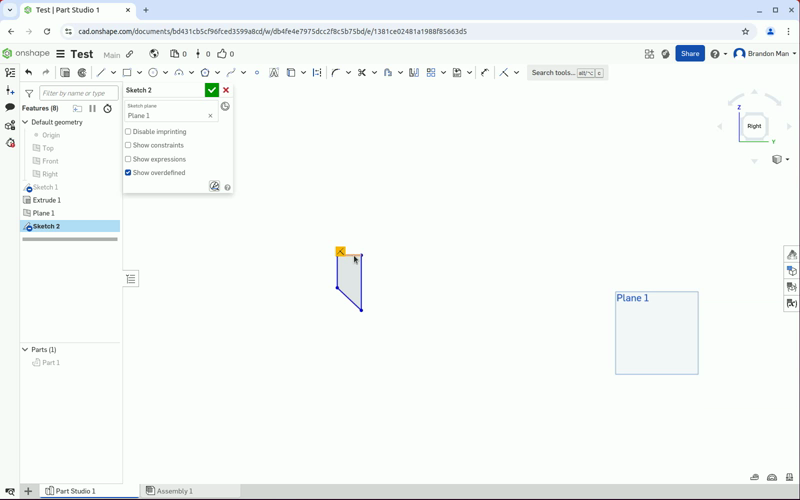
scroll(-6)
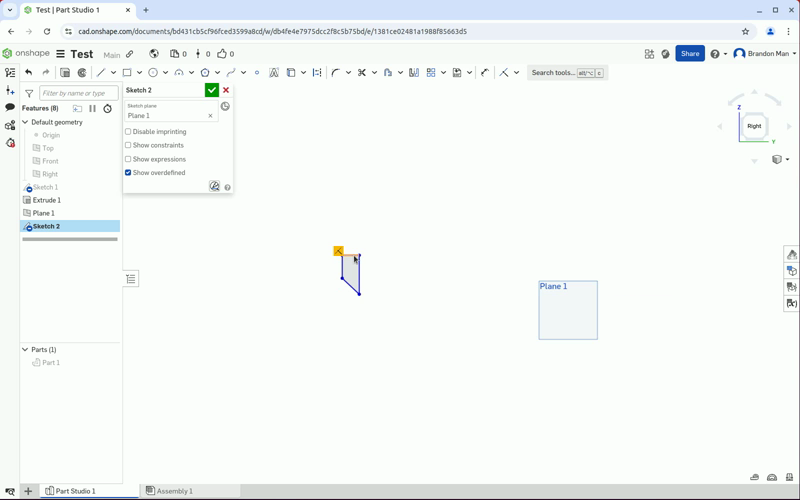
scroll(-6)
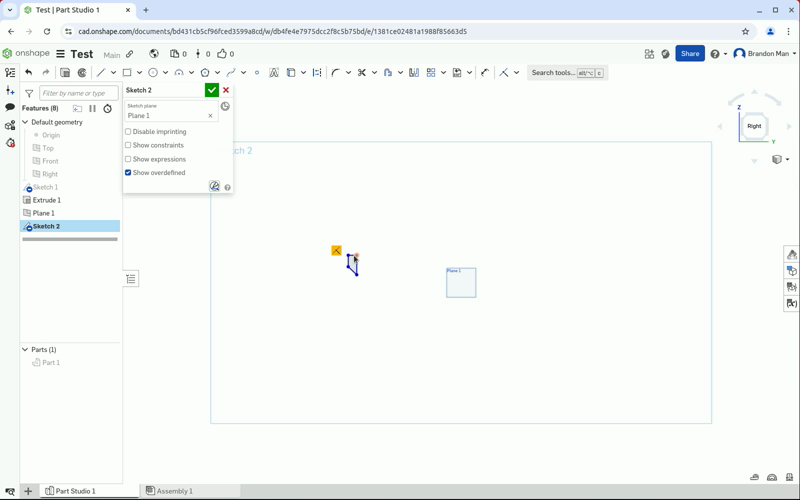
mouse_move(73, 352)
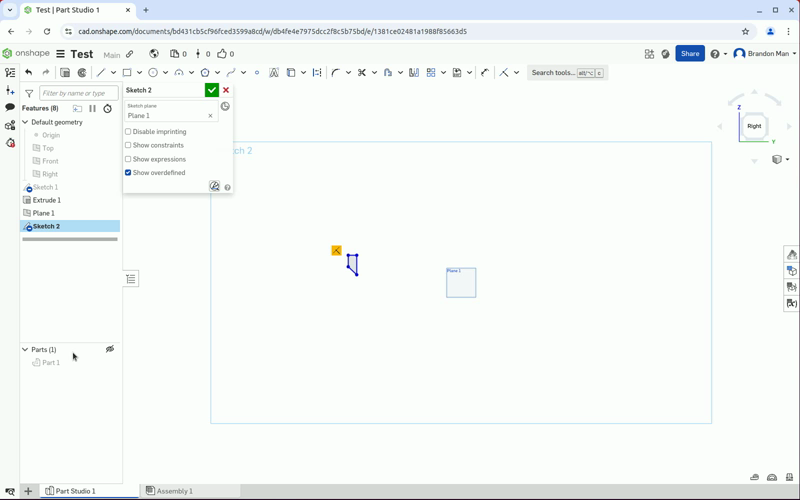
key(shift+y)
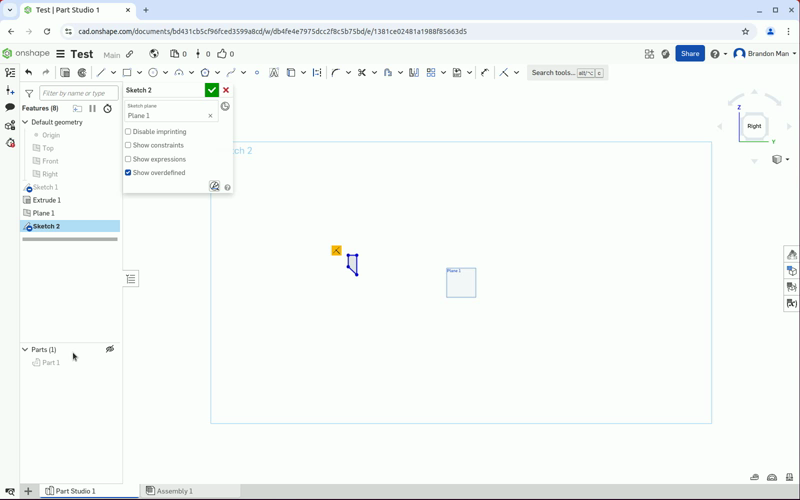
key(shift+e)
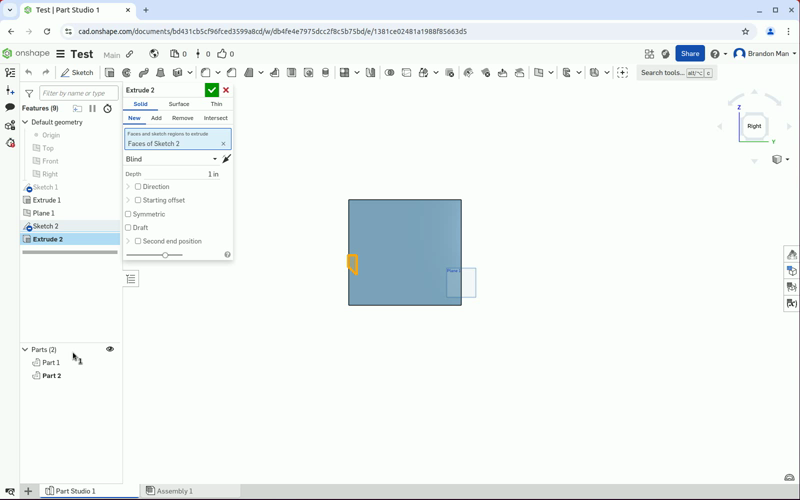
mouse_move(143, 106)
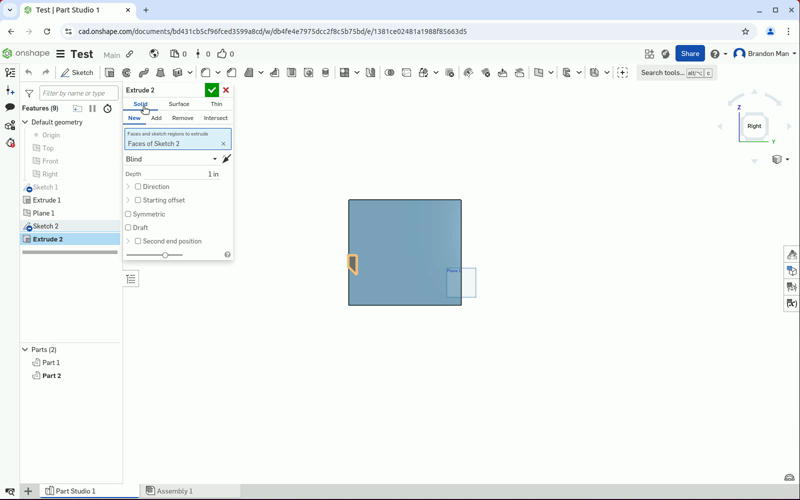
click(143, 106)
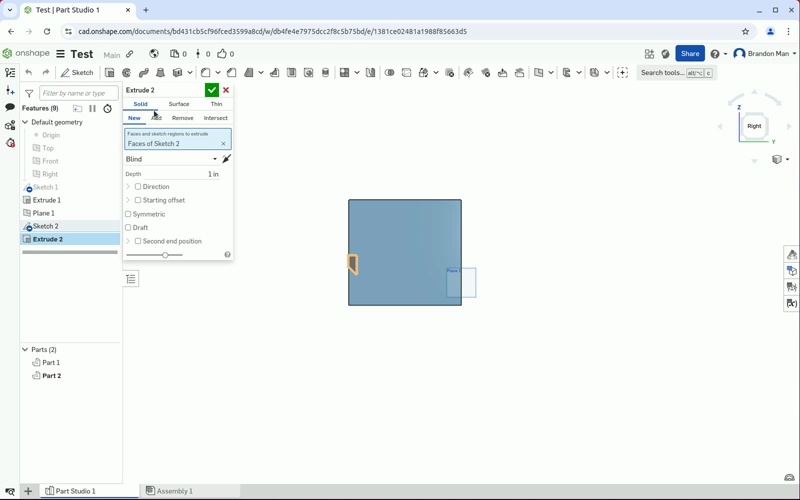
mouse_move(186, 120)
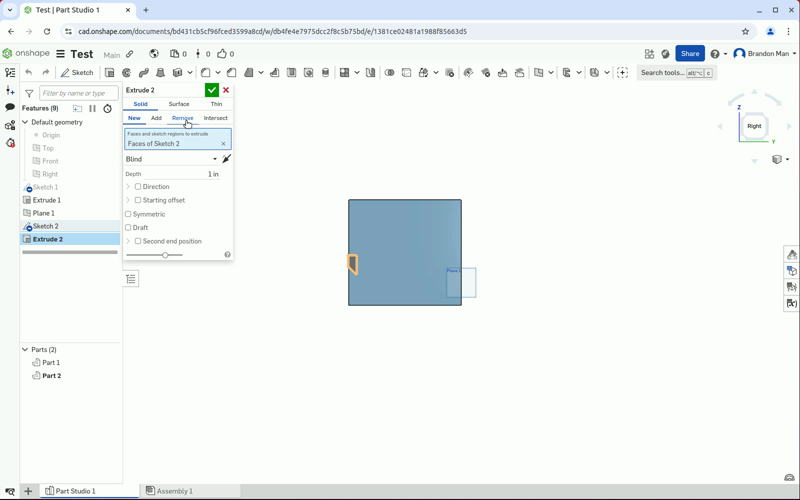
click(186, 120)
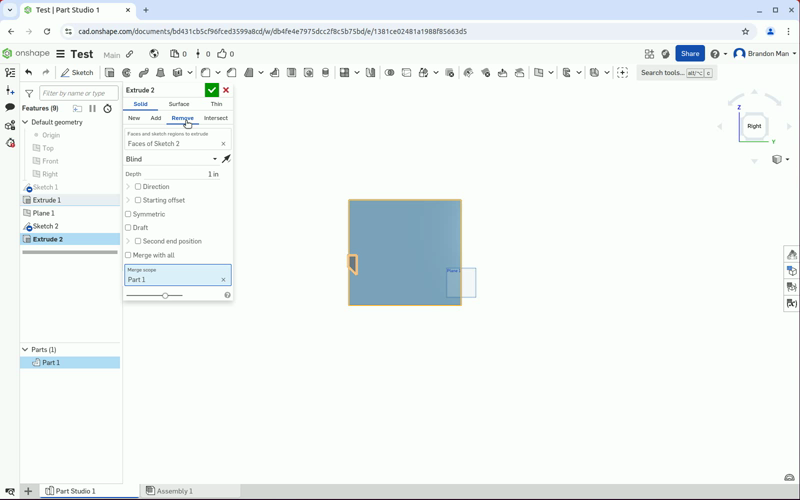
key(tab, 4)
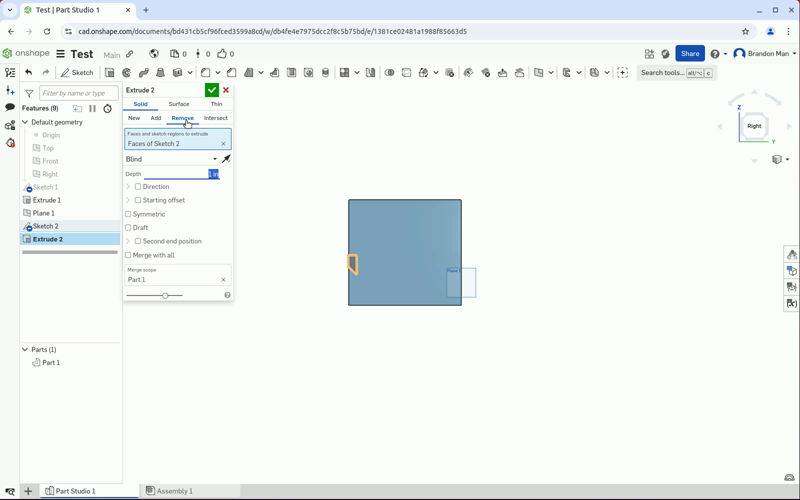
text(1.444)
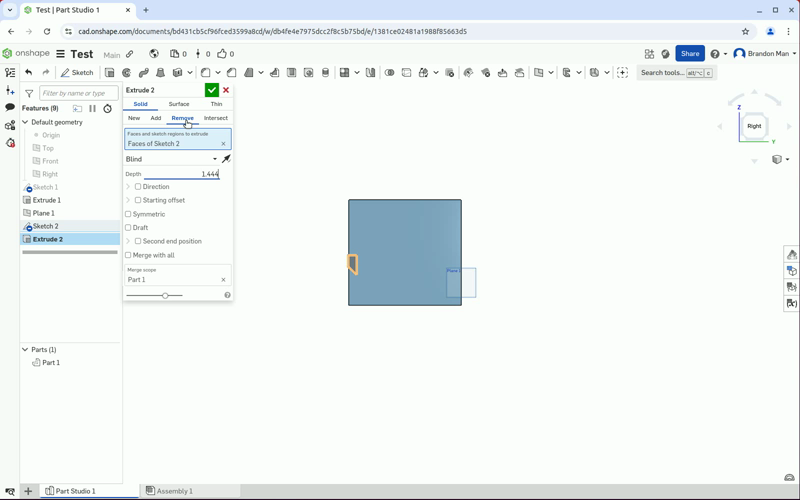
key(tab, 6)
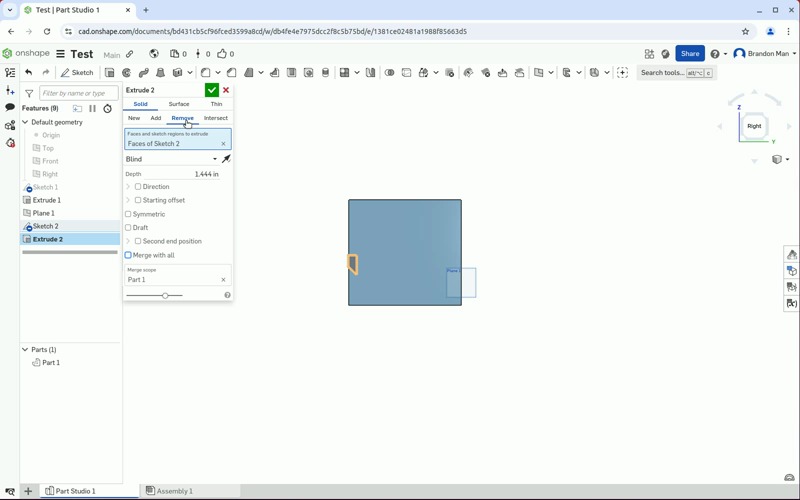
key(space)
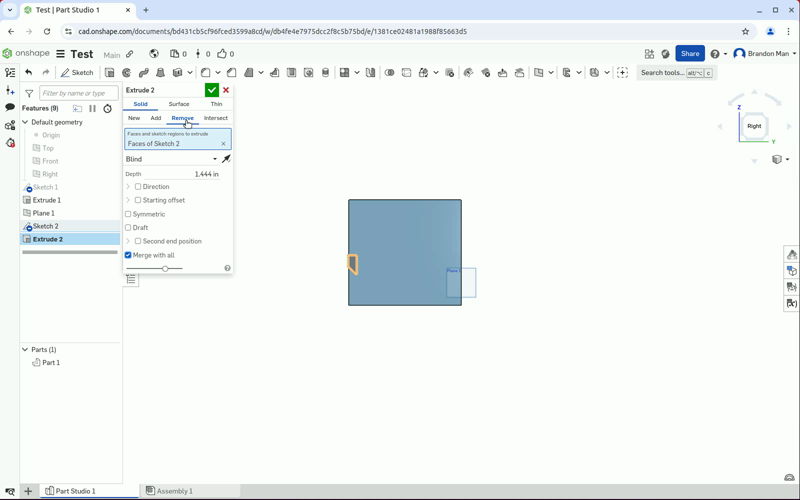
key(enter)
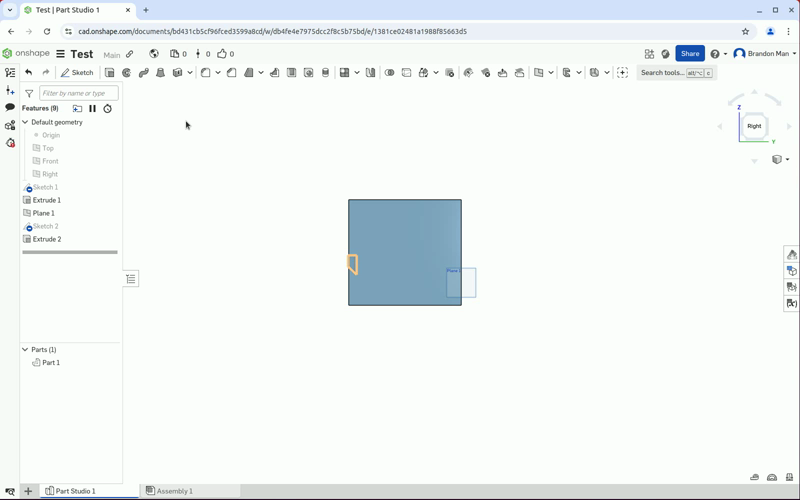
key(shift+h)
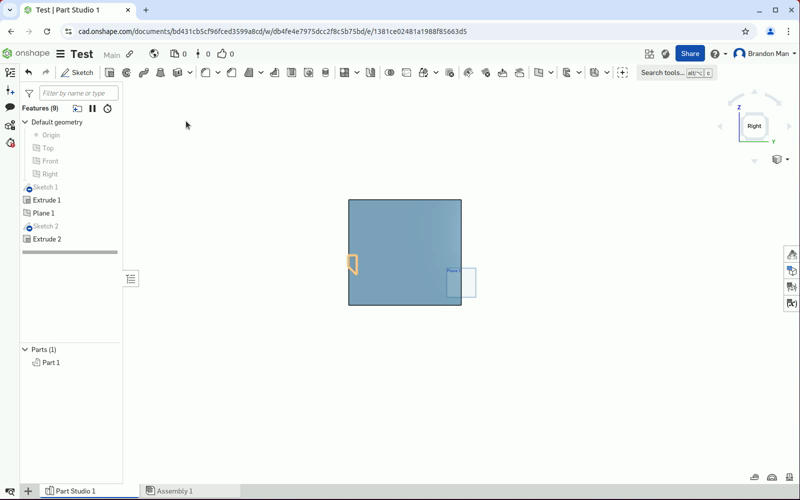
key(shift+h)
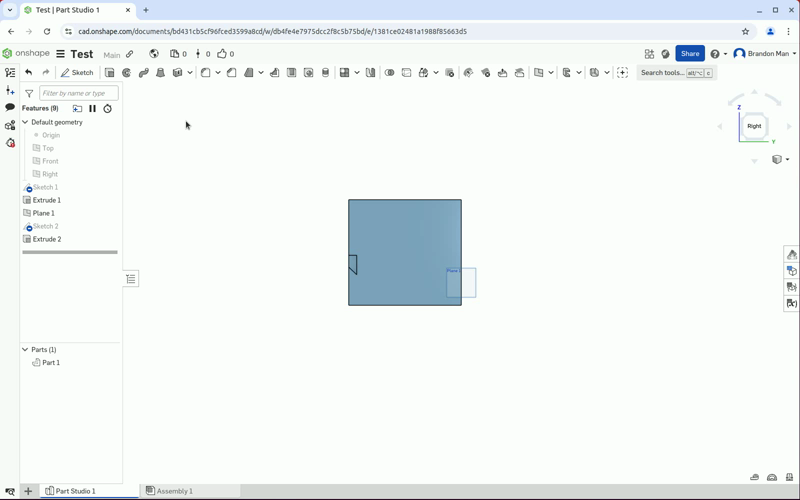
mouse_move(73, 189)
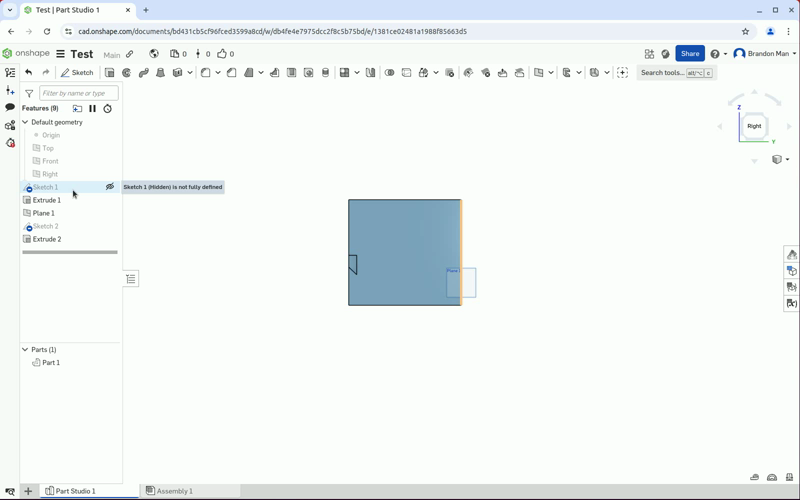
click(73, 189)
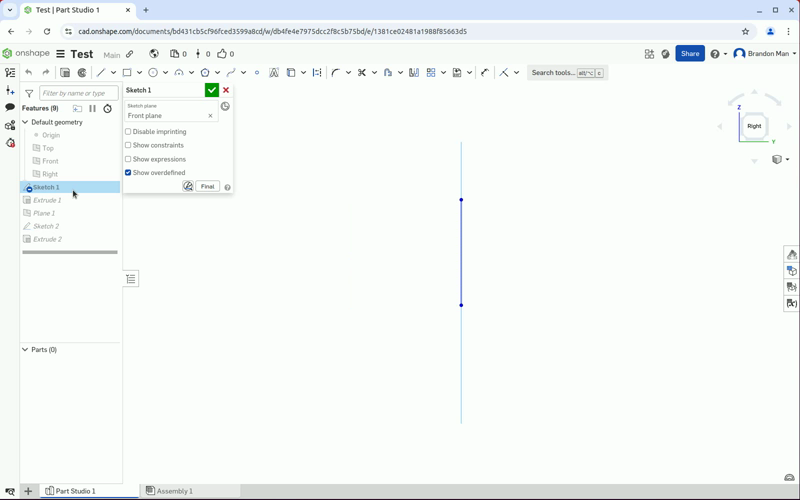
mouse_move(229, 92)
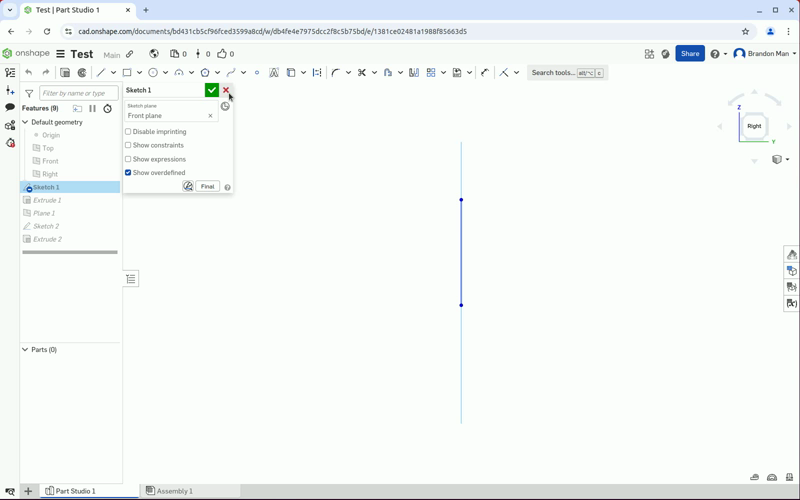
click(229, 92)
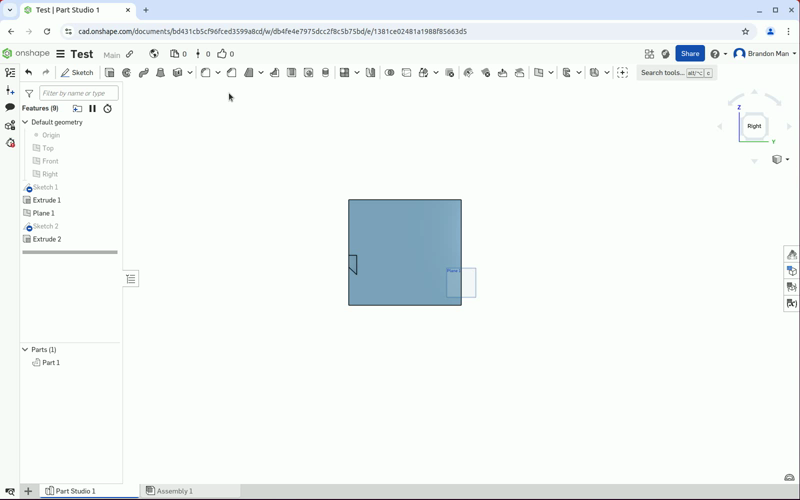
mouse_move(541, 75)
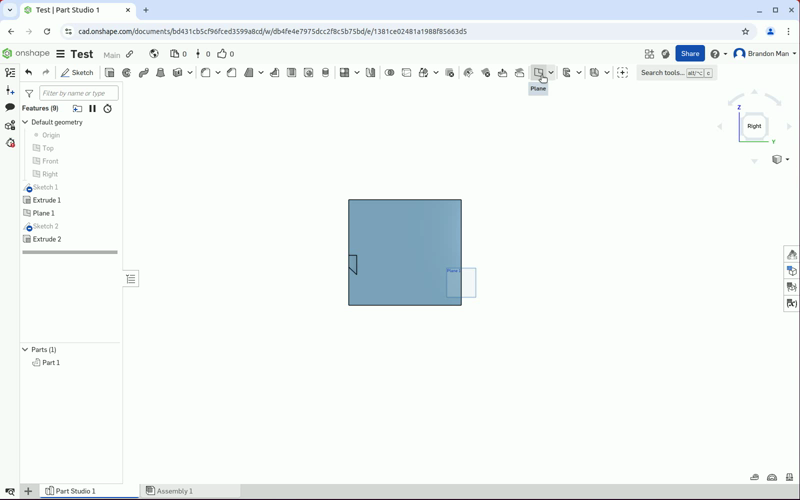
click(541, 75)
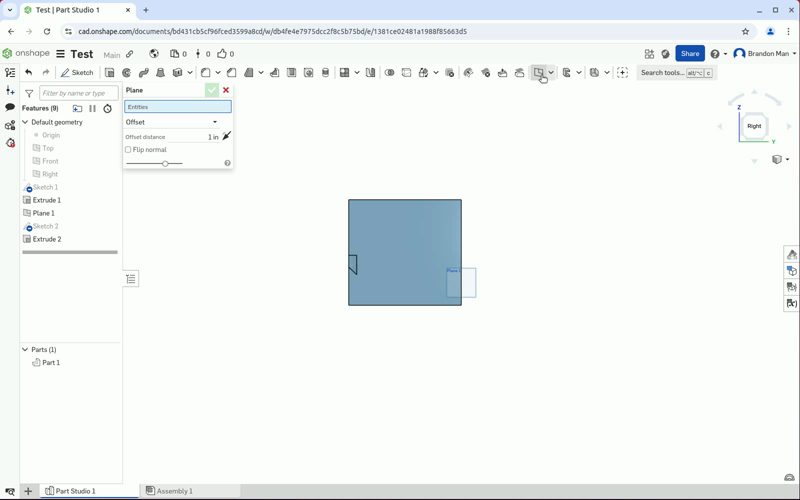
mouse_move(73, 176)
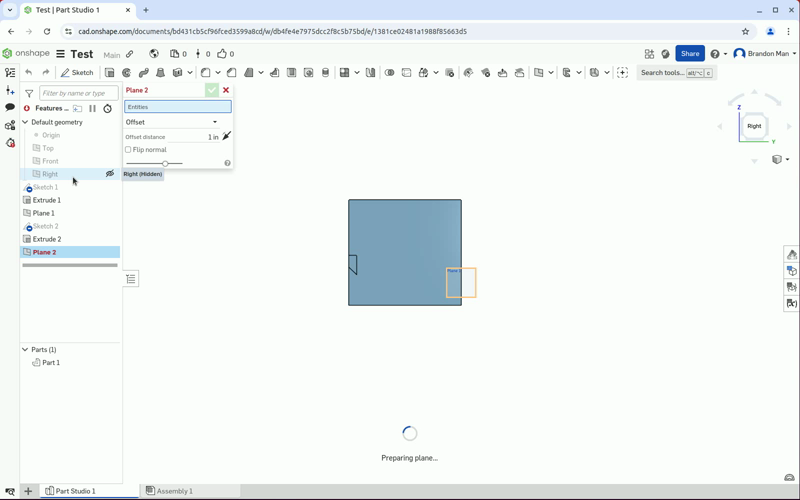
click(73, 176)
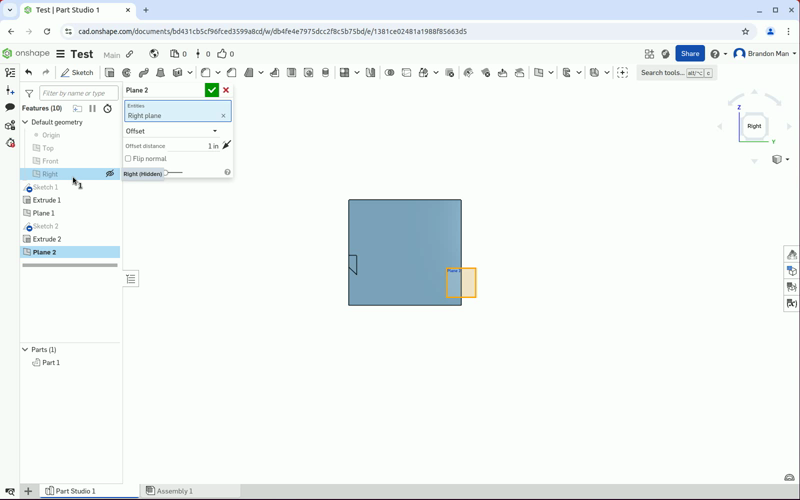
key(tab, 2)
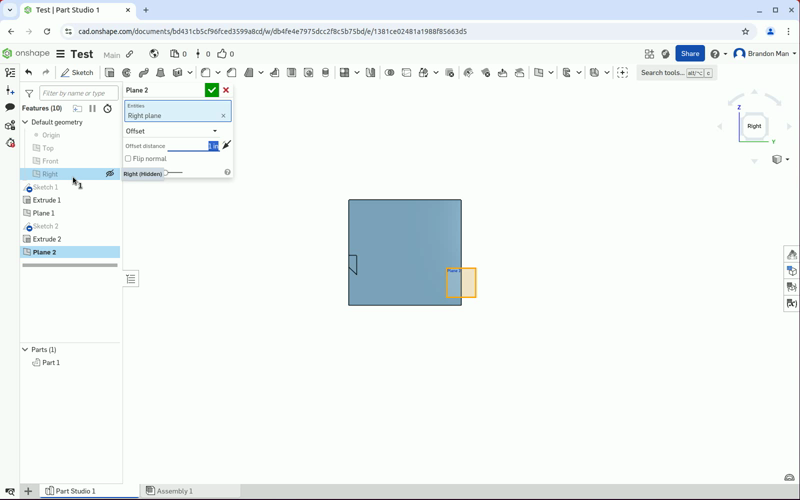
text(4.344)
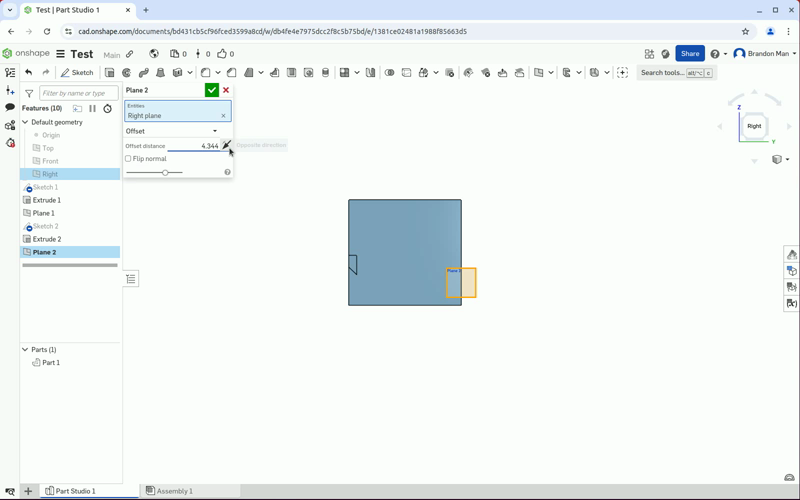
mouse_move(229, 147)
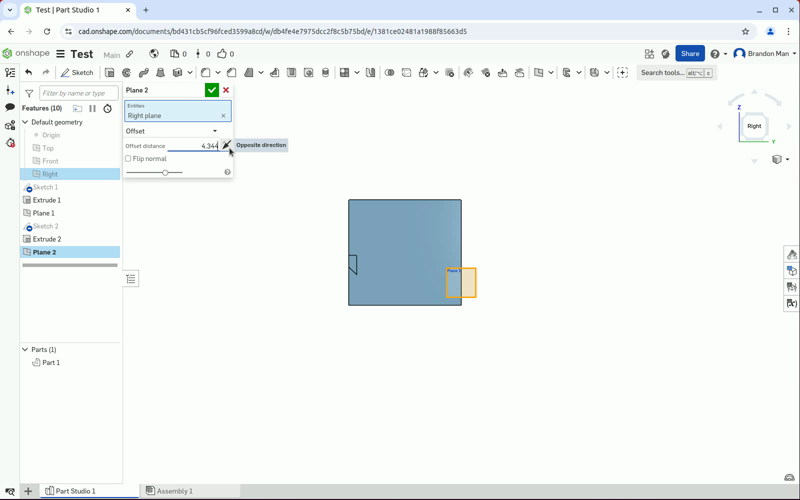
click(229, 147)
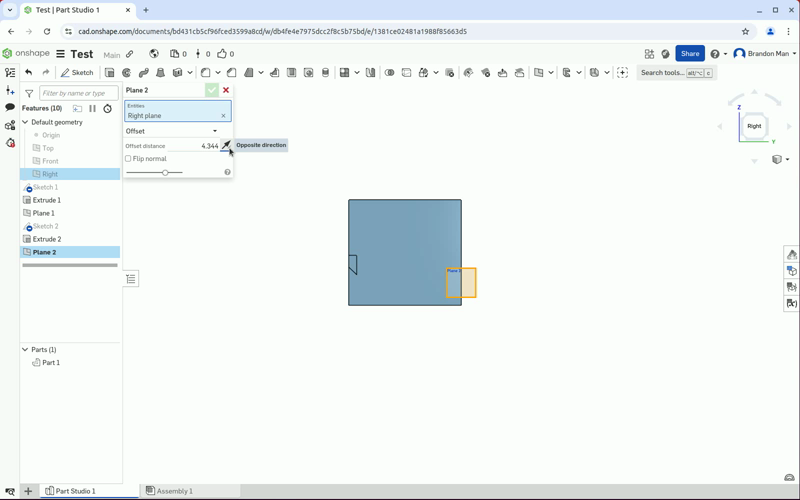
key(enter, 2)
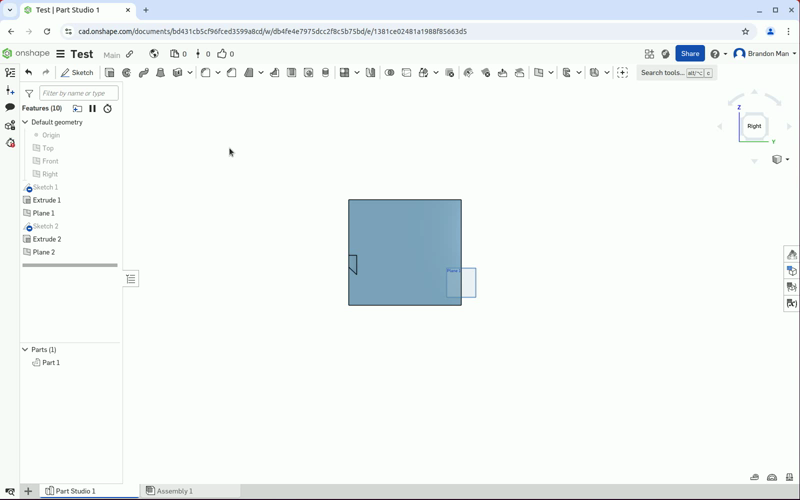
key(shift+s)
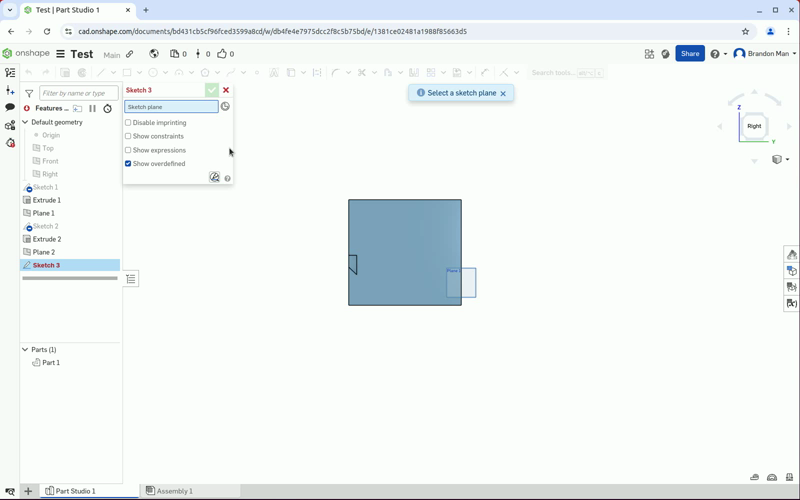
mouse_move(73, 254)
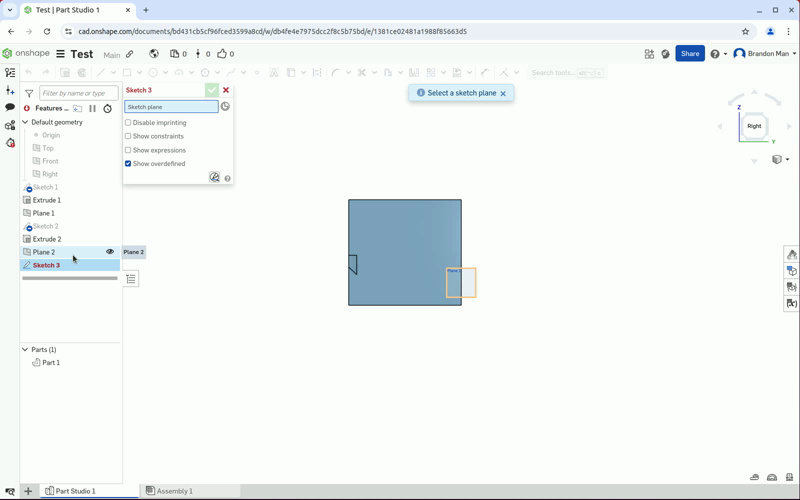
click(73, 254)
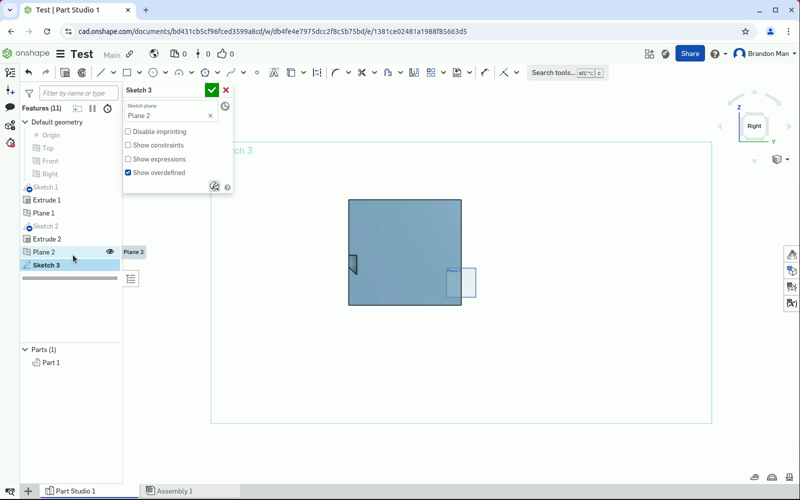
mouse_move(73, 352)
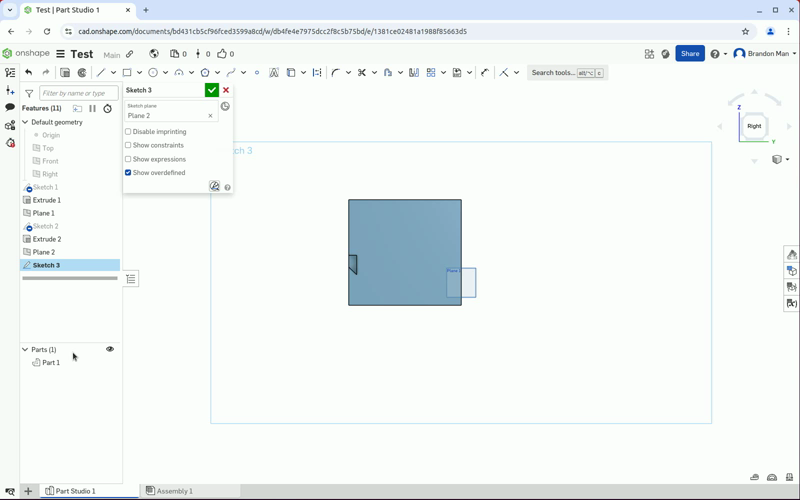
key(y)
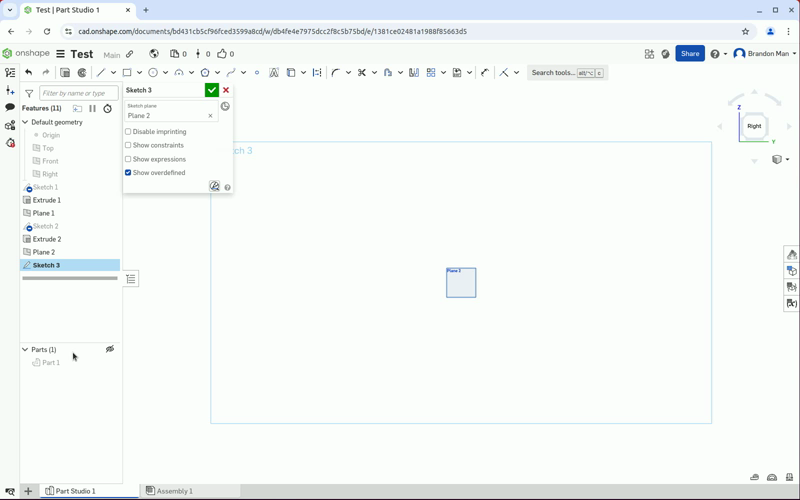
key(l)
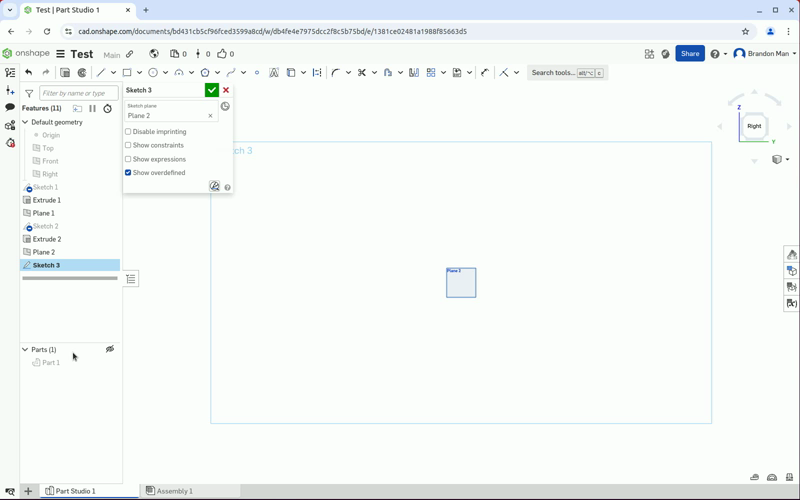
key_down(shift)
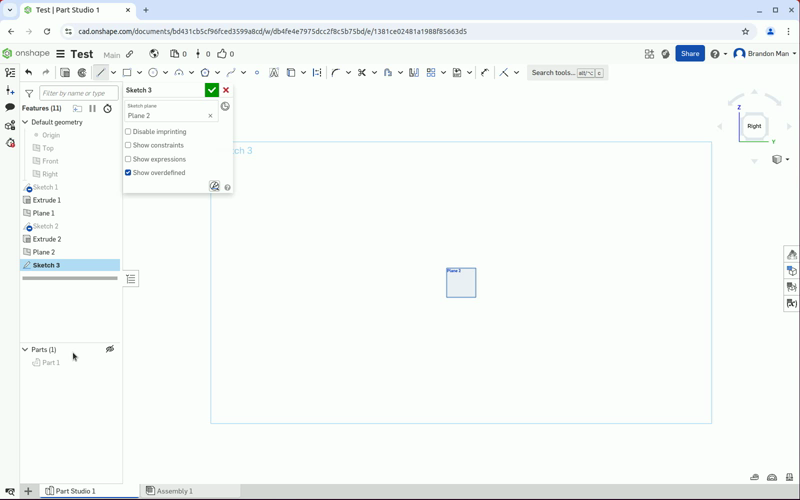
mouse_move(348, 262)
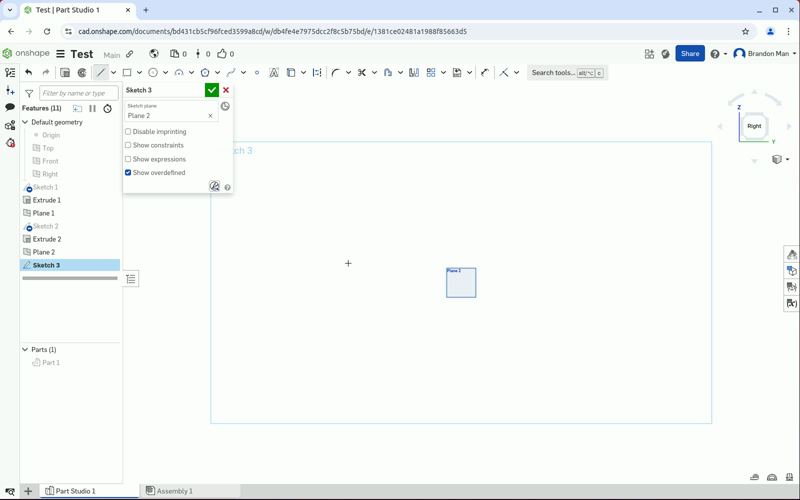
click(348, 262)
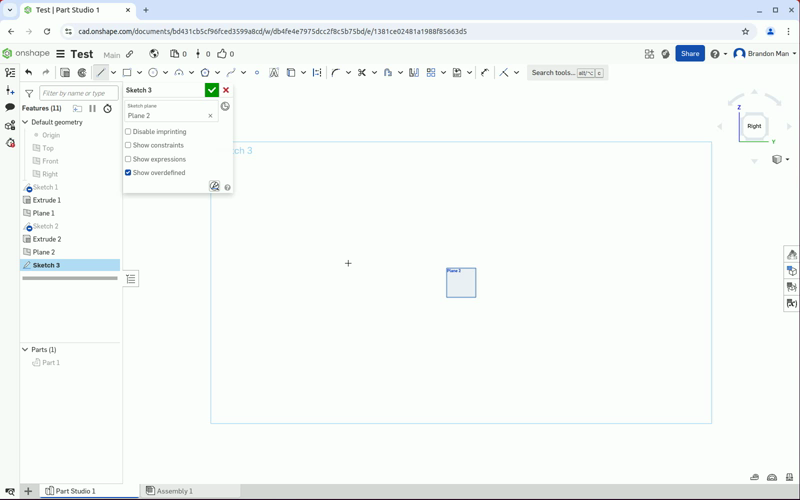
key_up(shift)
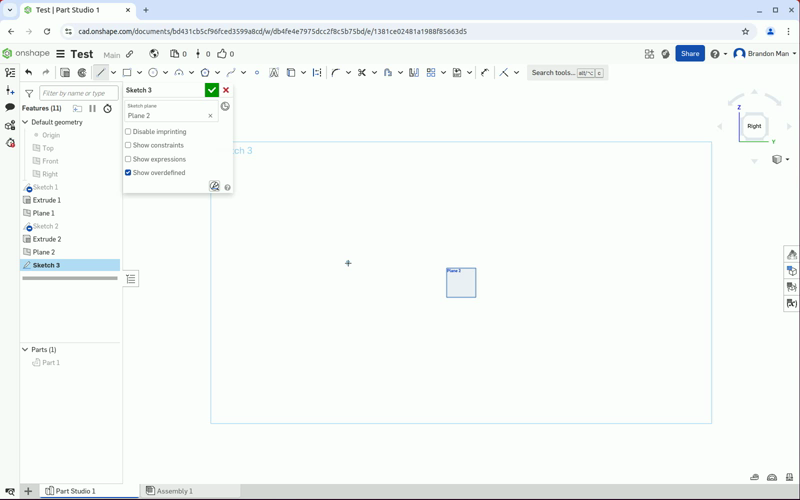
key_down(shift)
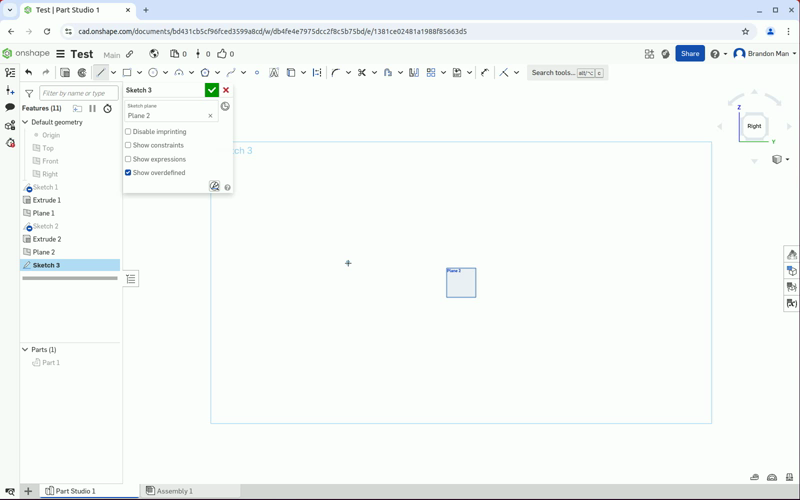
mouse_move(453, 263)
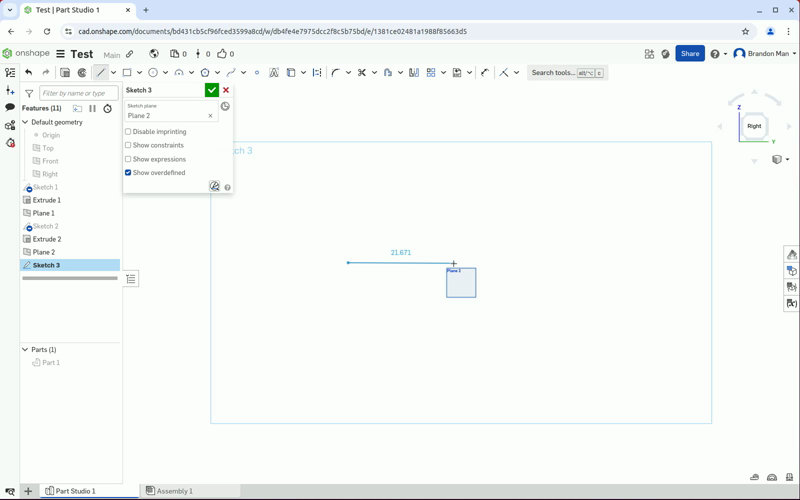
click(453, 263)
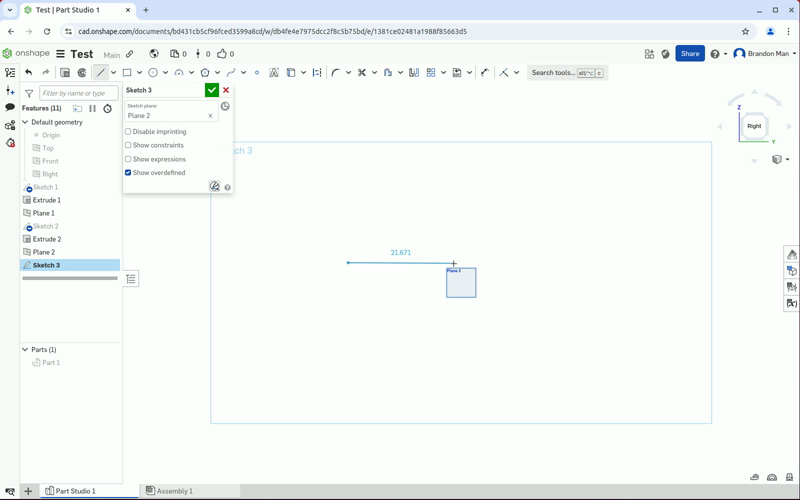
key_up(shift)
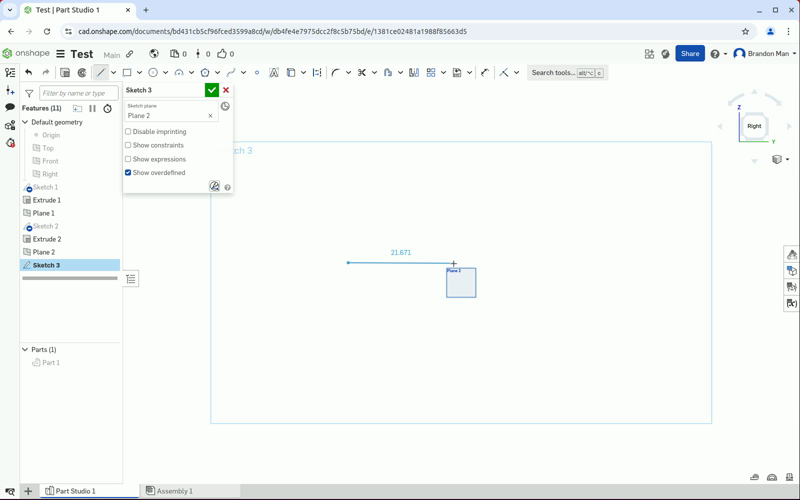
key_down(shift)
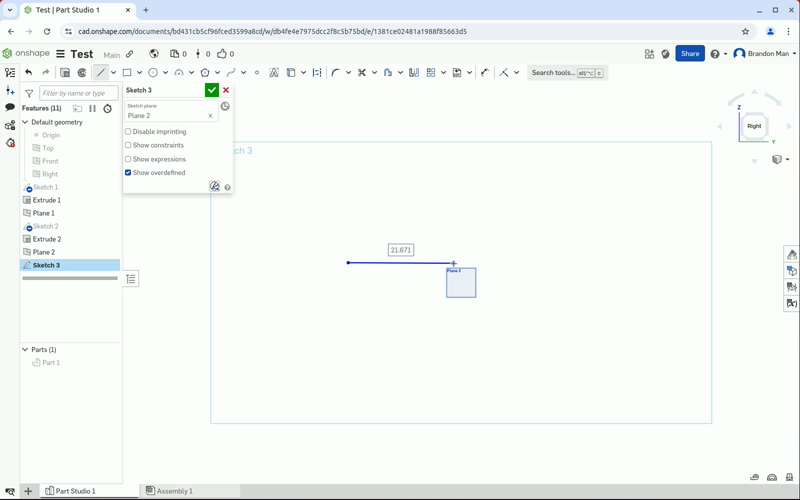
mouse_move(483, 263)
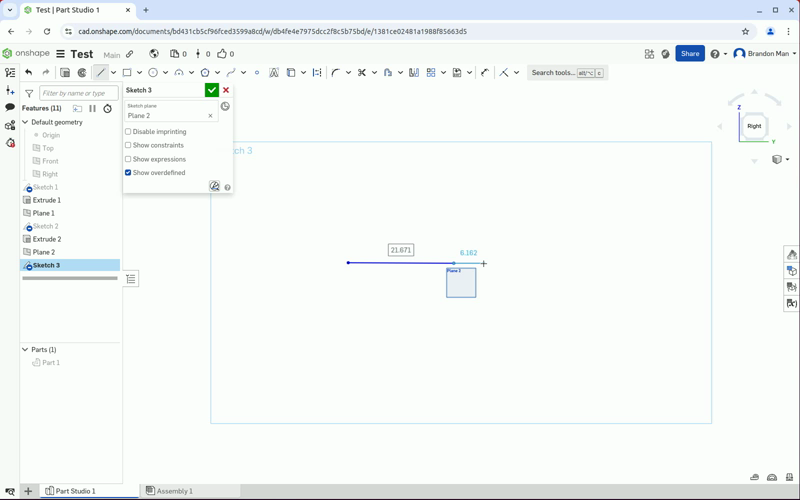
mouse_move(453, 255)
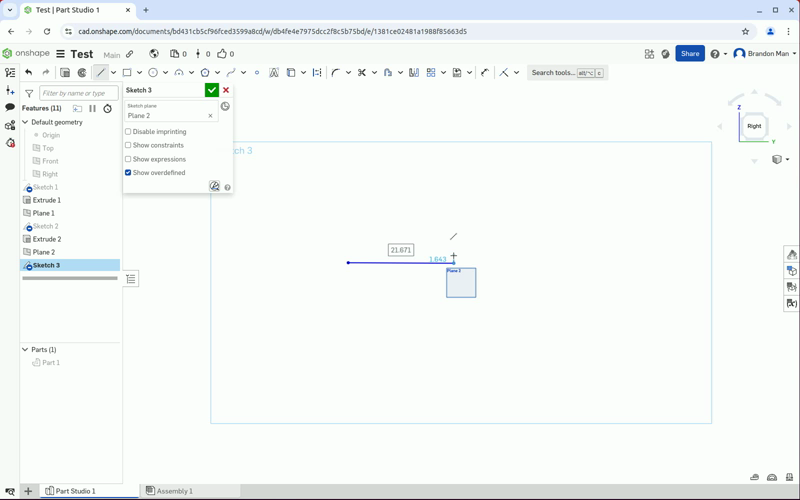
click(453, 255)
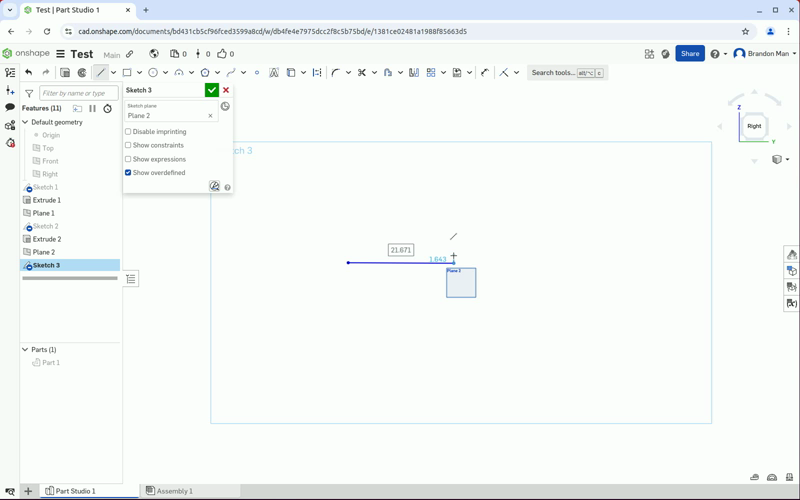
key_up(shift)
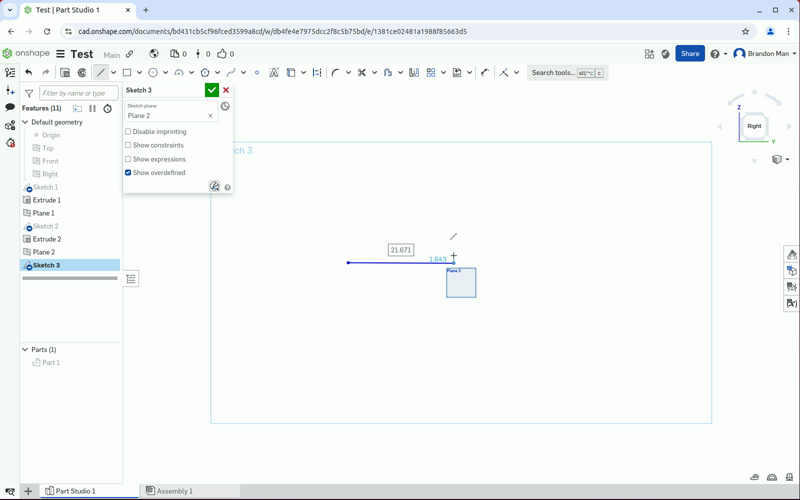
key_down(shift)
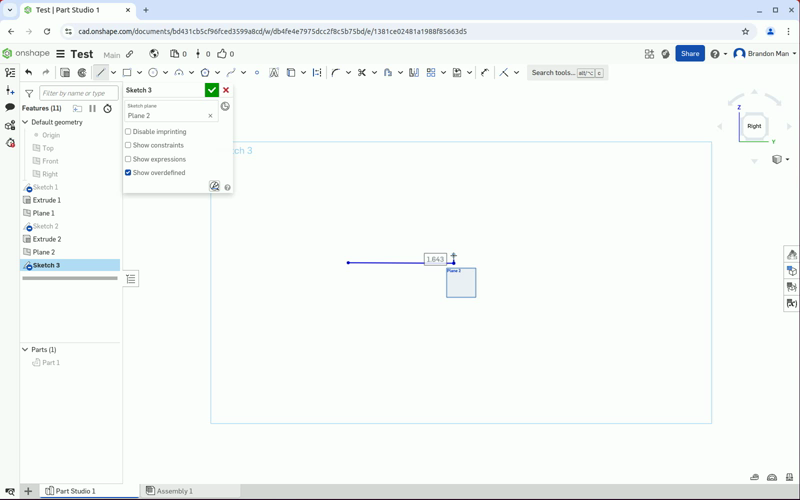
mouse_move(348, 255)
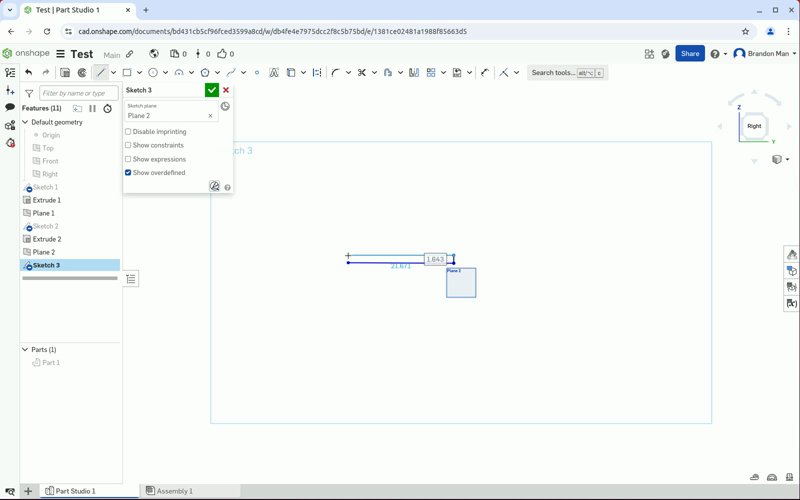
click(348, 255)
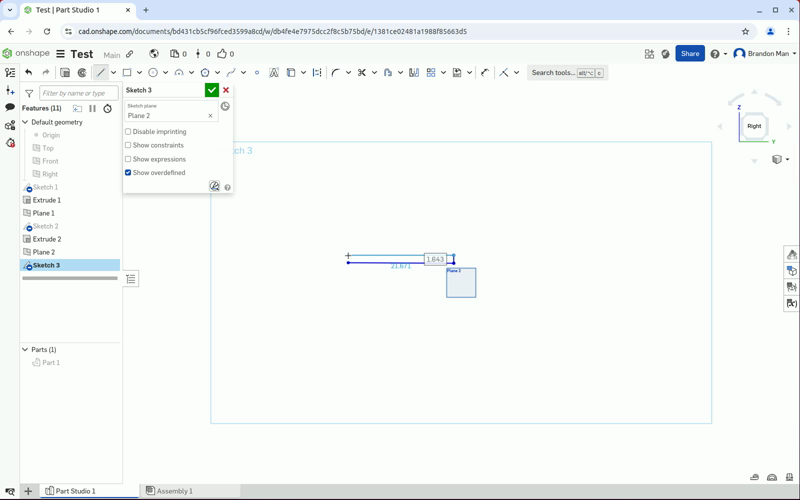
key_up(shift)
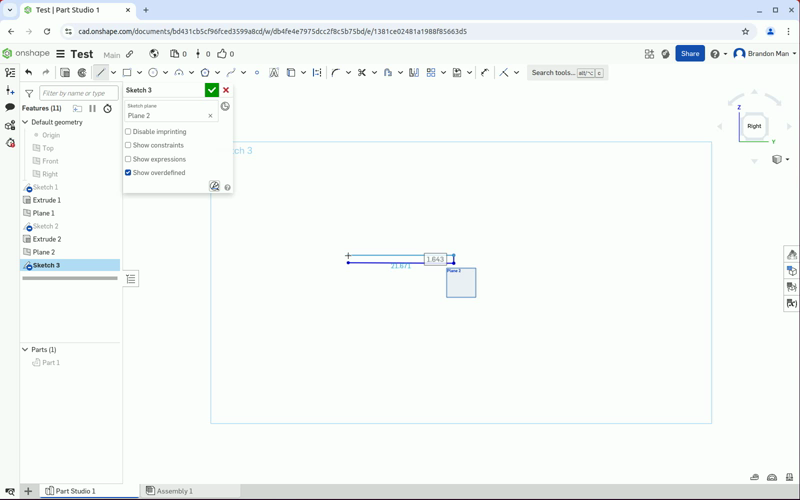
mouse_move(378, 255)
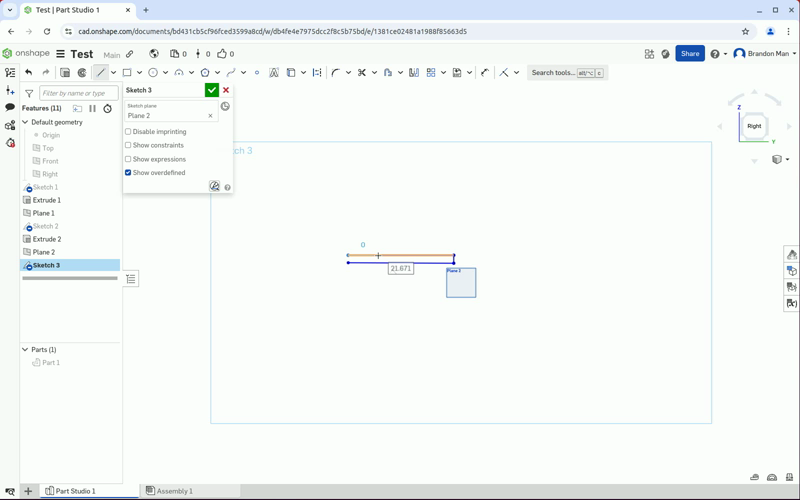
key_down(shift)
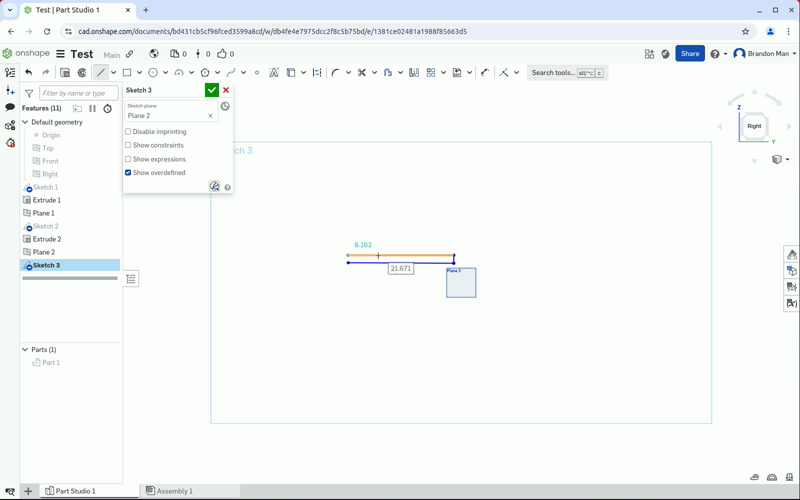
mouse_move(348, 262)
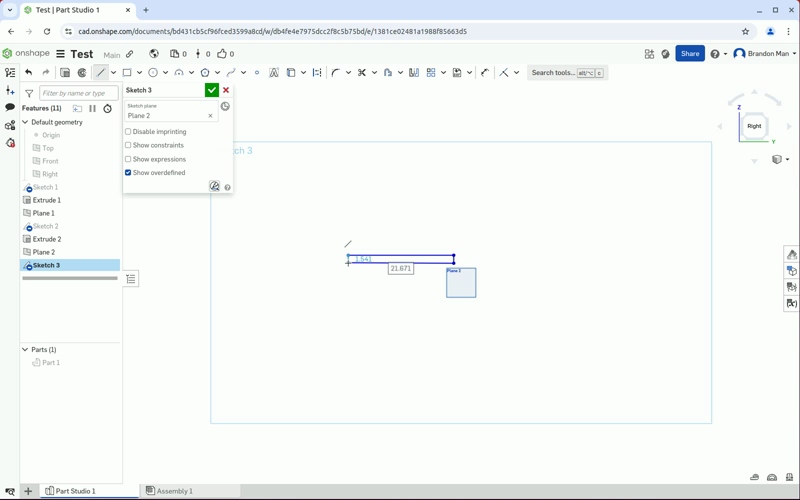
key_up(shift)
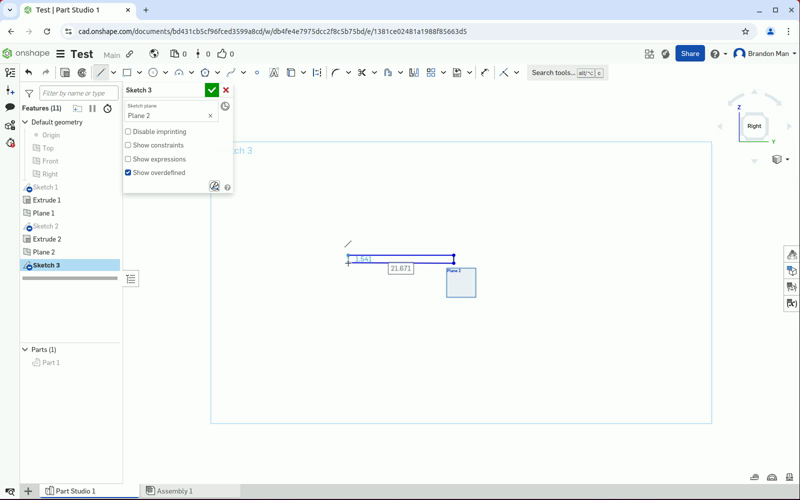
click(348, 262)
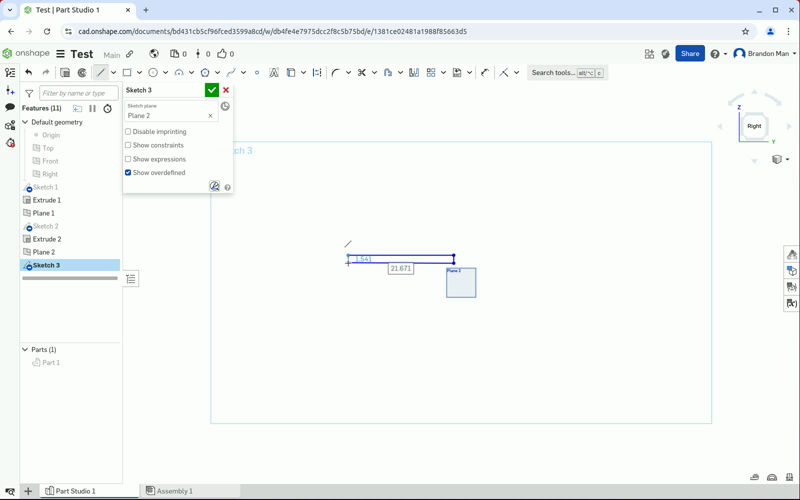
key(esc)
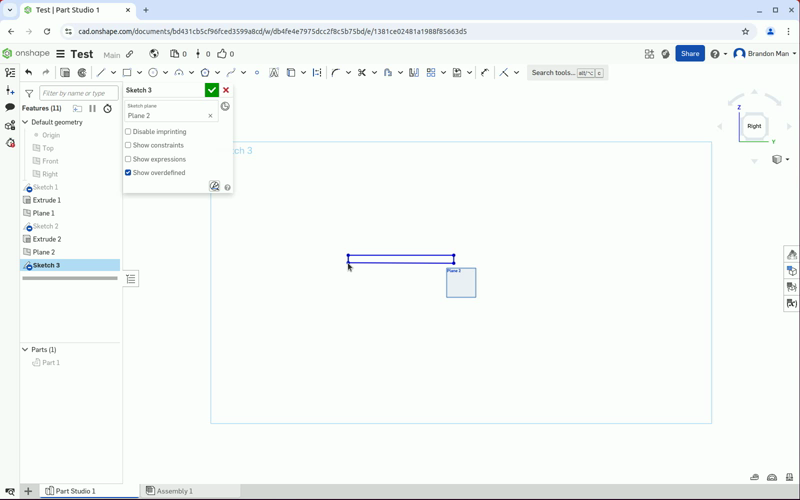
mouse_move(397, 261)
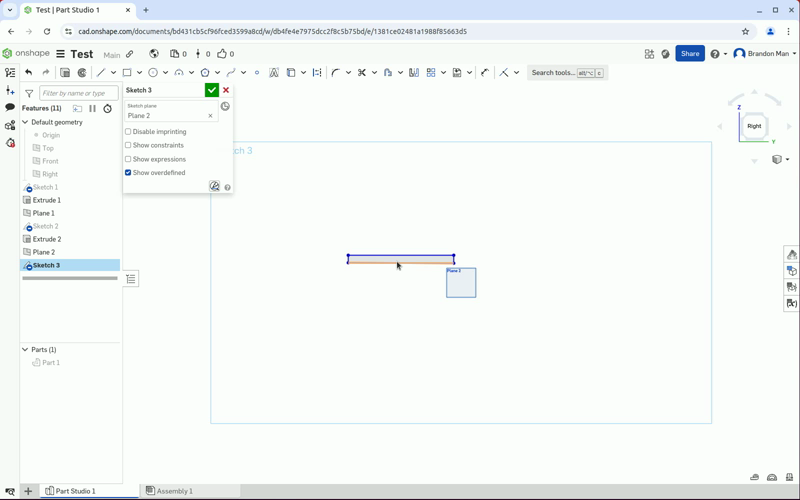
scroll(6)
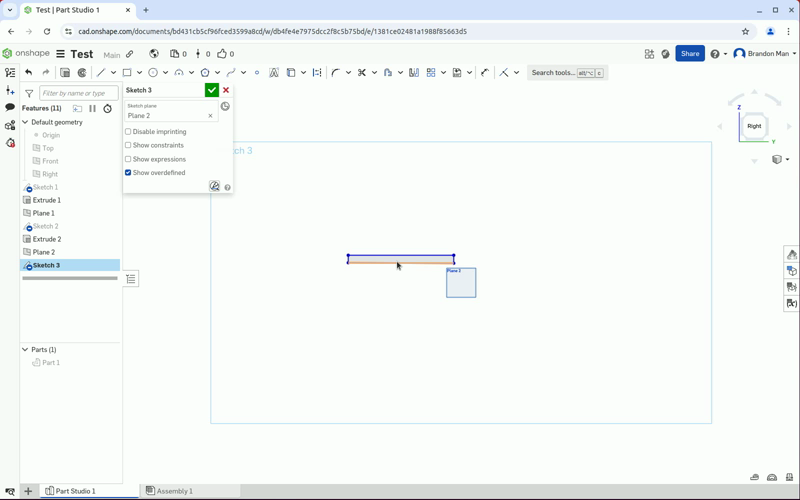
scroll(6)
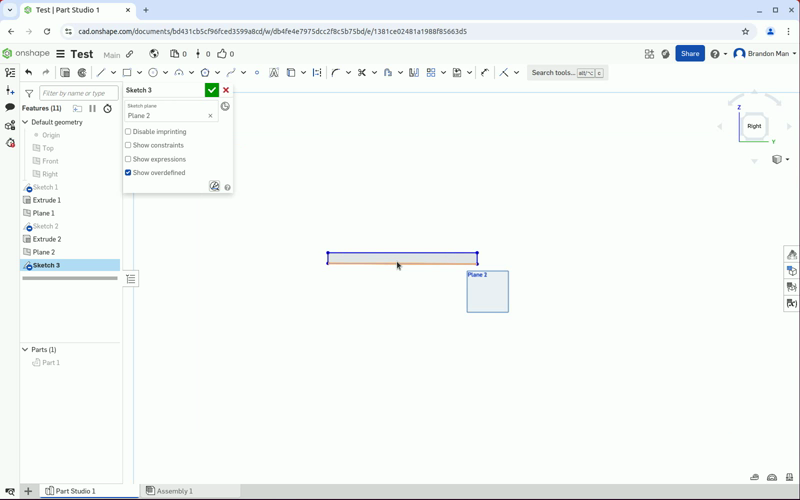
scroll(6)
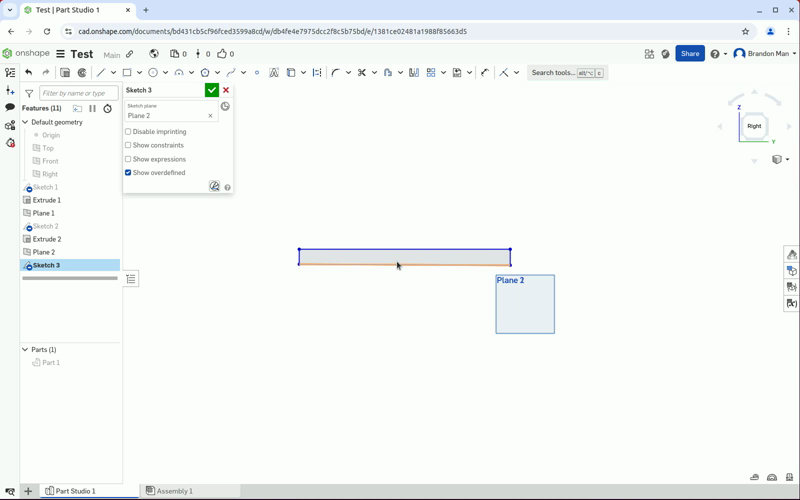
scroll(6)
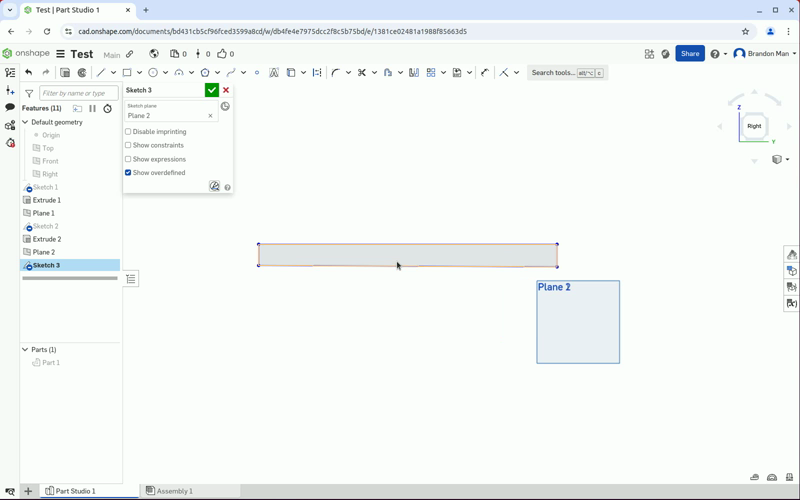
scroll(6)
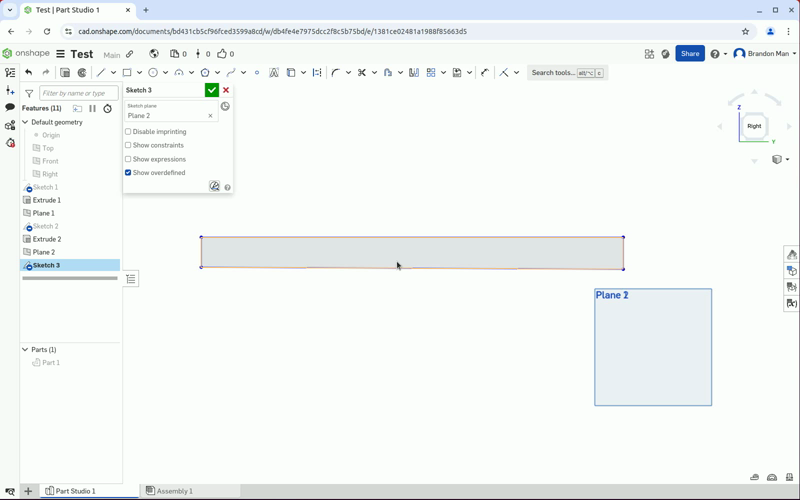
scroll(6)
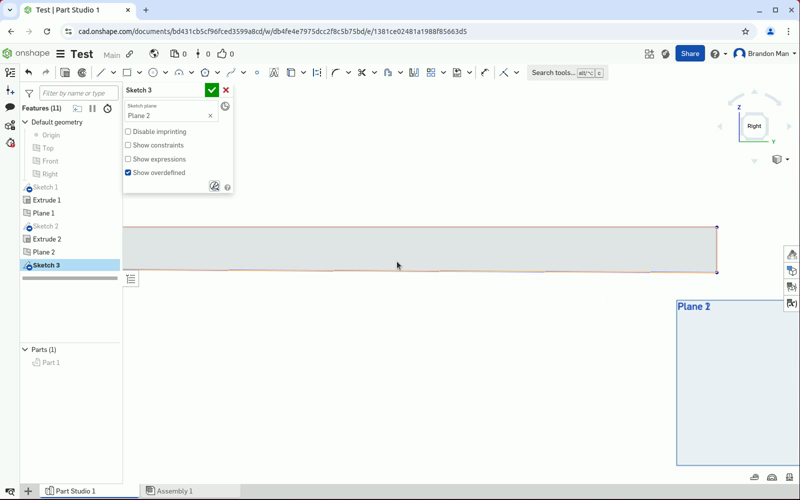
scroll(6)
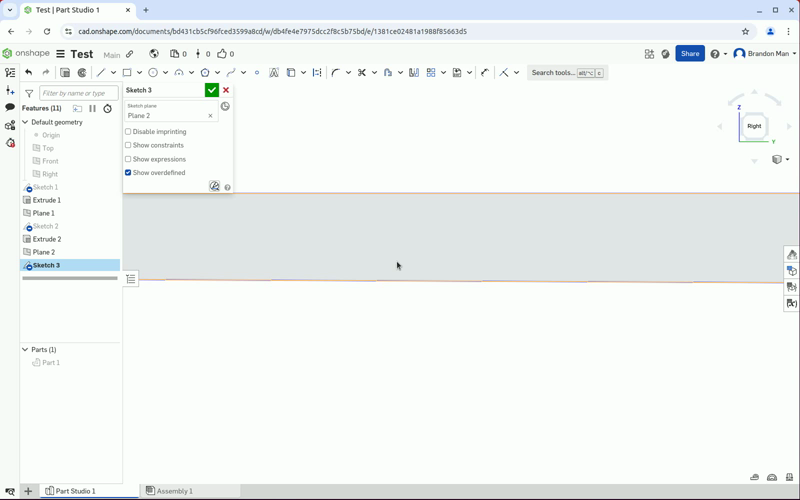
click(397, 261)
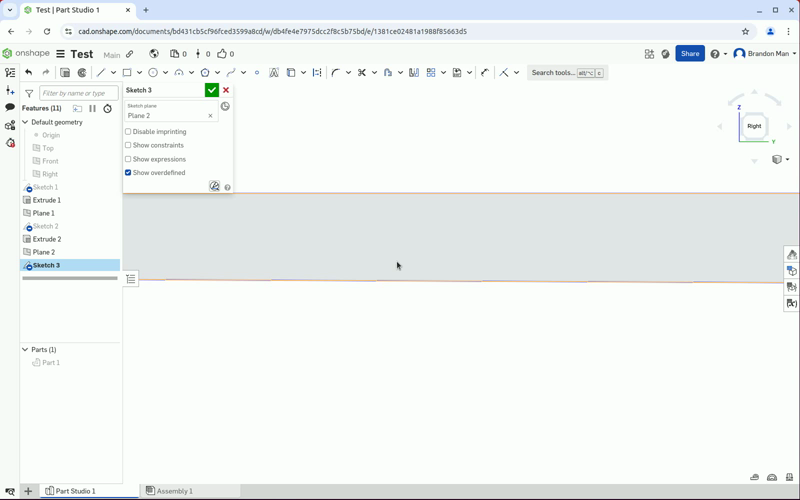
scroll(-6)
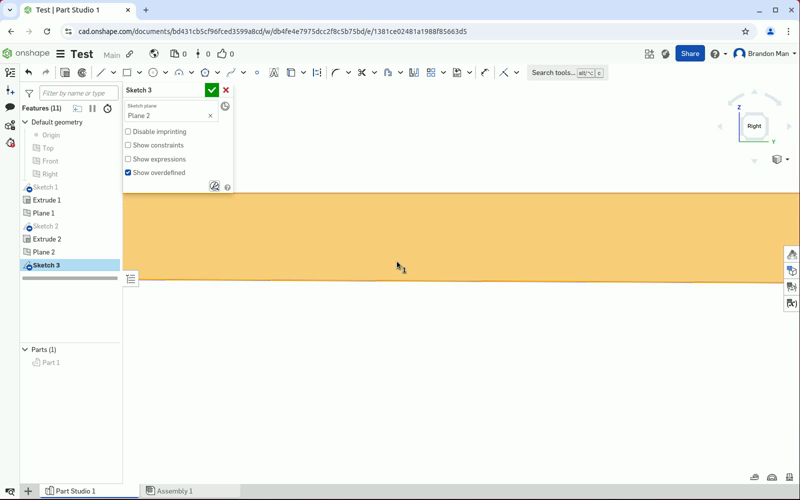
scroll(-6)
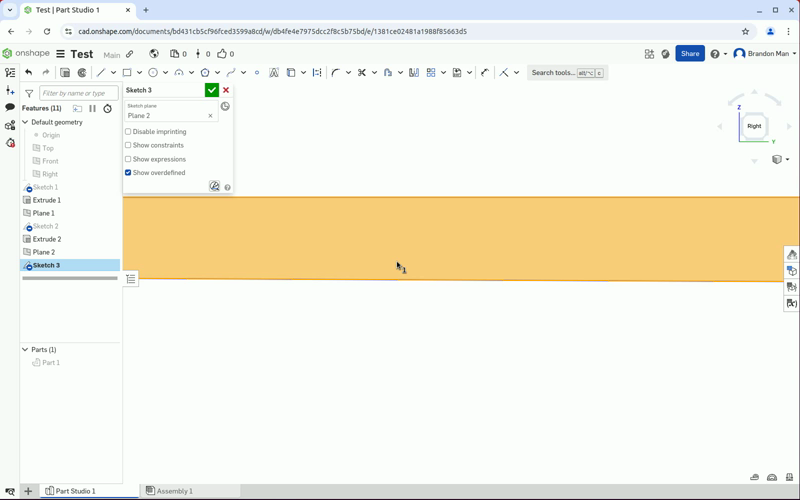
scroll(-6)
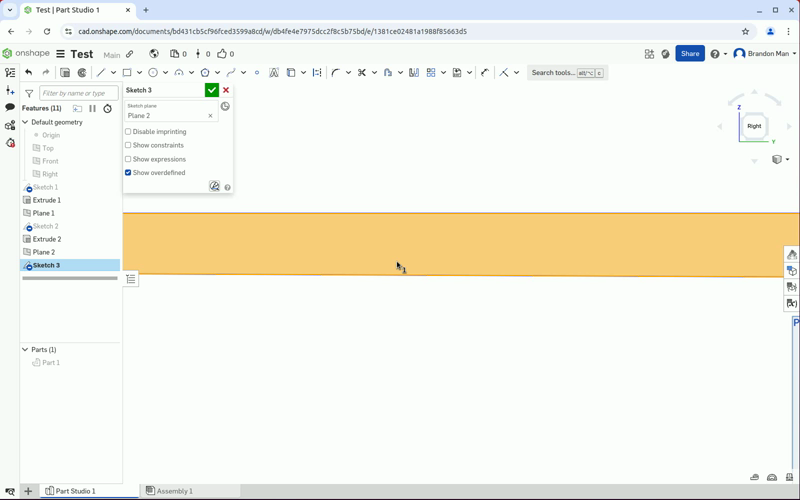
scroll(-6)
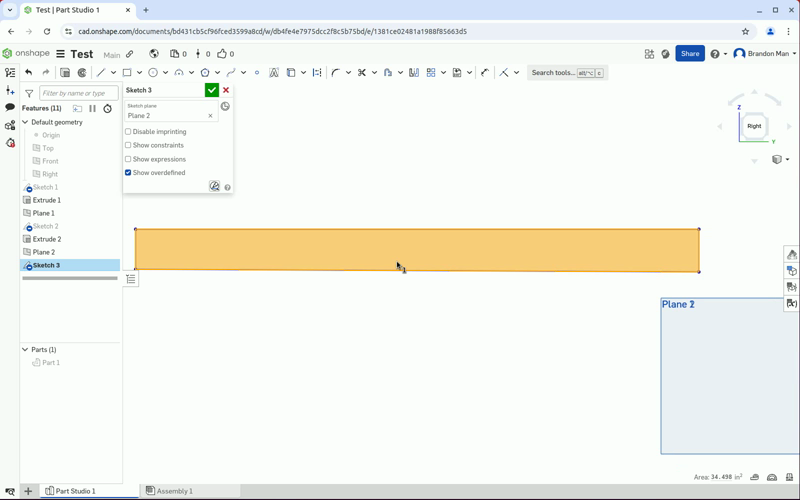
scroll(-6)
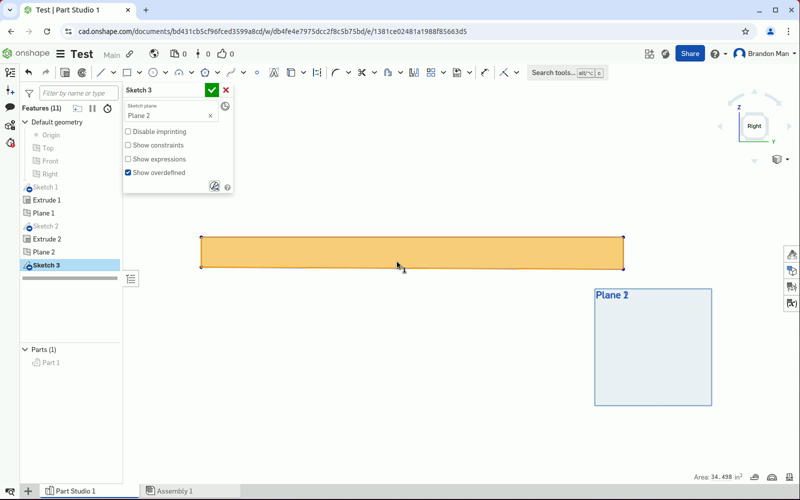
scroll(-6)
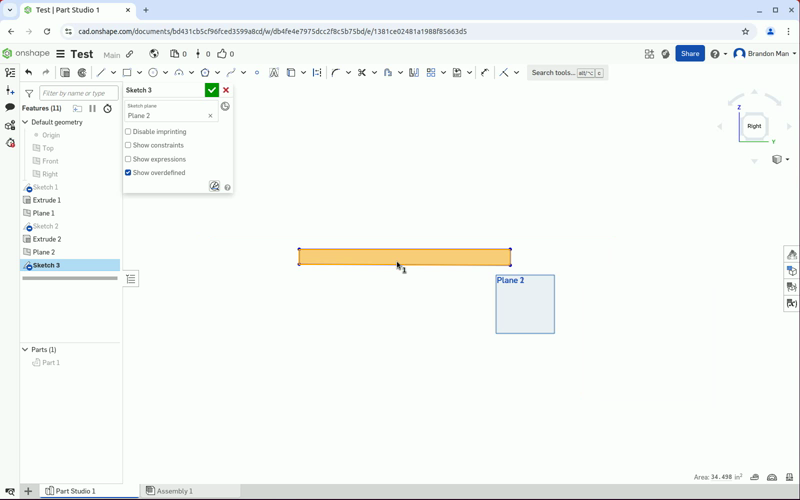
scroll(-6)
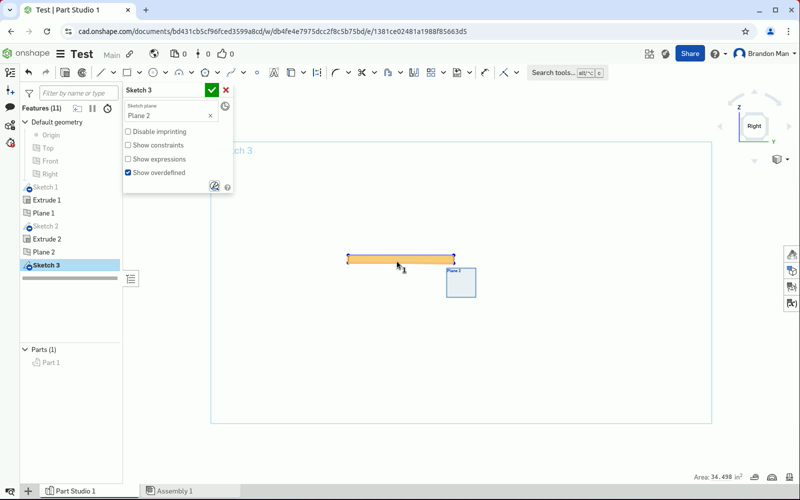
mouse_move(73, 352)
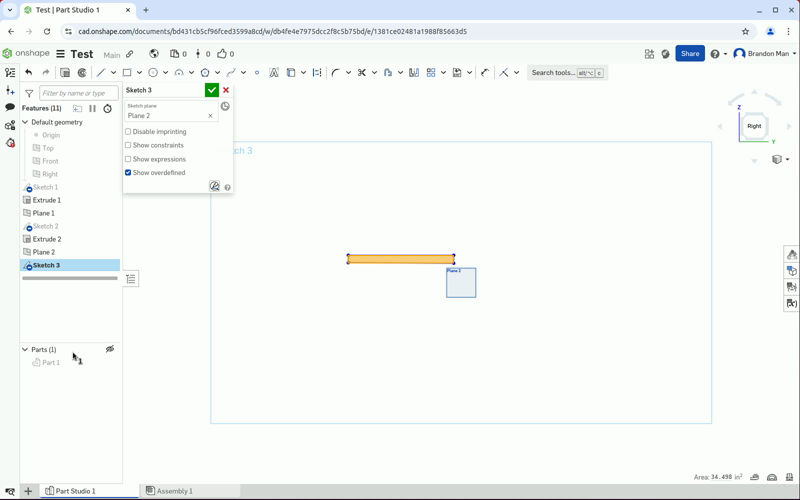
key(shift+y)
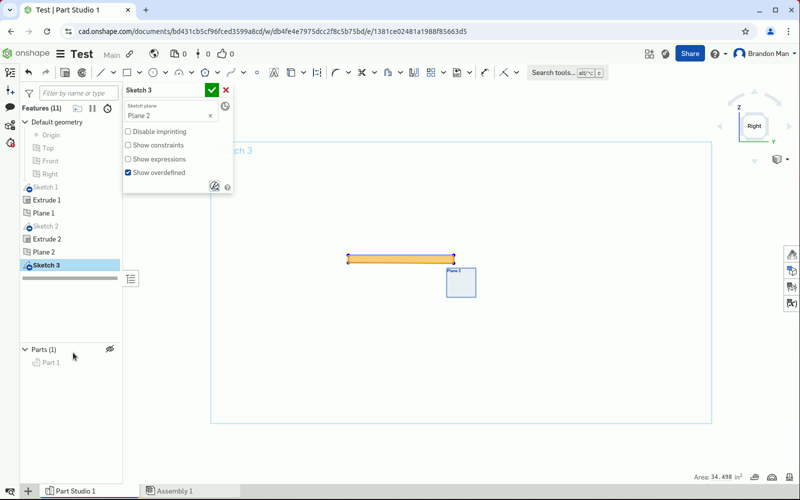
key(shift+e)
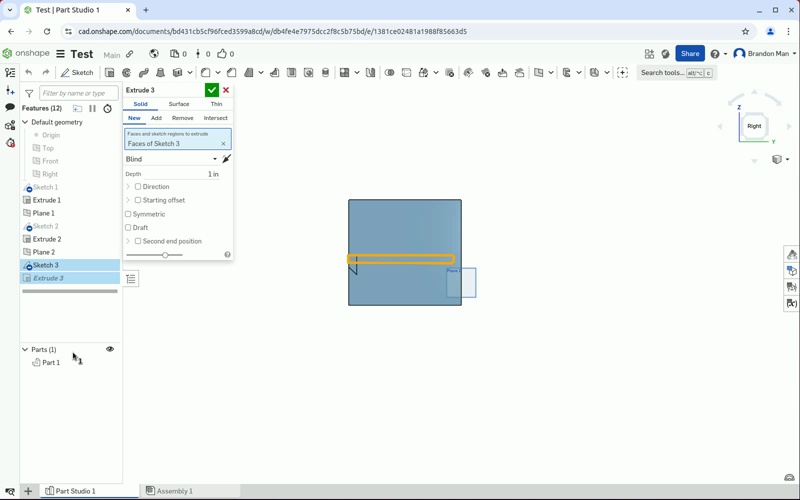
mouse_move(143, 106)
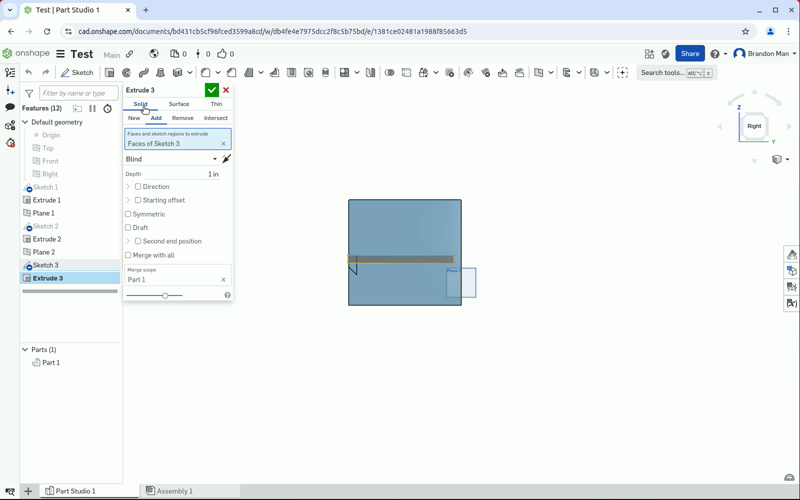
click(143, 106)
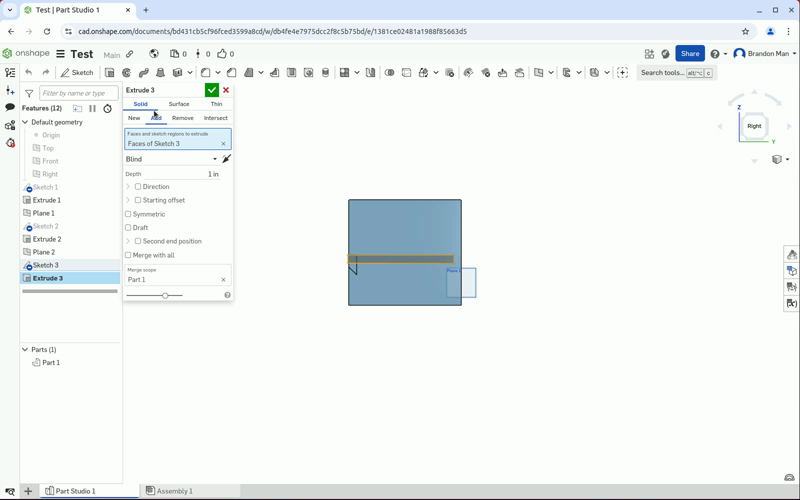
mouse_move(186, 120)
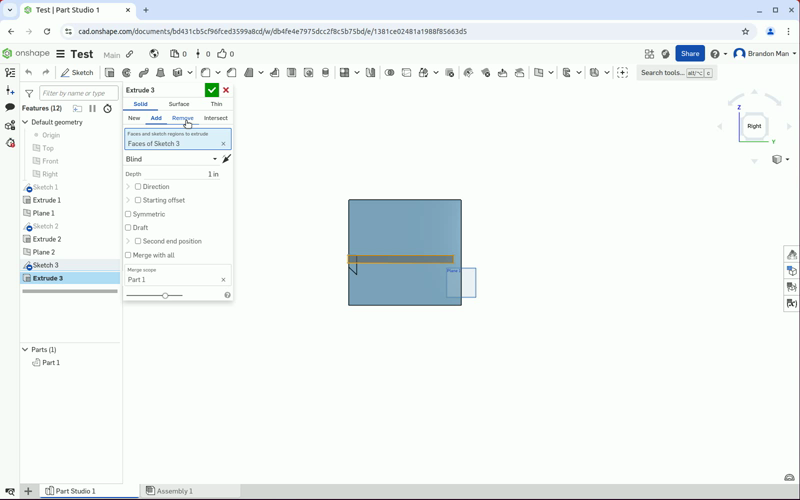
click(186, 120)
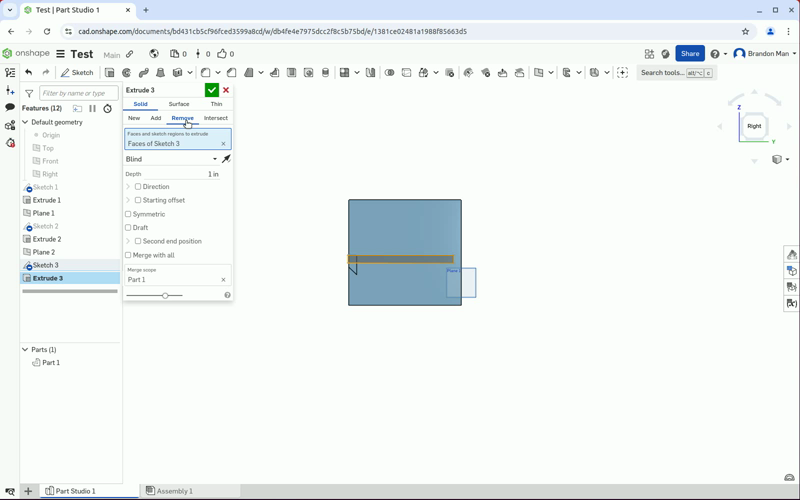
key(tab, 4)
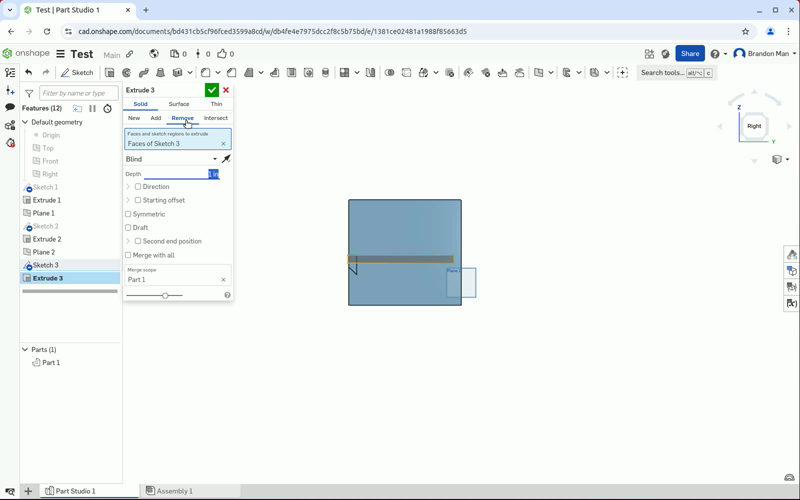
text(0.241)
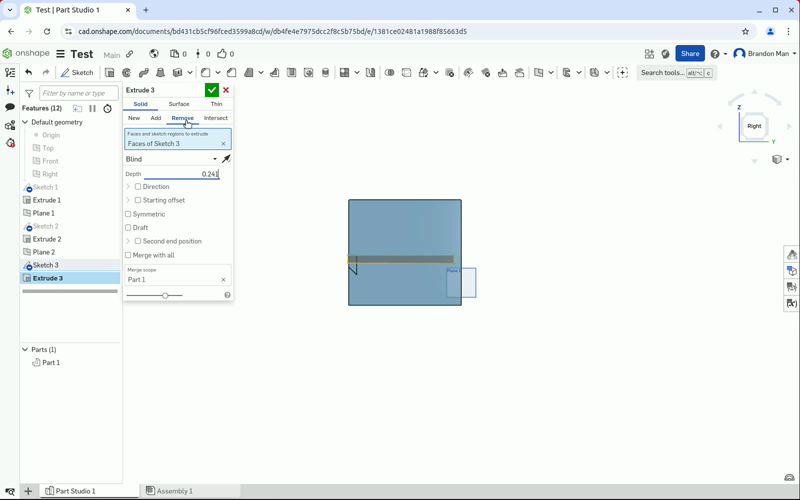
key(tab, 6)
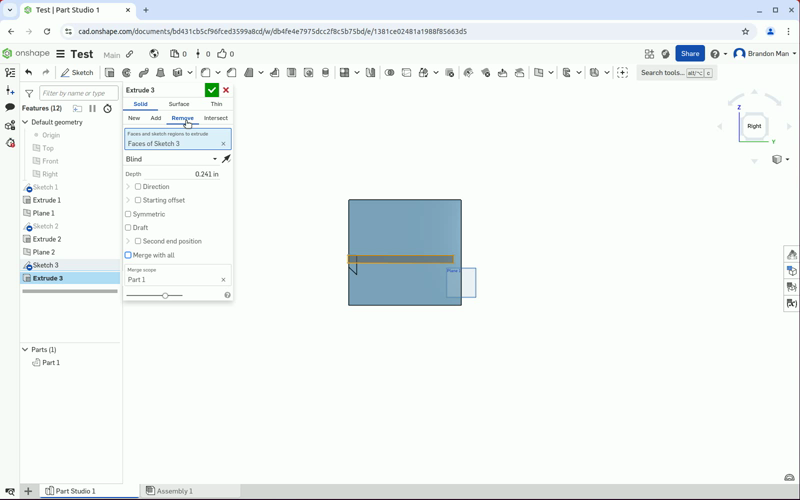
key(space)
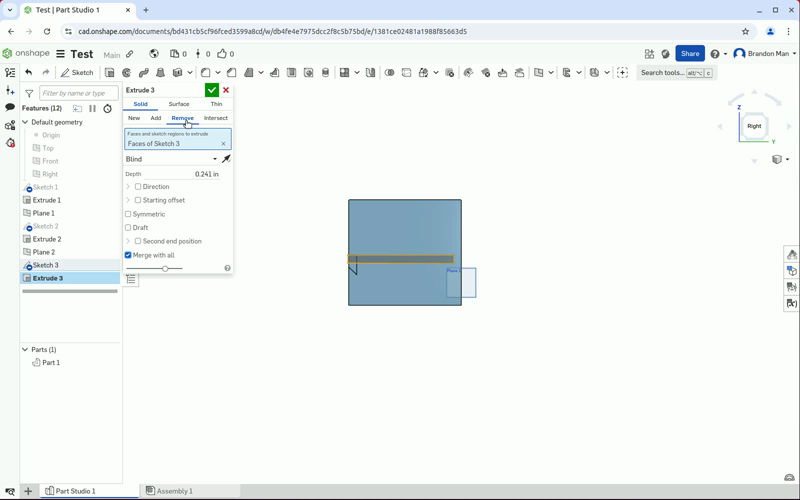
key(enter)
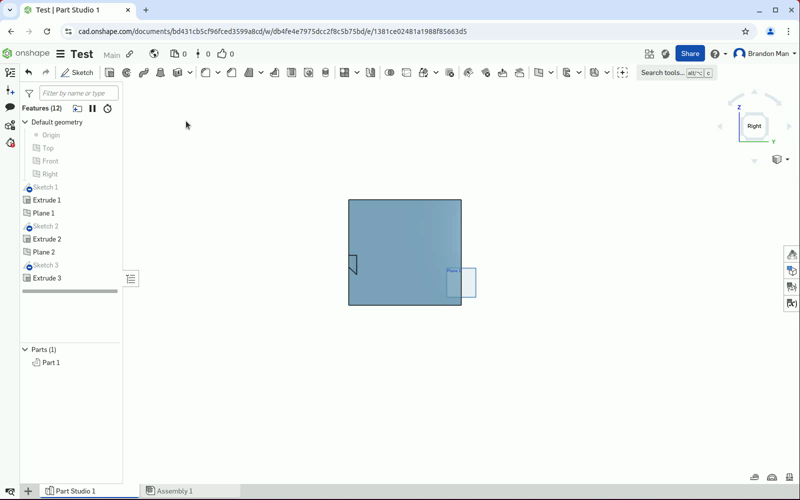
key(shift+h)
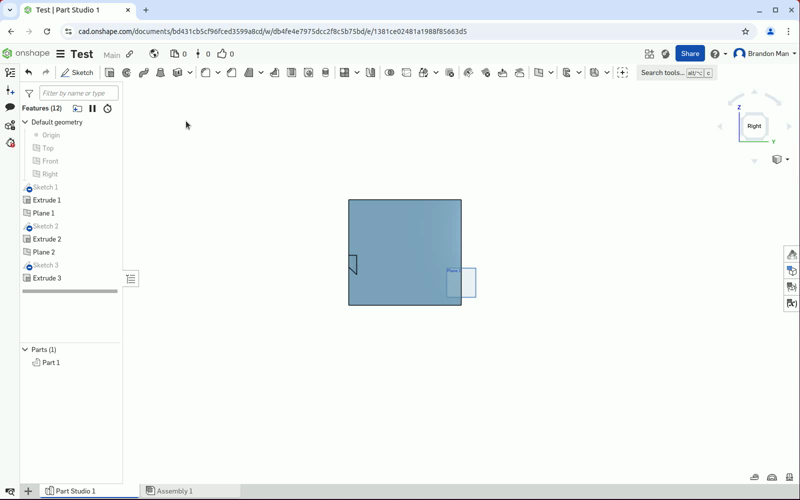
key(shift+h)
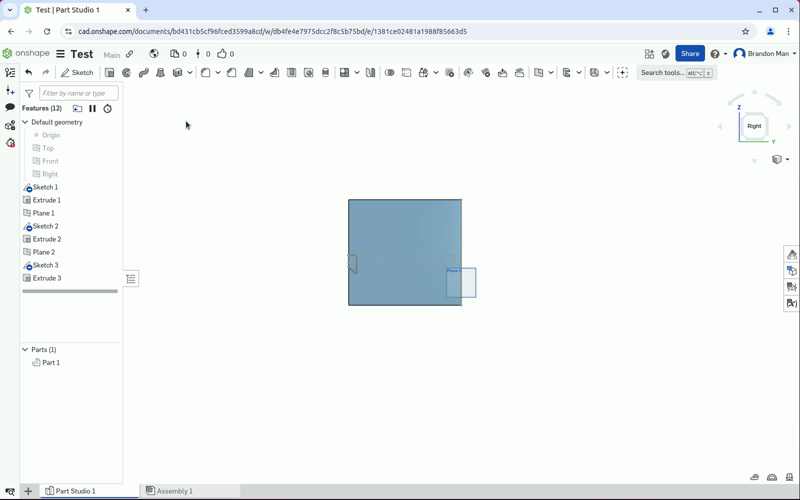
key(shift+7)
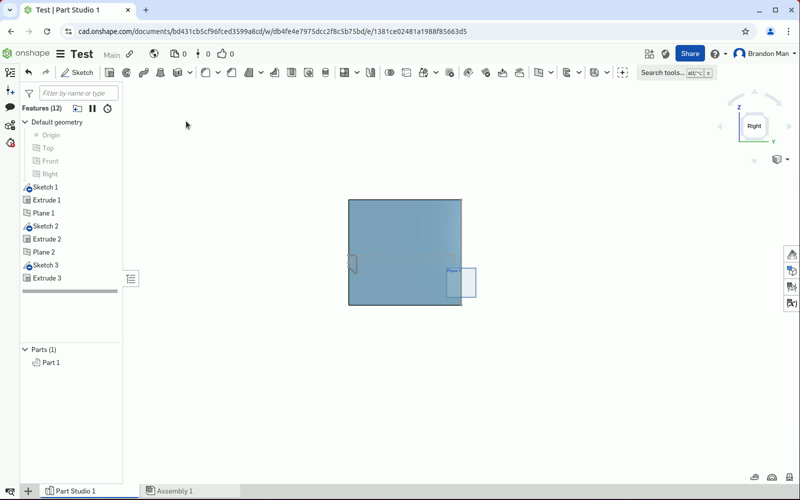
key(right, 2)
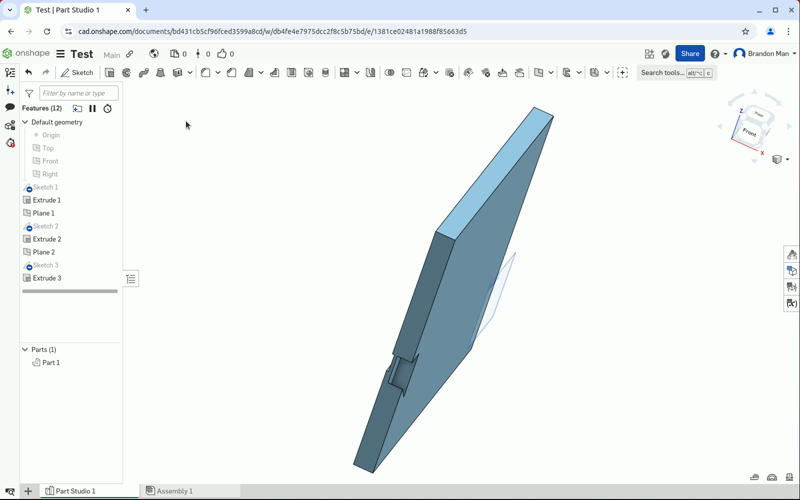
key(down, 2)
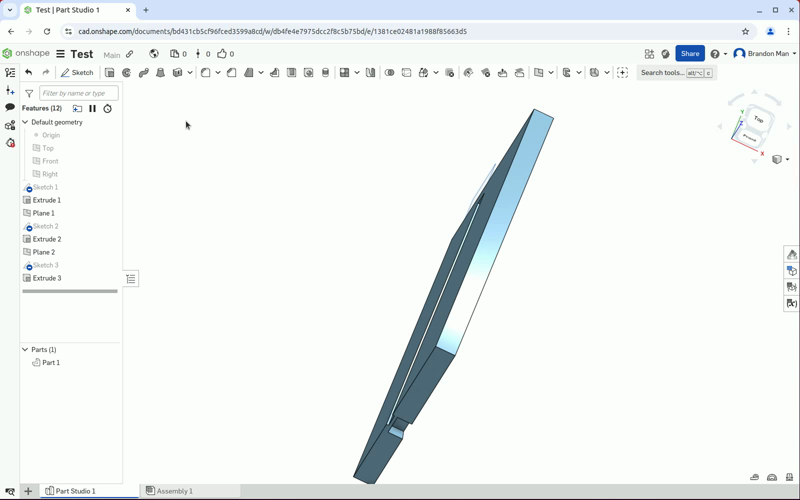
key(up, 2)
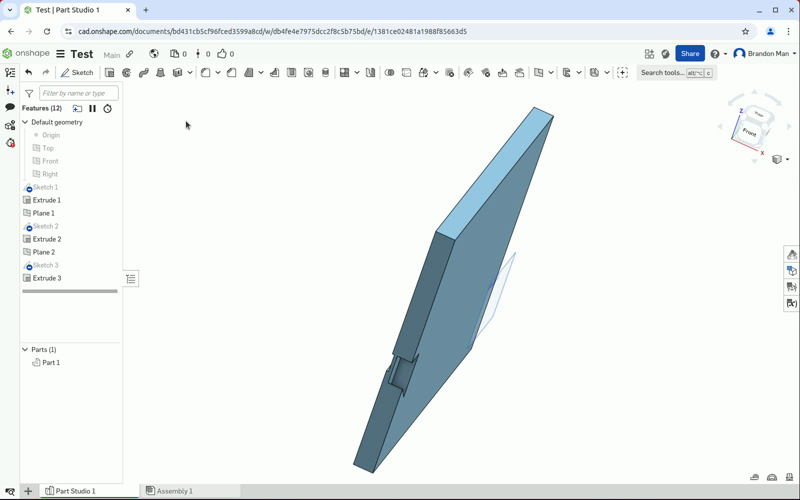
key(left, 2)
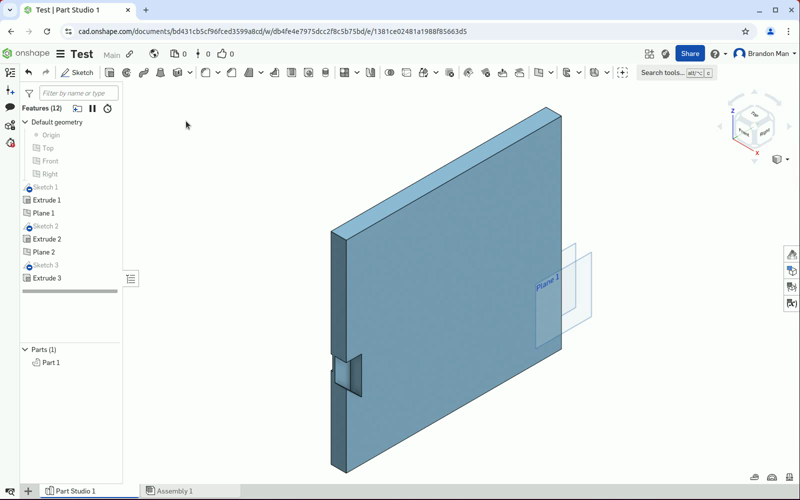
mouse_move(73, 189)
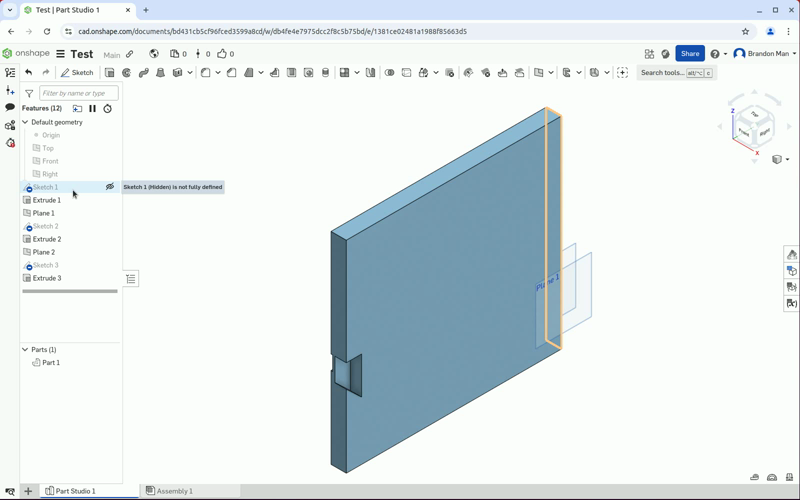
click(73, 189)